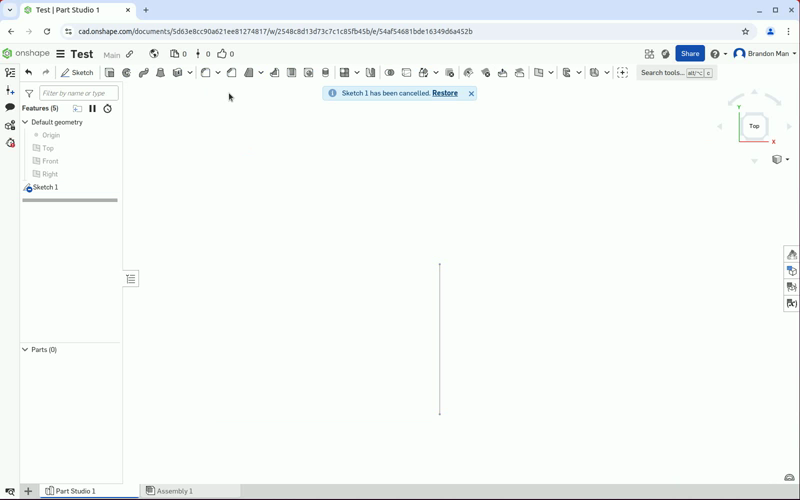
key(shift+h)
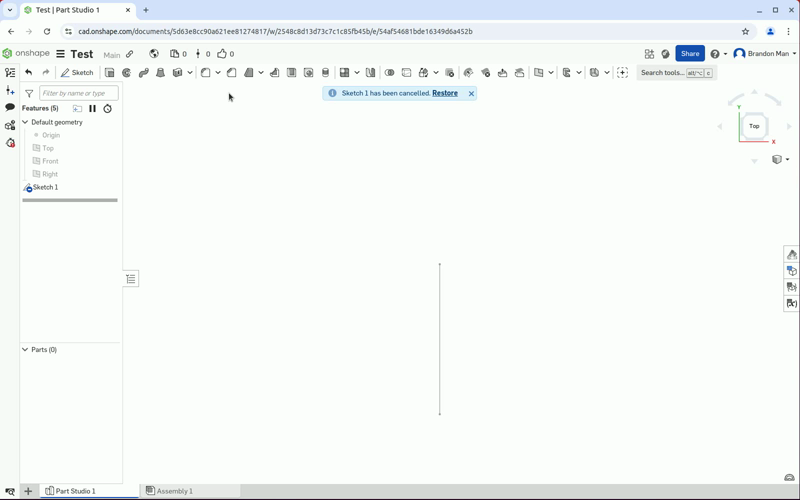
key(shift+s)
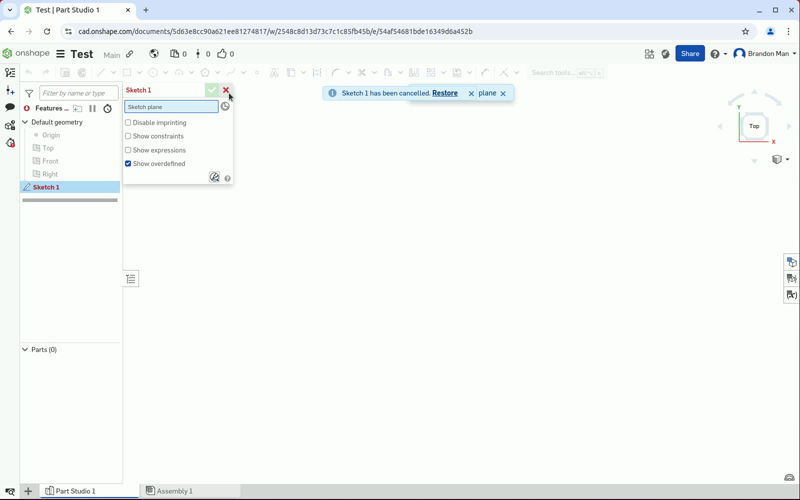
mouse_move(73, 150)
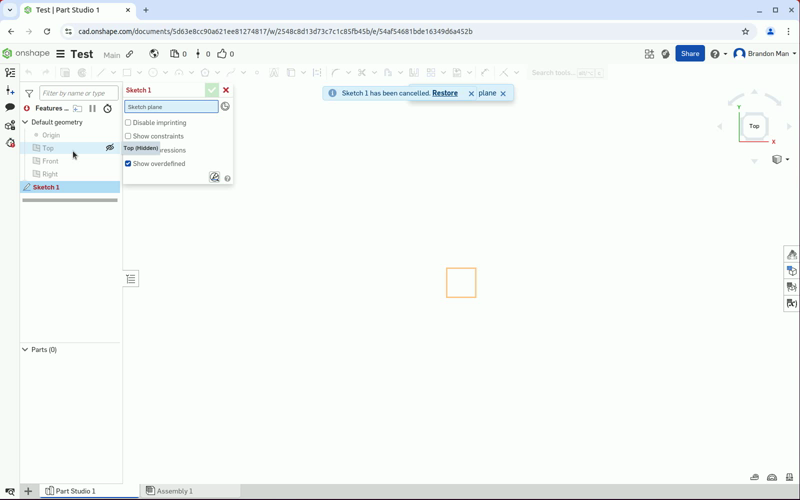
click(73, 150)
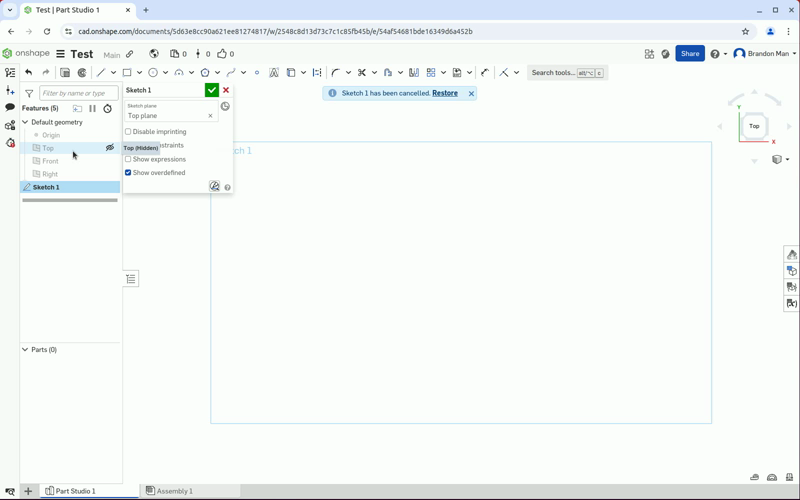
mouse_move(73, 352)
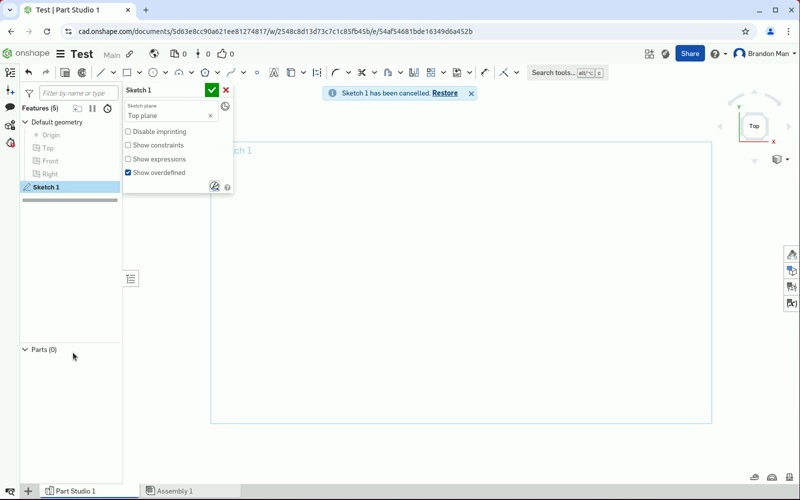
key(y)
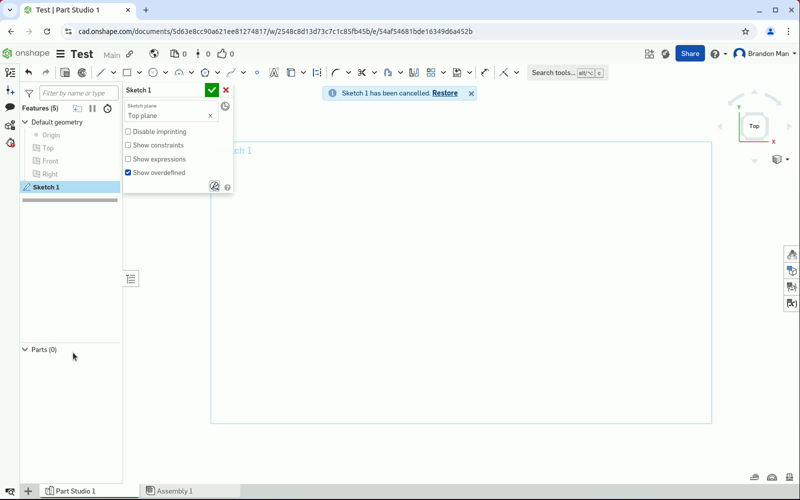
key(l)
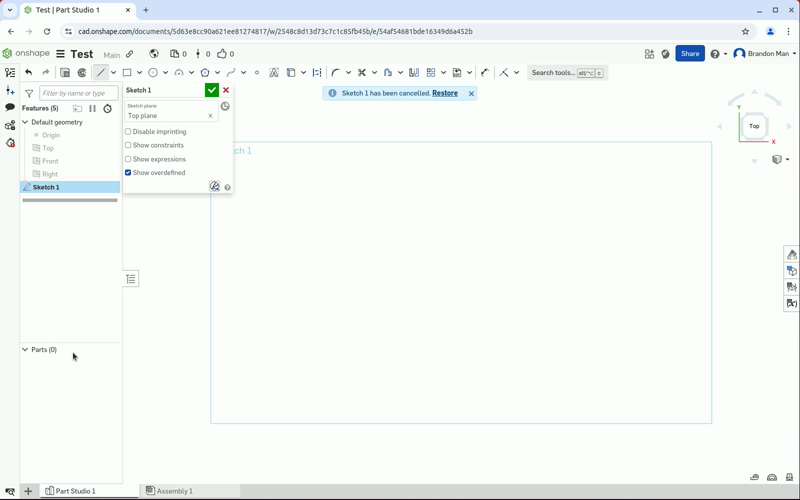
key_down(shift)
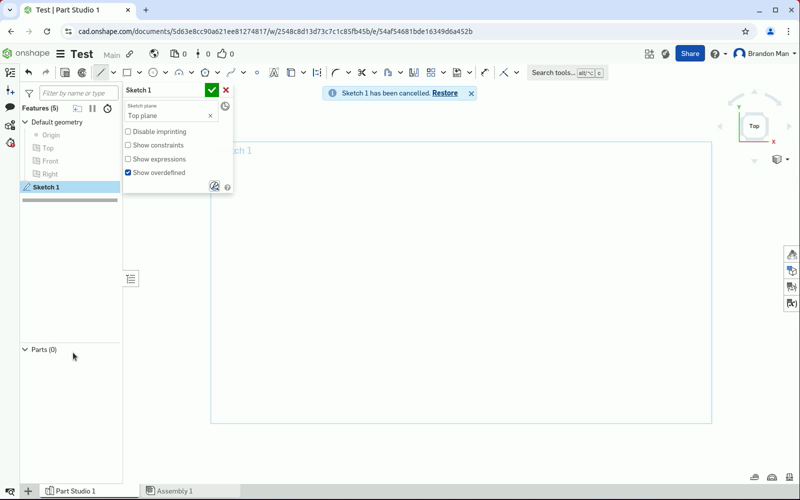
mouse_move(379, 315)
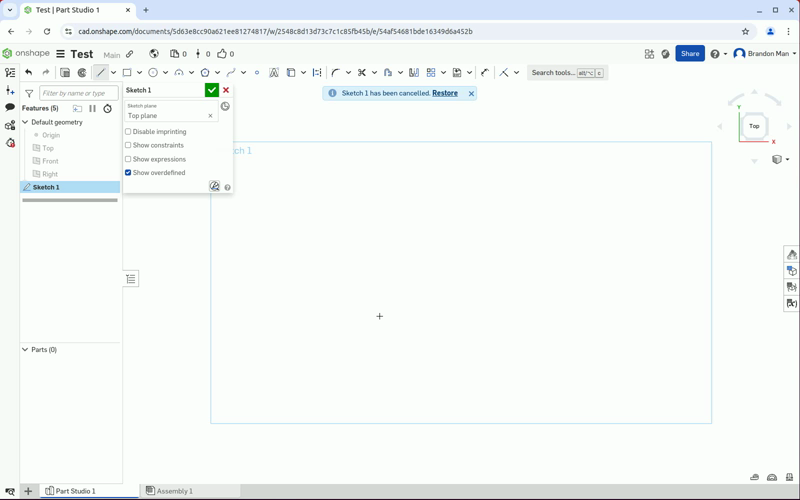
click(379, 315)
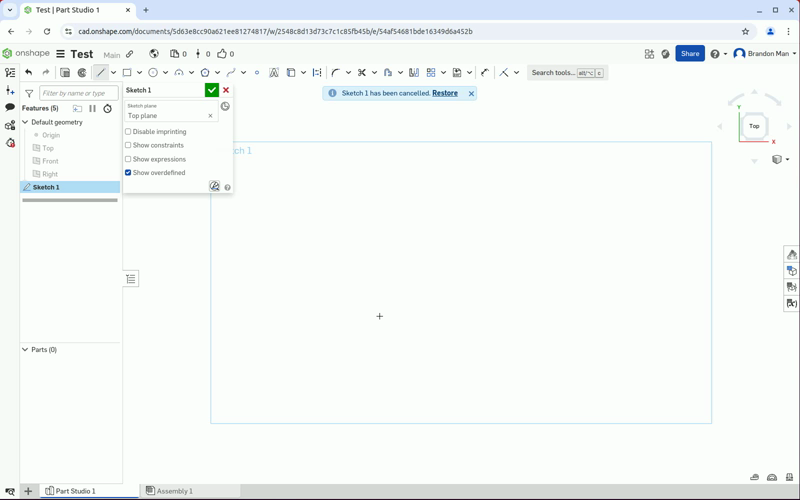
key_up(shift)
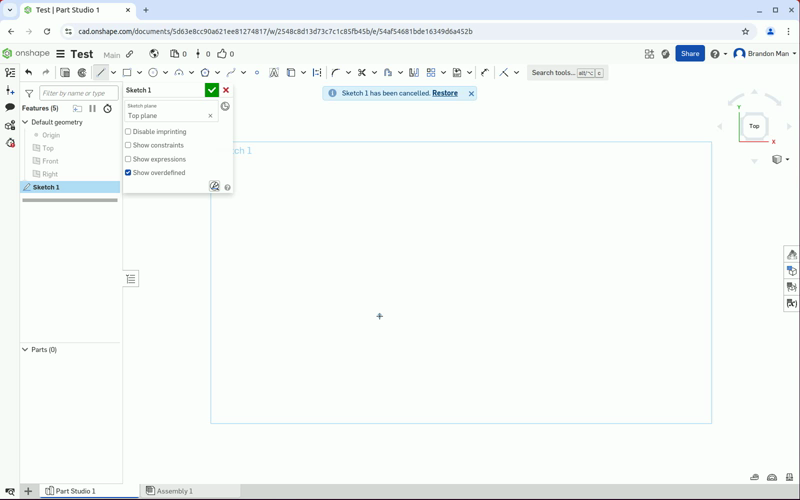
key_down(shift)
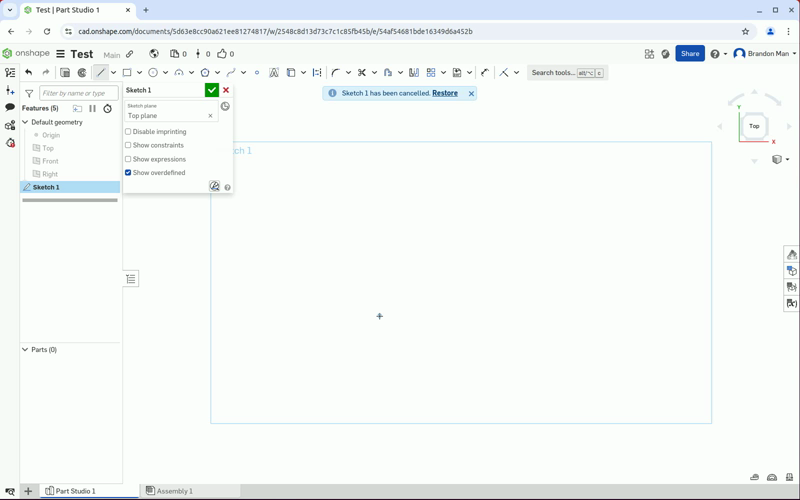
mouse_move(540, 315)
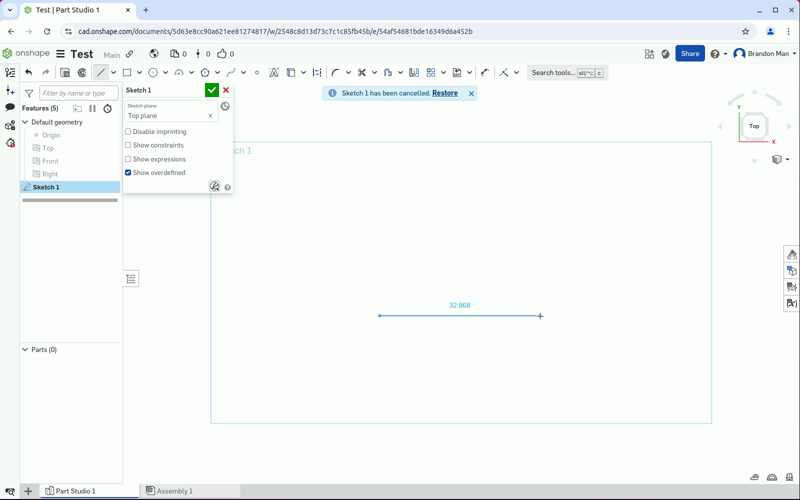
click(540, 315)
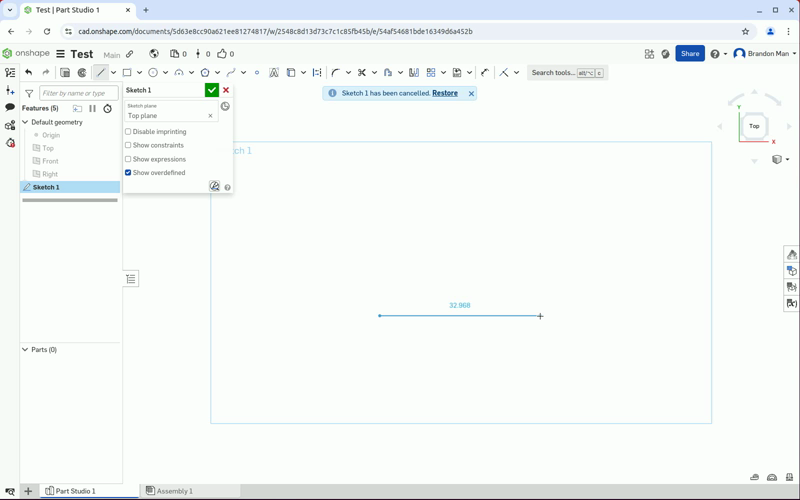
key_up(shift)
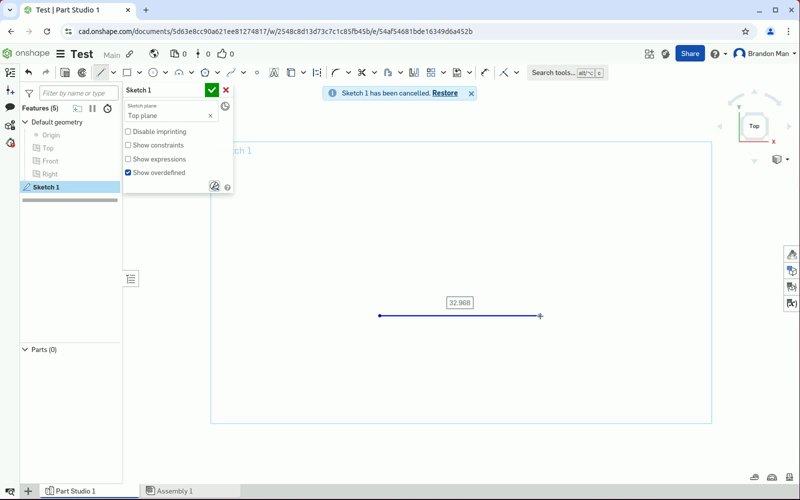
key_down(shift)
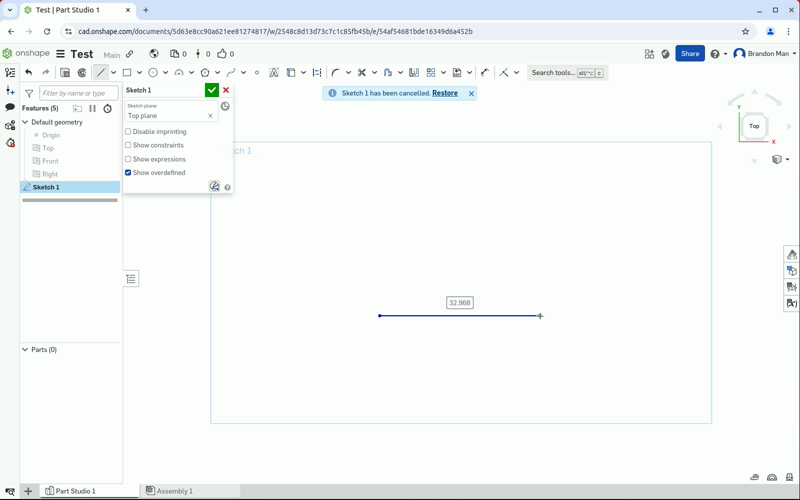
mouse_move(540, 251)
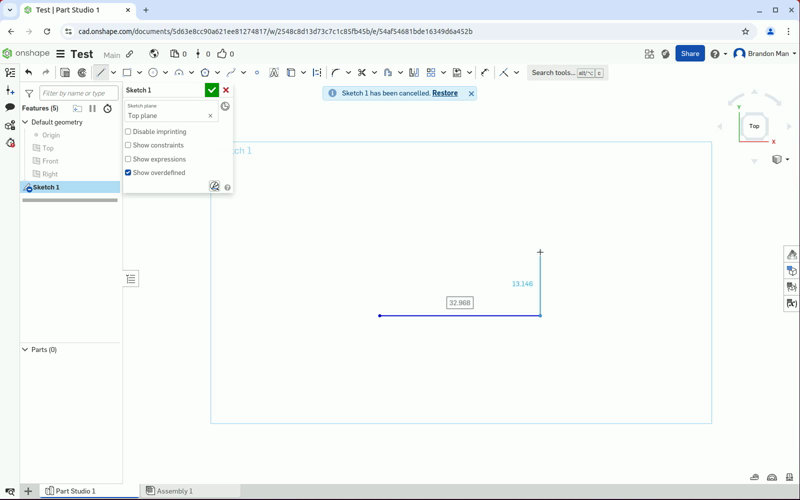
click(540, 251)
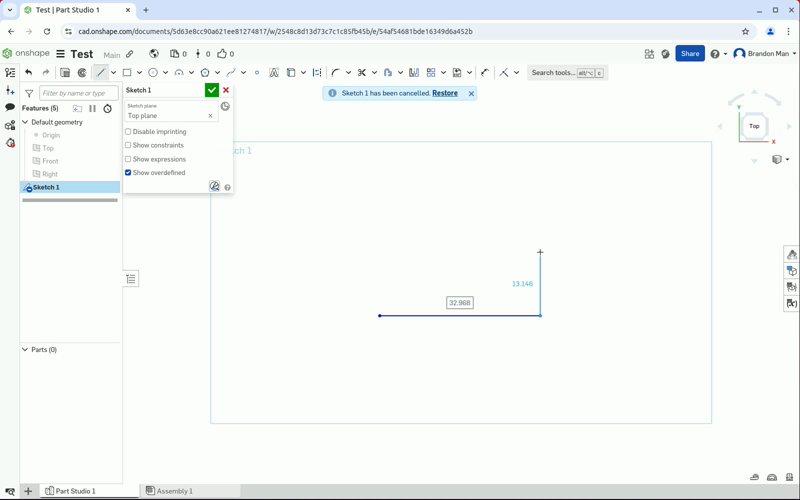
key_up(shift)
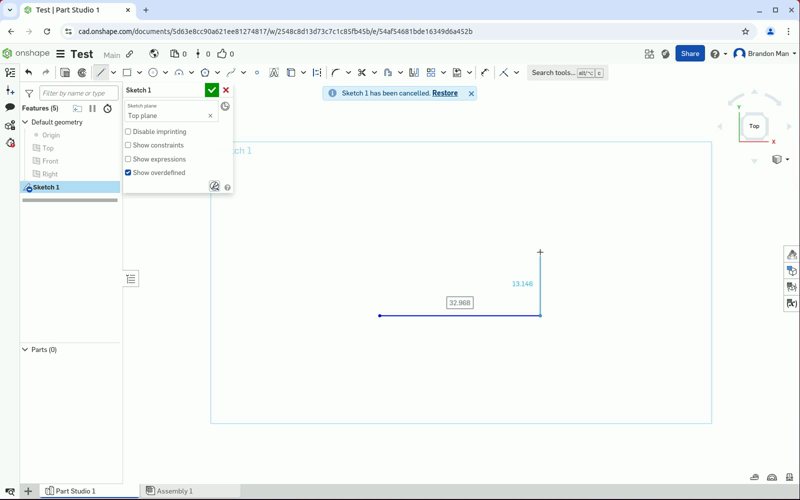
key_down(shift)
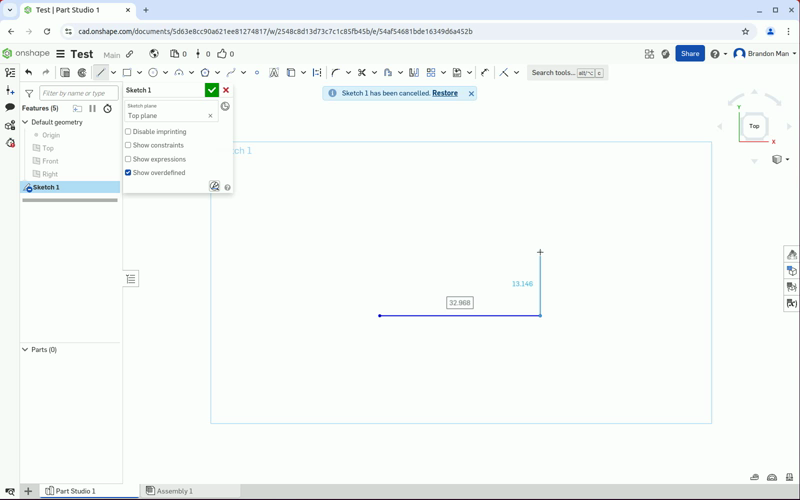
mouse_move(379, 251)
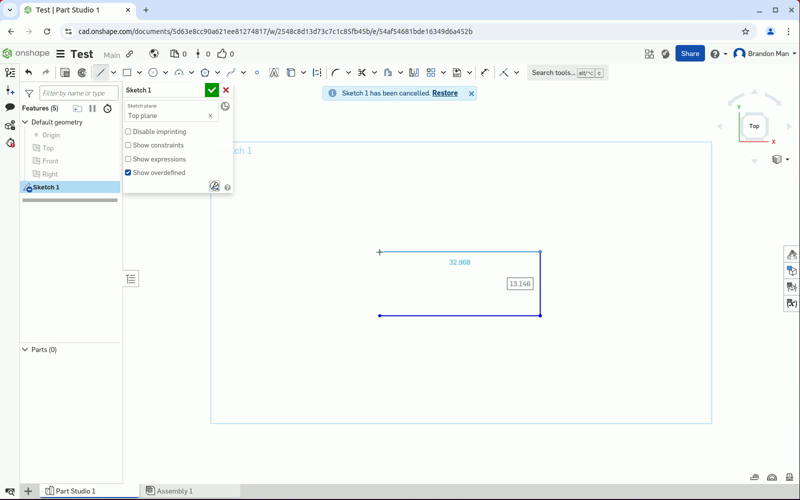
click(379, 251)
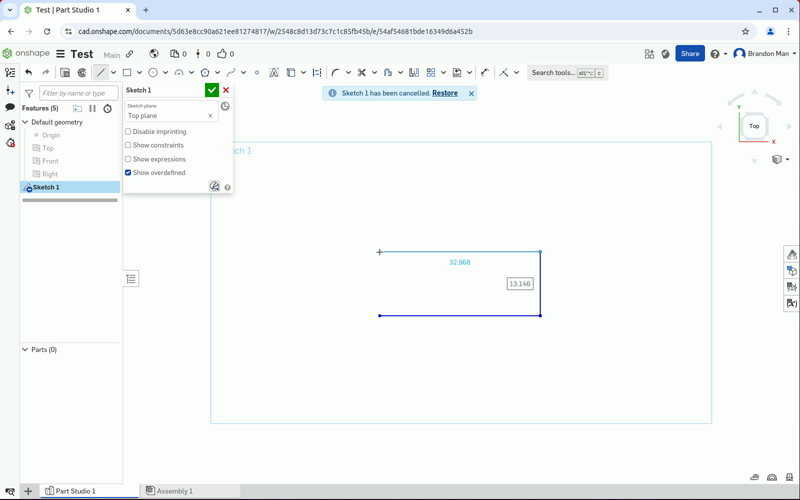
key_up(shift)
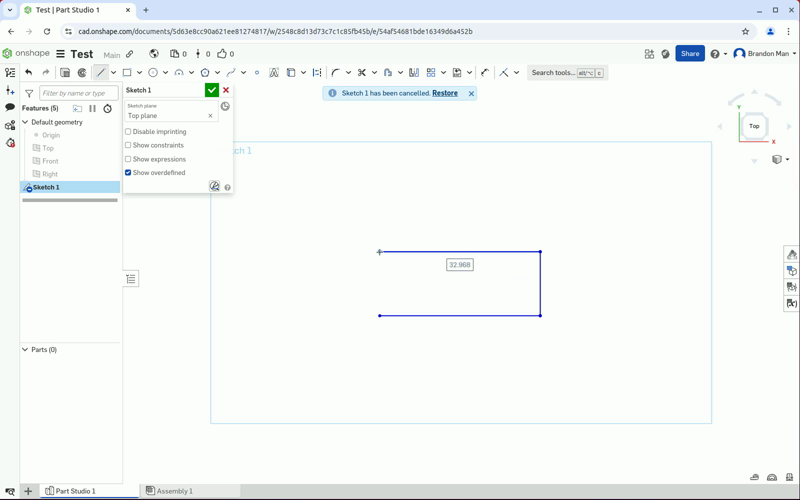
key(esc)
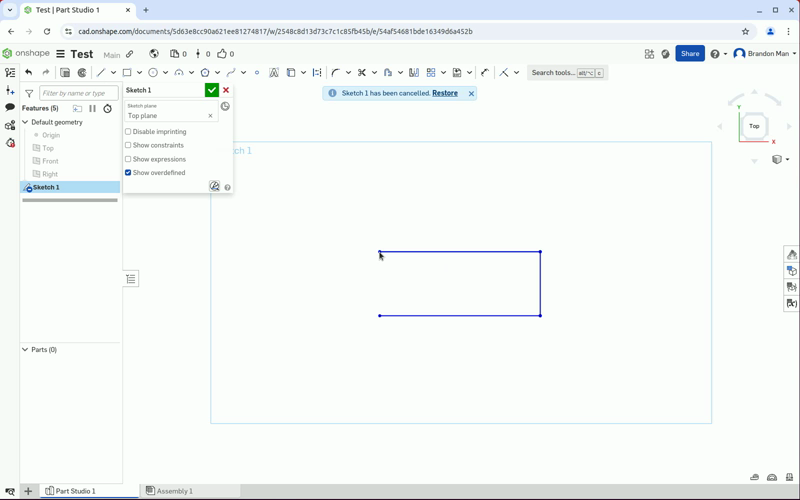
key(a)
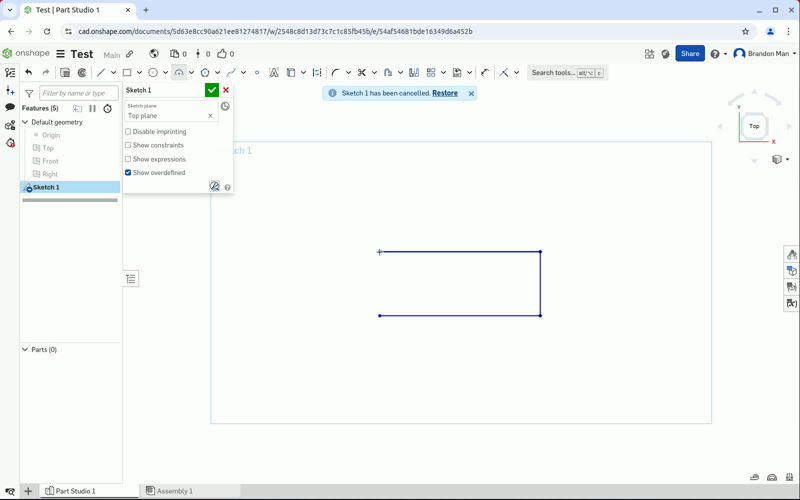
mouse_move(379, 251)
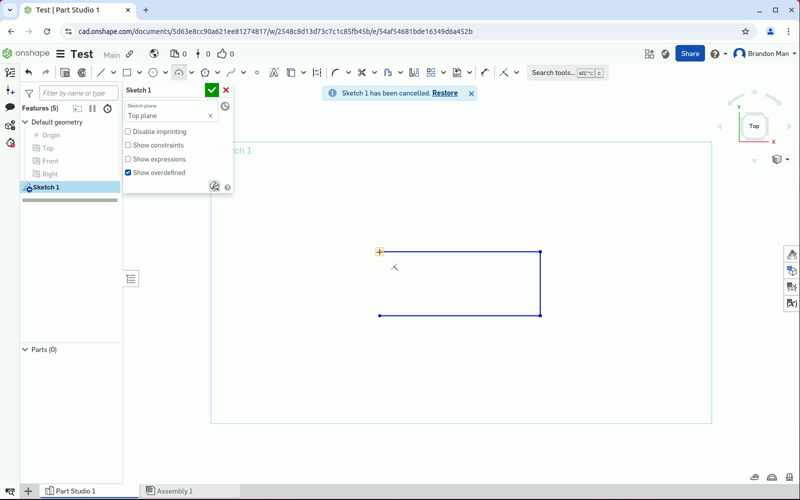
click(379, 251)
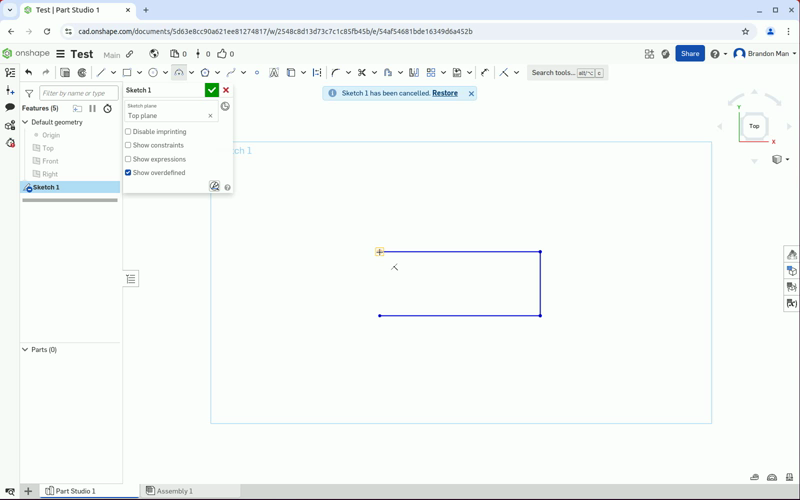
mouse_move(379, 315)
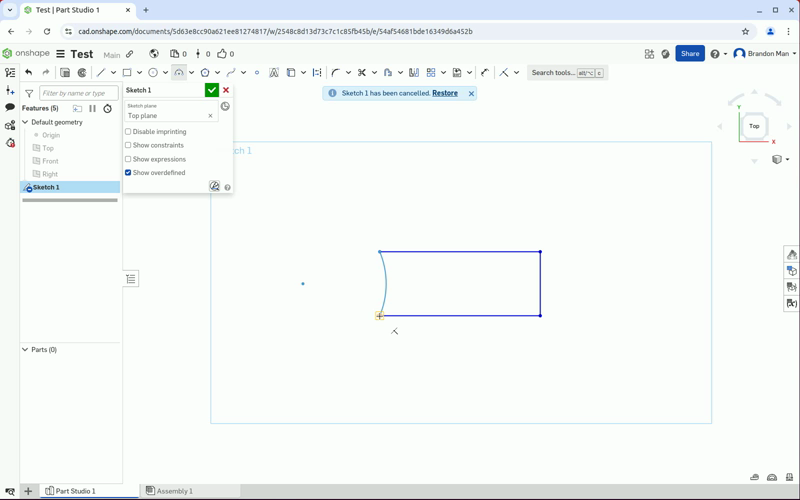
click(379, 315)
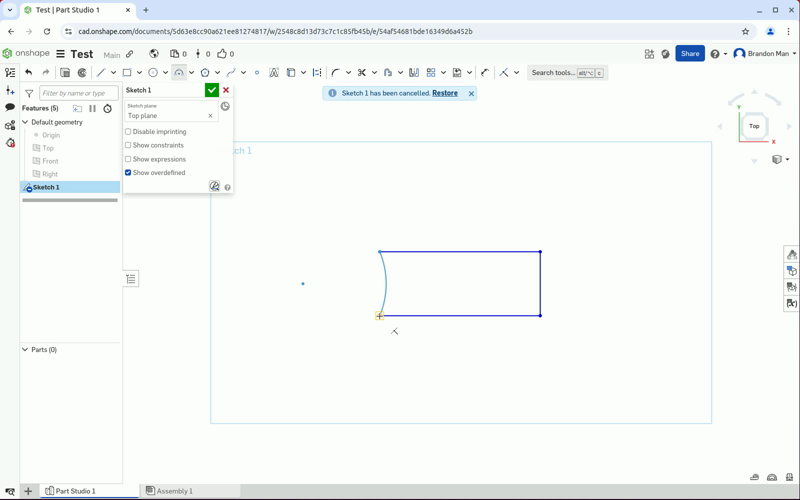
key_down(shift)
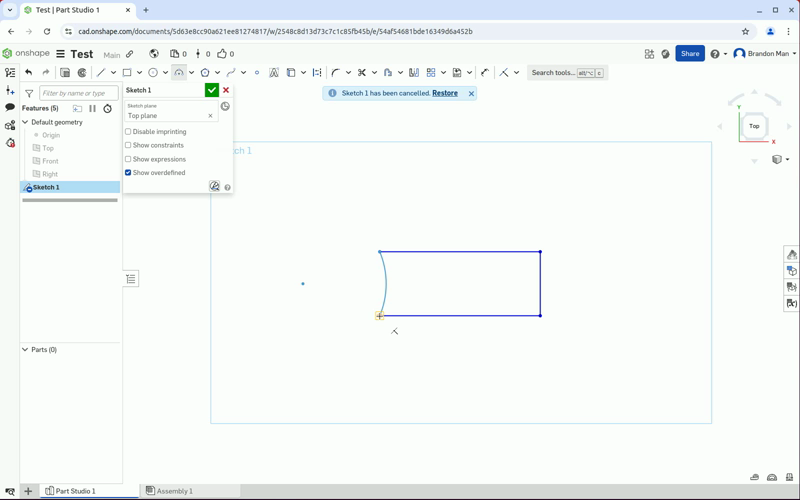
mouse_move(411, 283)
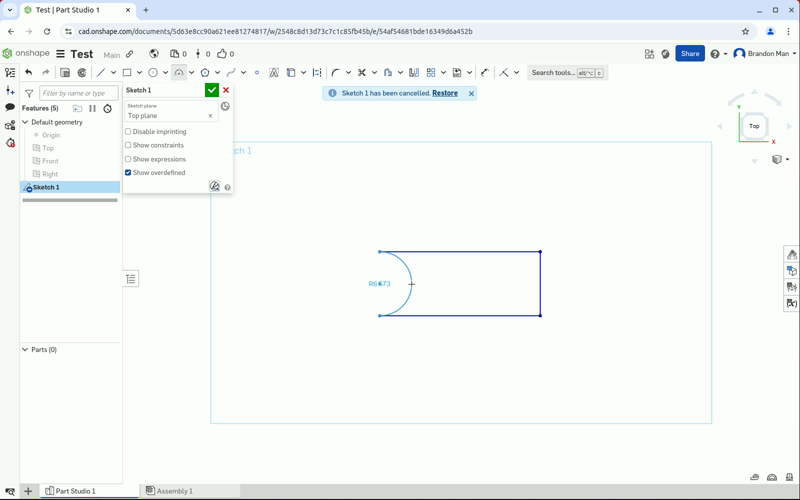
click(411, 283)
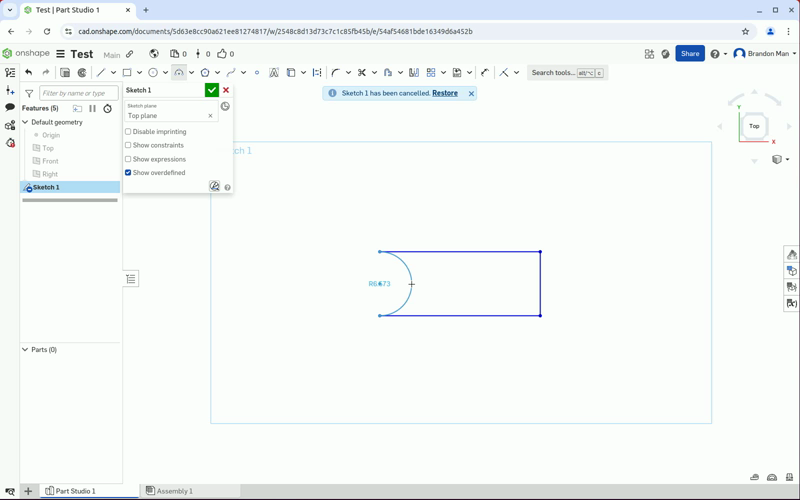
key_up(shift)
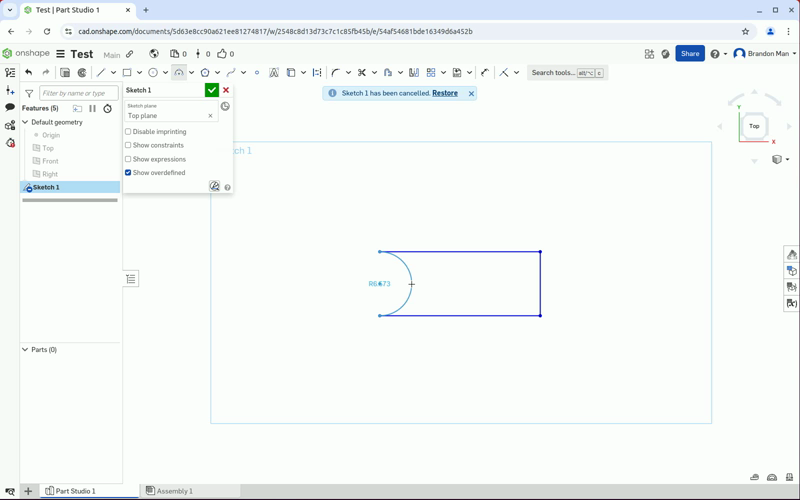
key(esc)
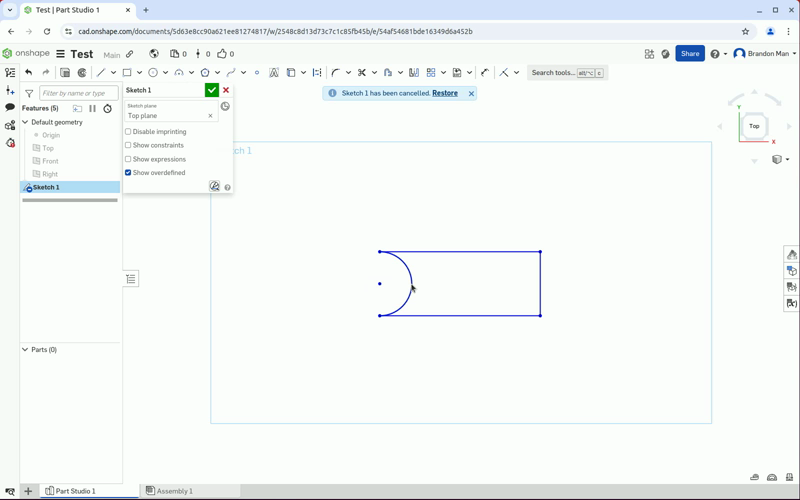
mouse_move(403, 282)
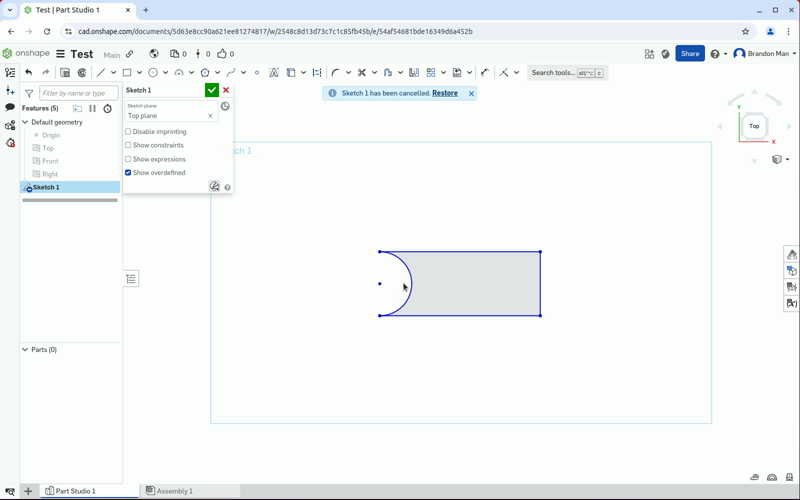
scroll(6)
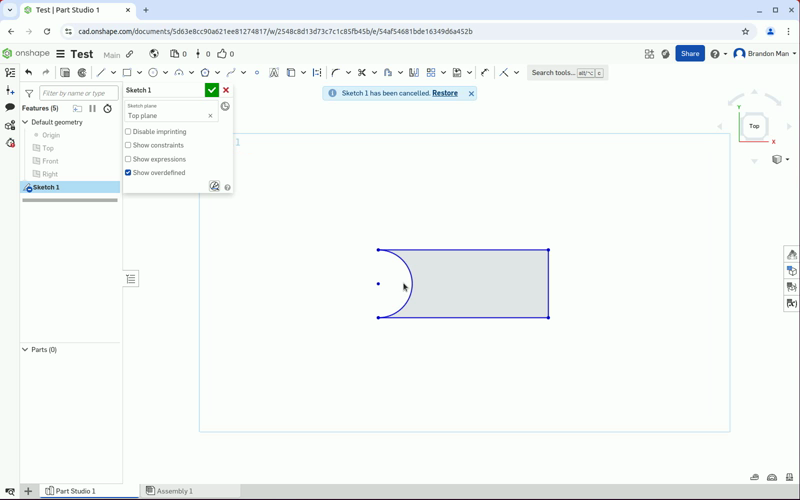
scroll(6)
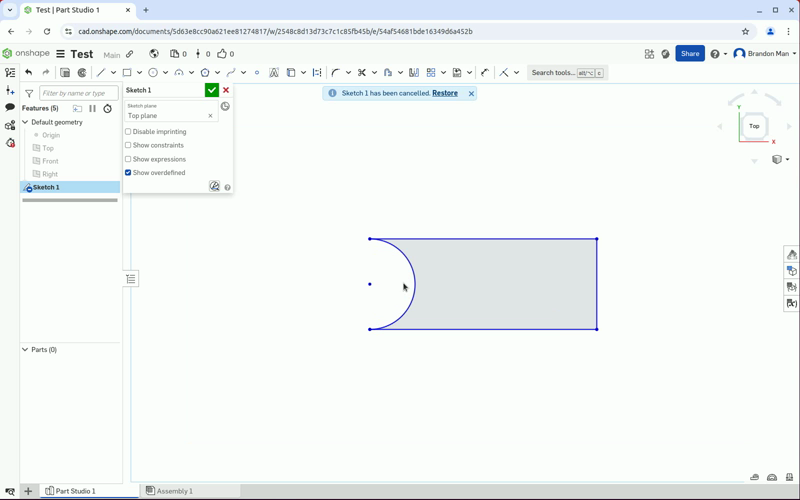
scroll(6)
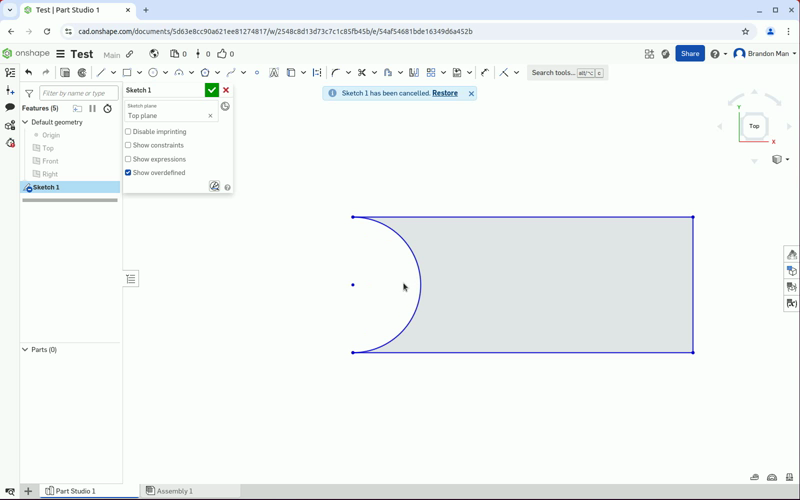
scroll(6)
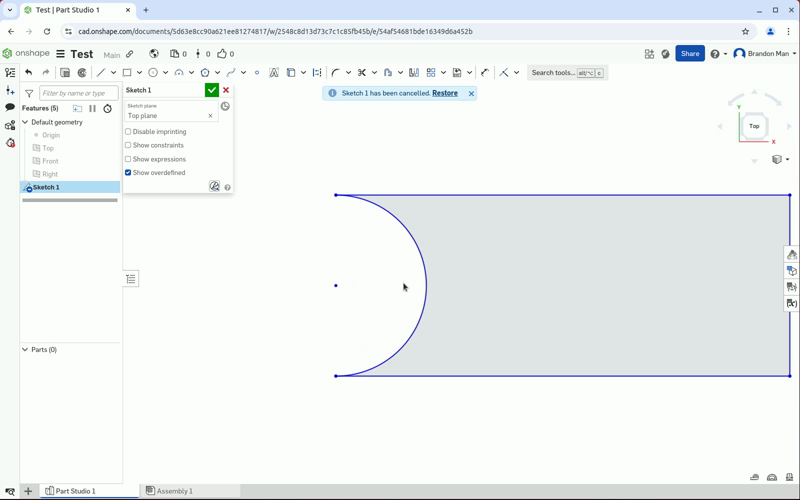
scroll(6)
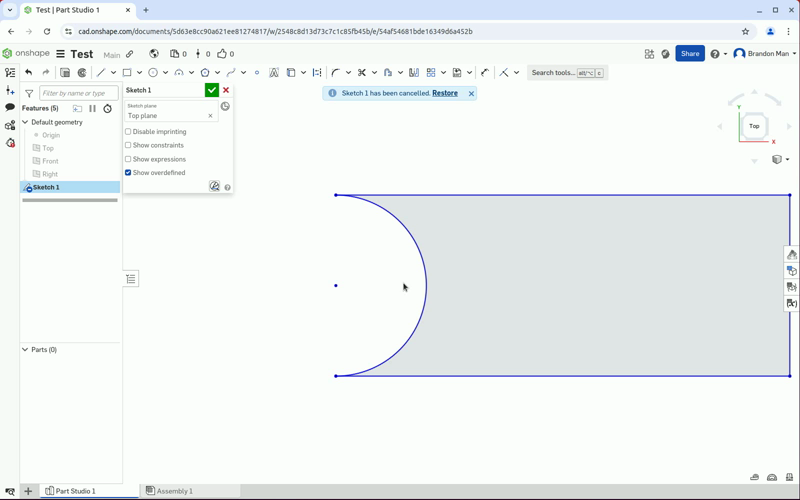
scroll(6)
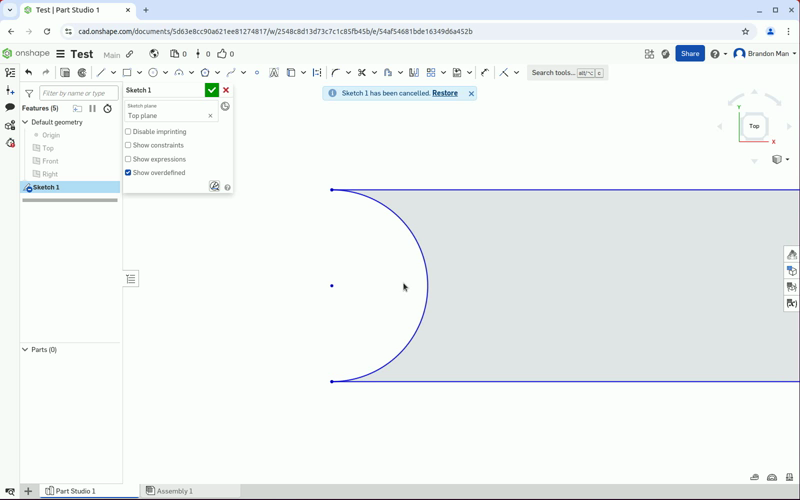
scroll(6)
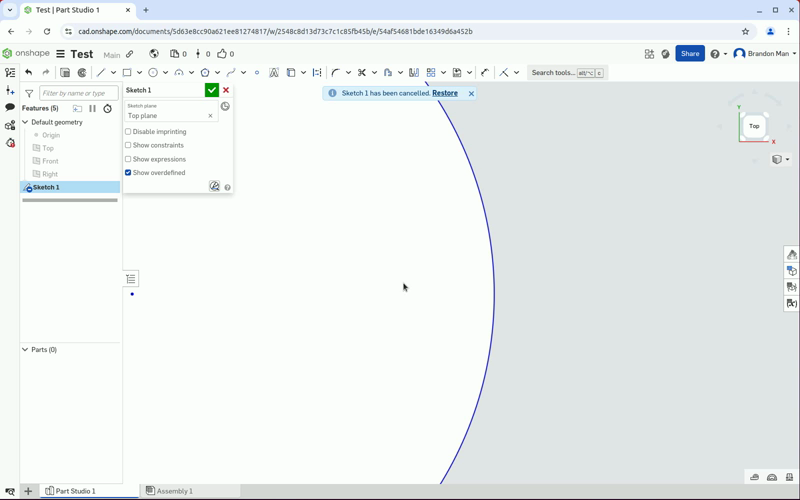
click(403, 282)
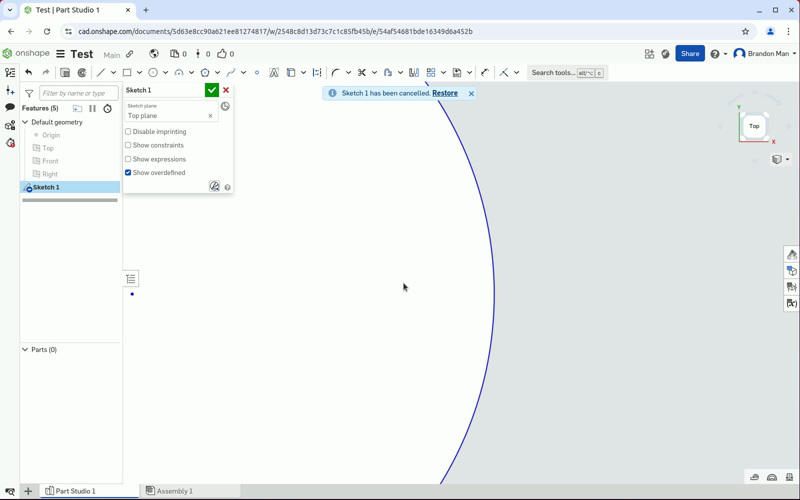
scroll(-6)
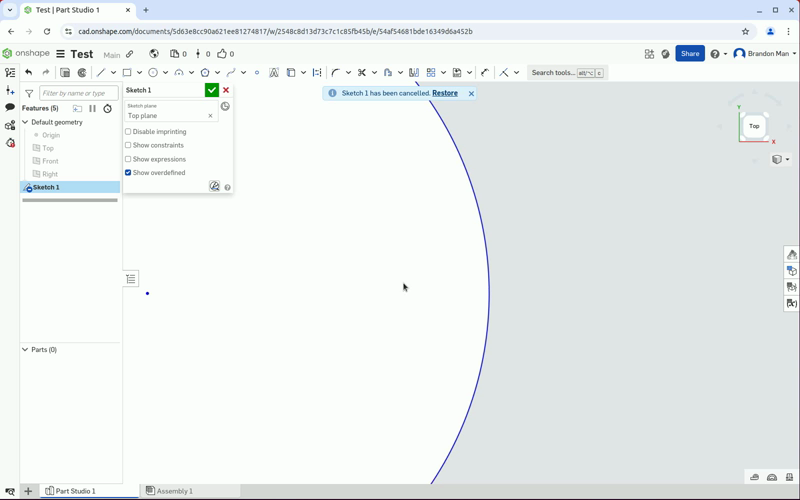
scroll(-6)
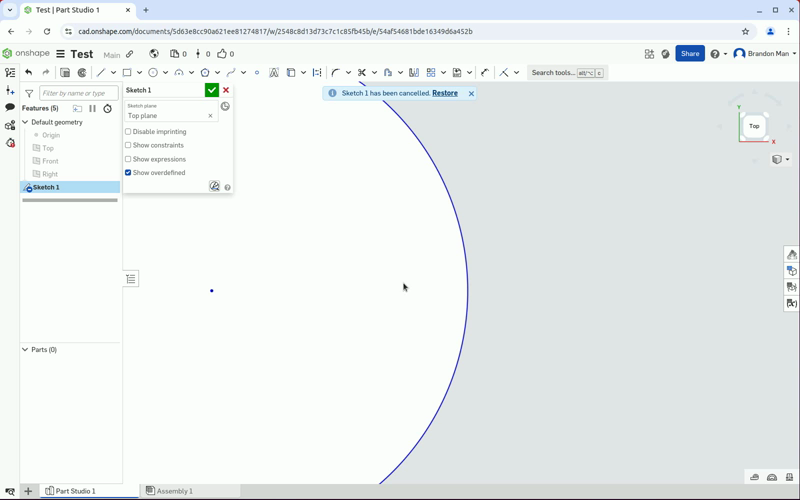
scroll(-6)
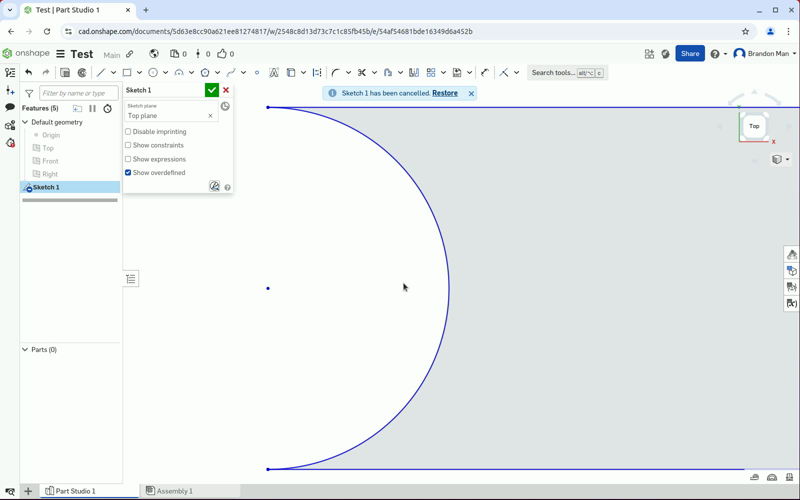
scroll(-6)
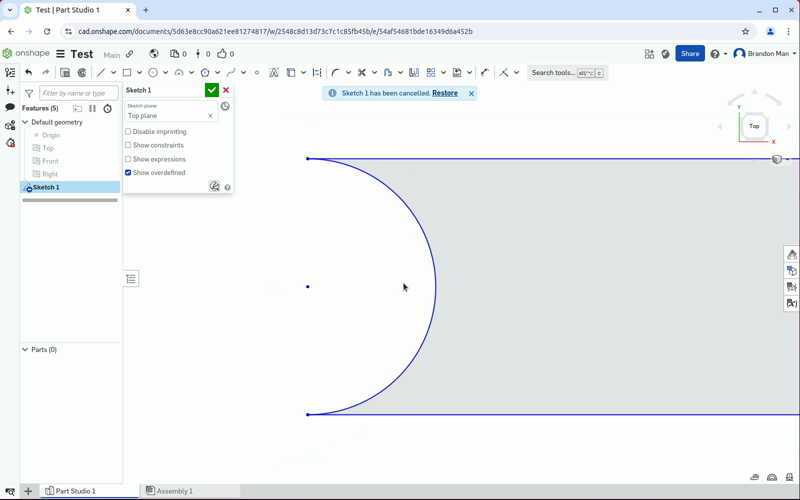
scroll(-6)
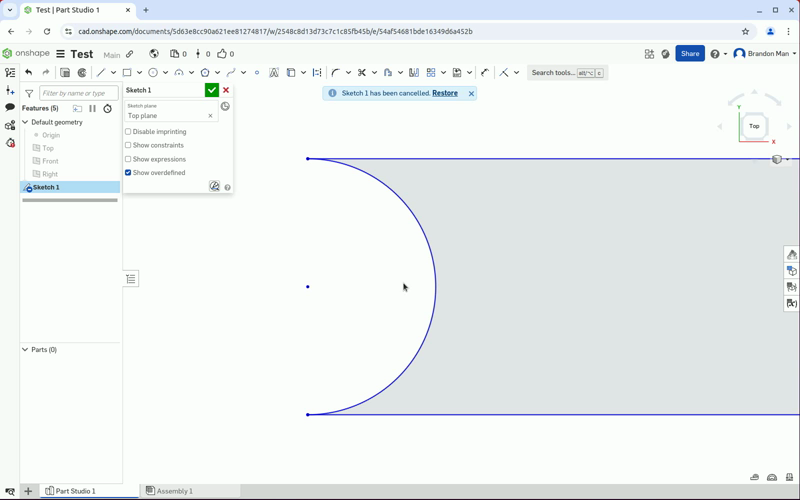
scroll(-6)
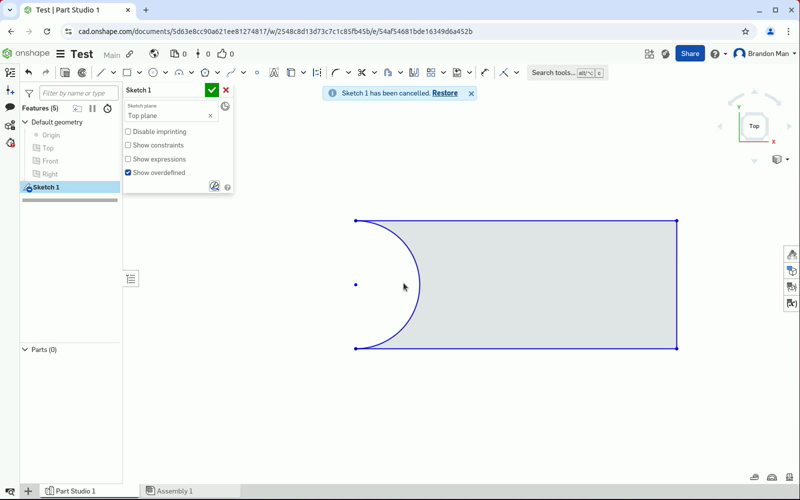
scroll(-6)
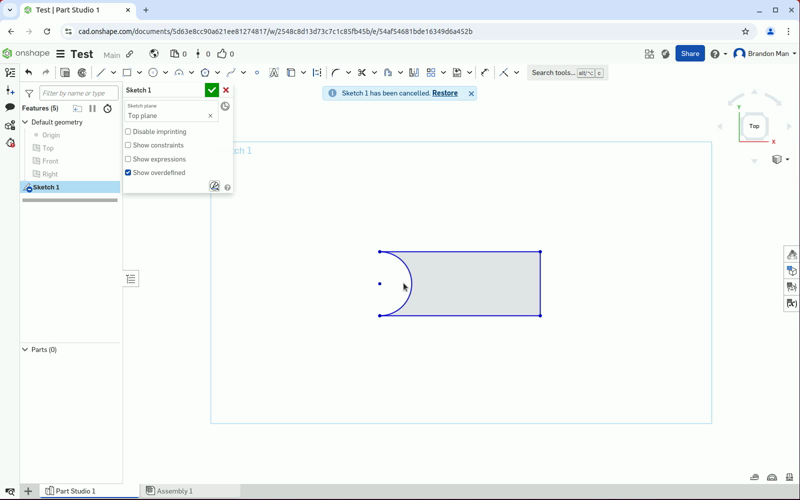
mouse_move(73, 352)
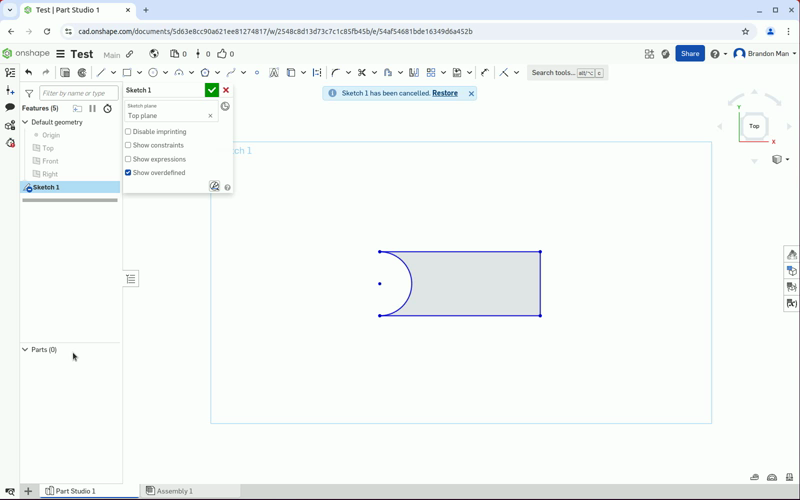
key(shift+y)
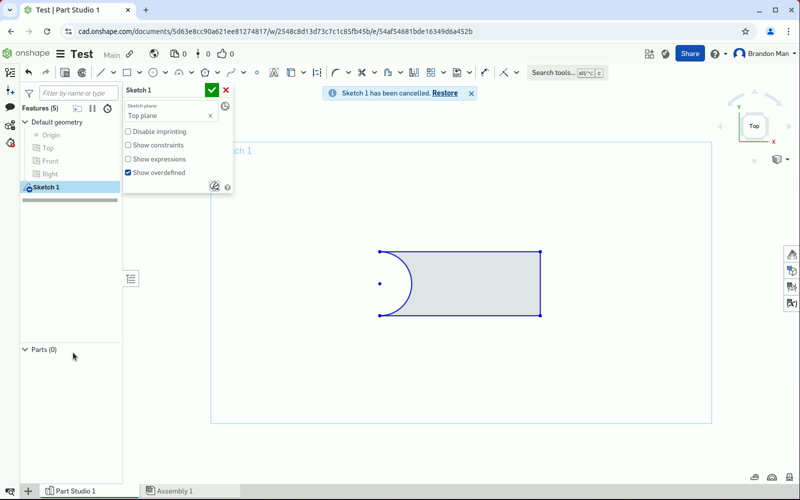
key(shift+e)
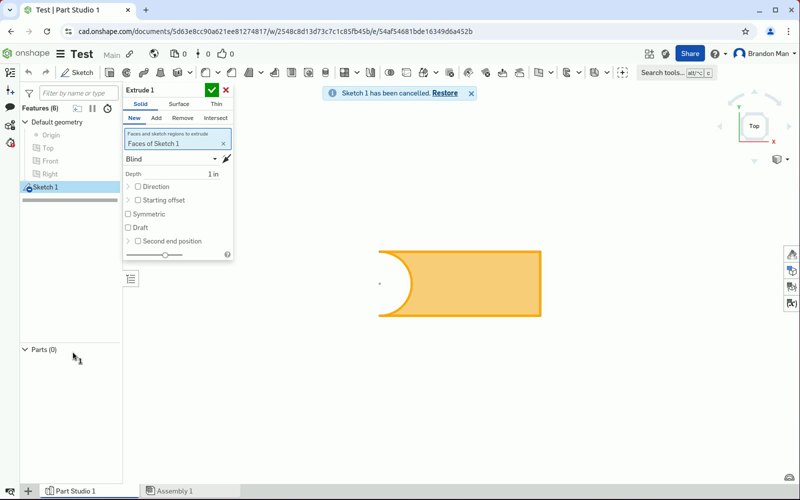
mouse_move(143, 106)
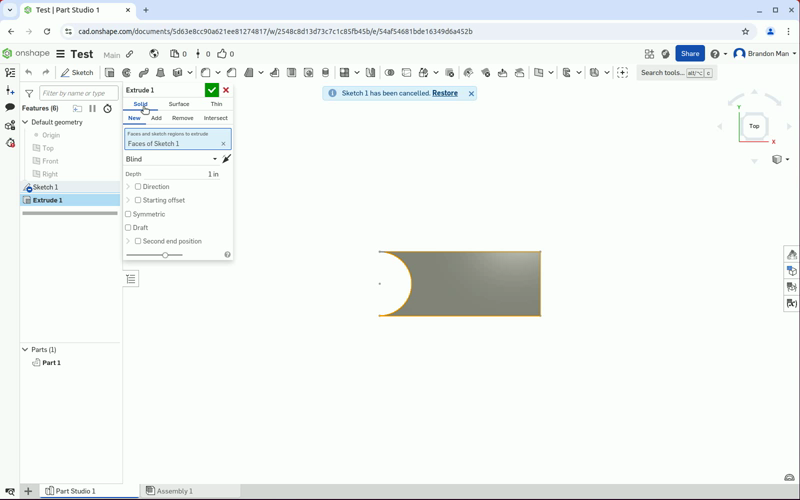
click(143, 106)
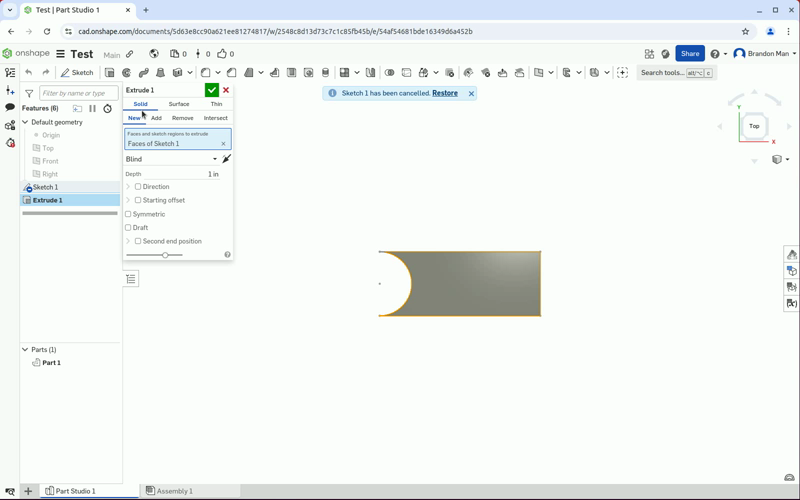
mouse_move(137, 120)
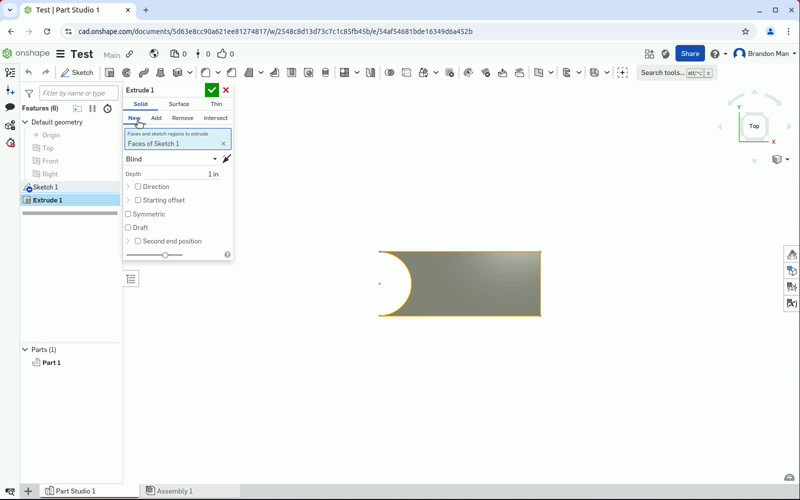
click(137, 120)
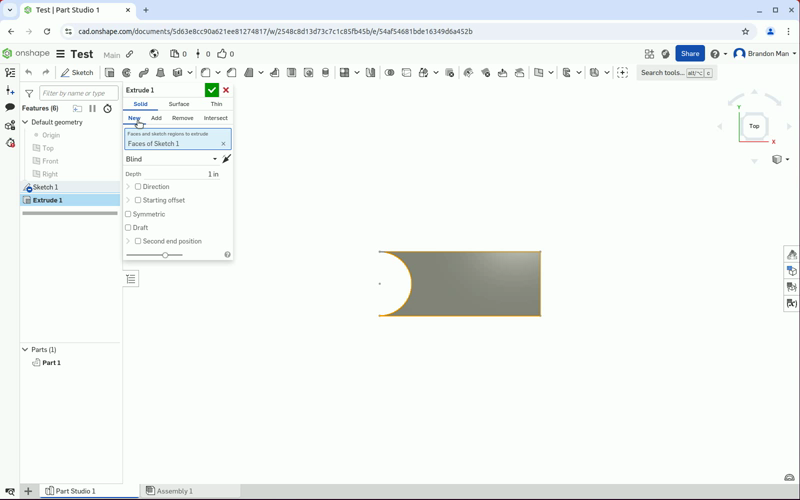
key(tab, 4)
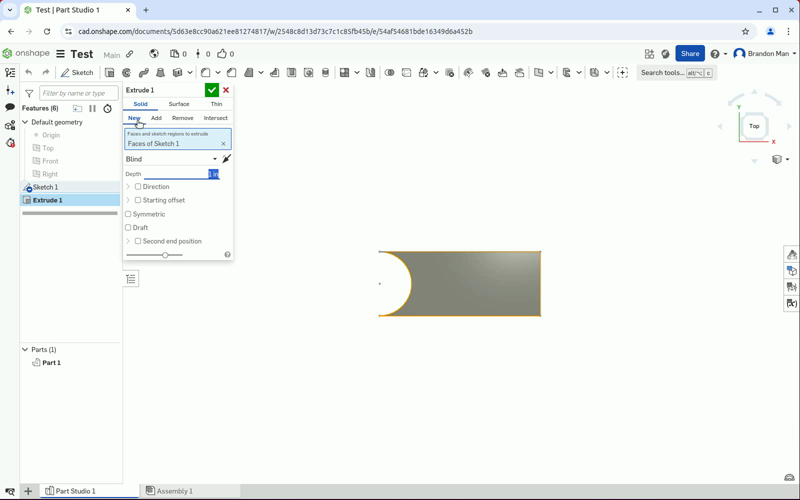
text(6.74)
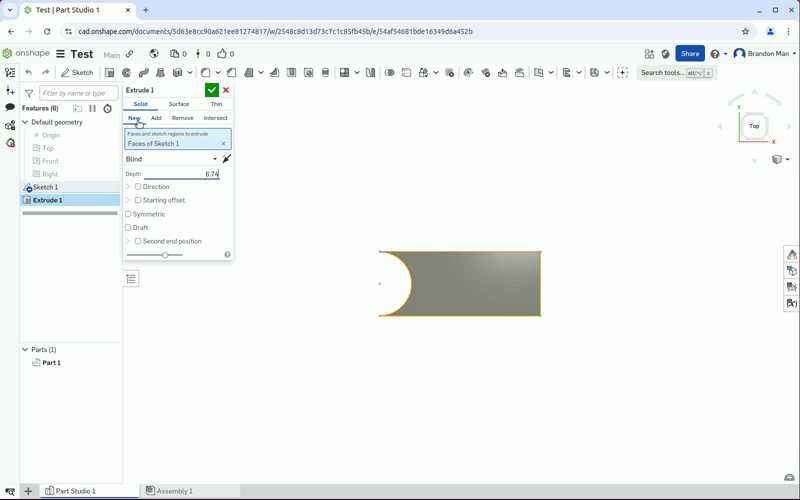
key(enter)
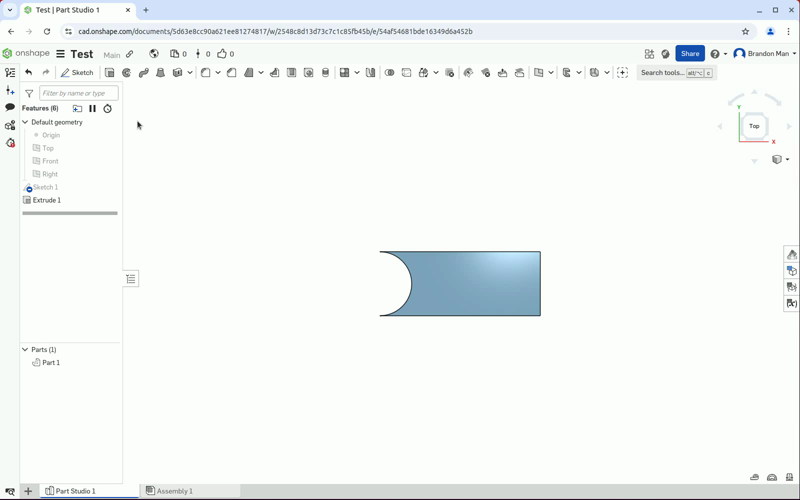
key(shift+h)
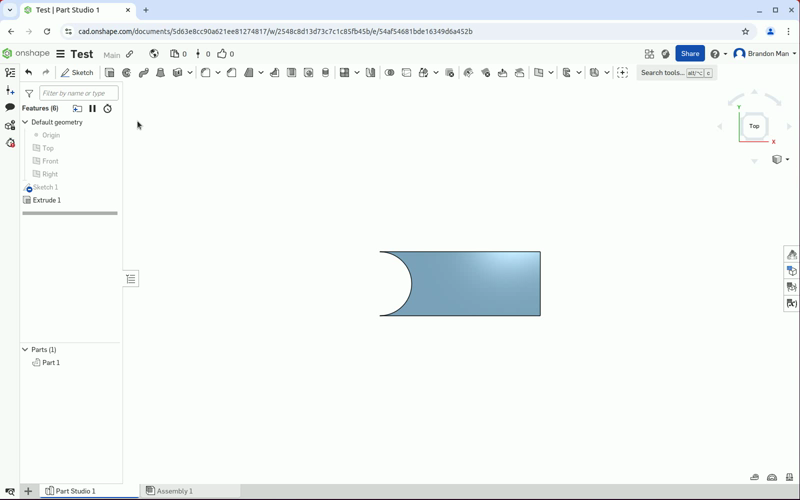
key(shift+h)
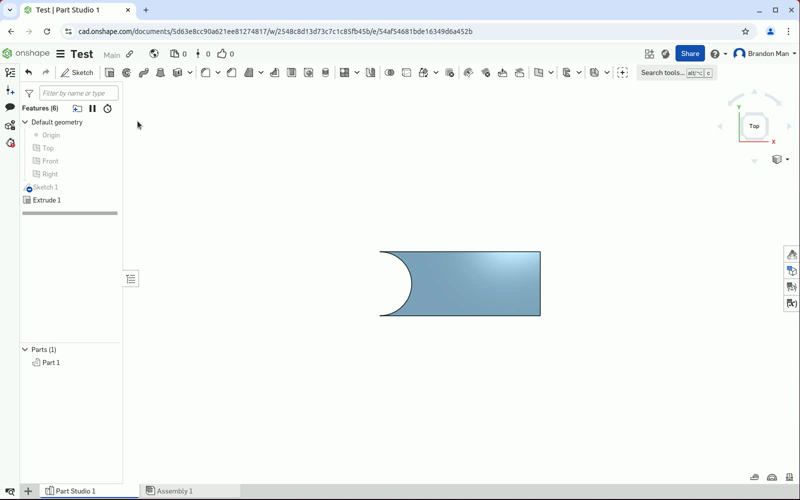
mouse_move(73, 189)
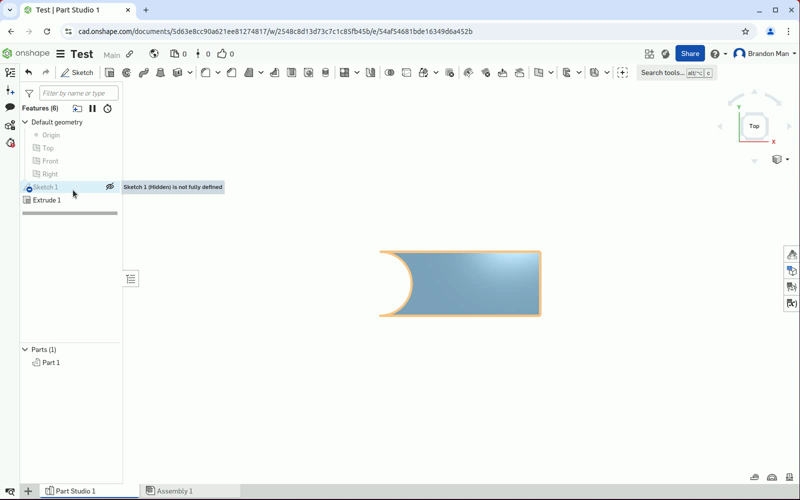
click(73, 189)
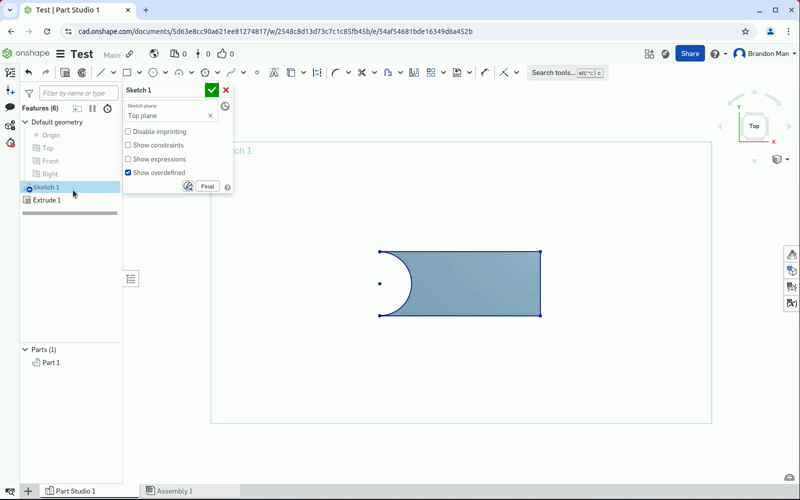
mouse_move(229, 92)
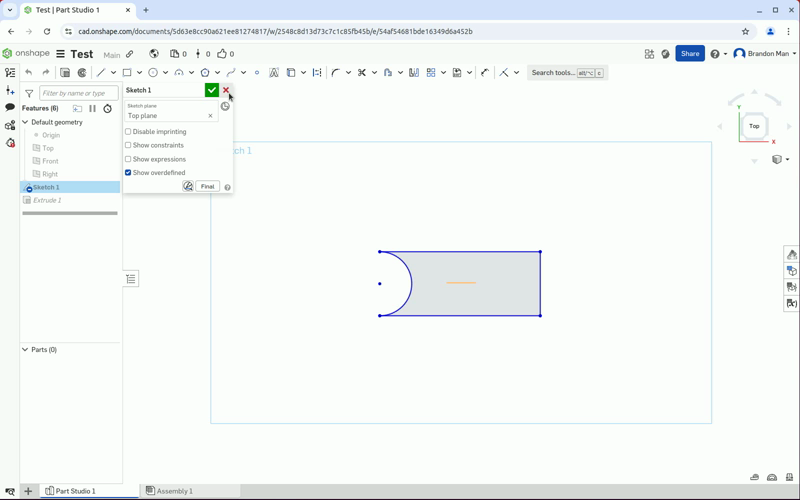
click(229, 92)
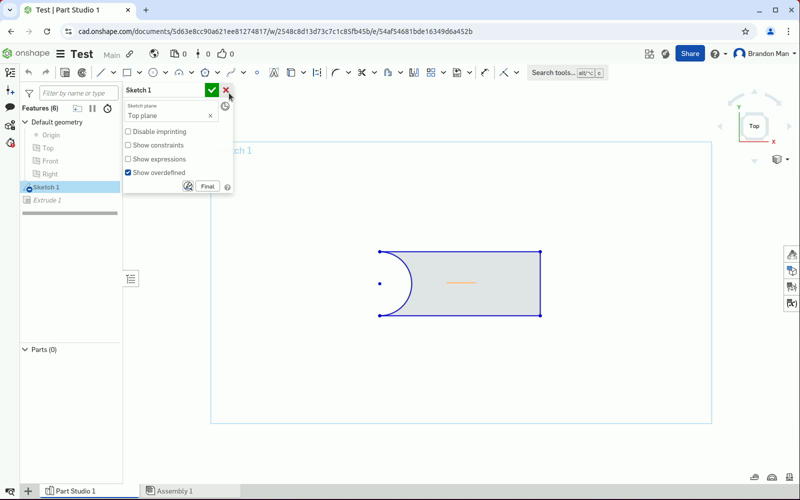
key(shift+s)
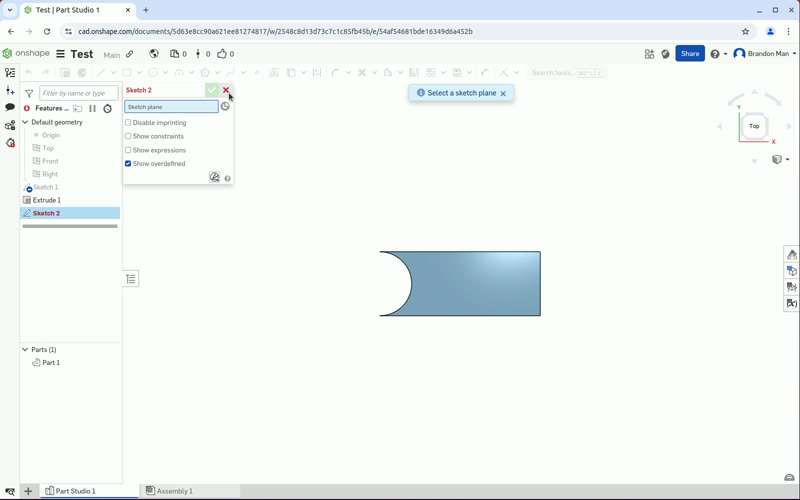
mouse_move(73, 150)
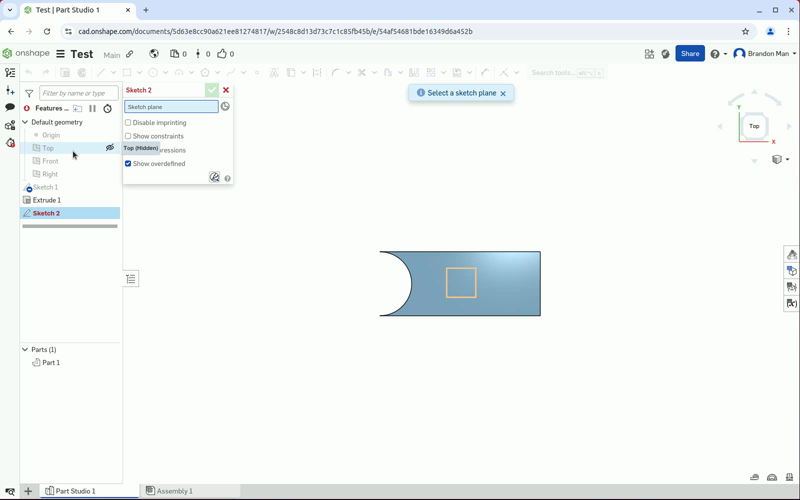
click(73, 150)
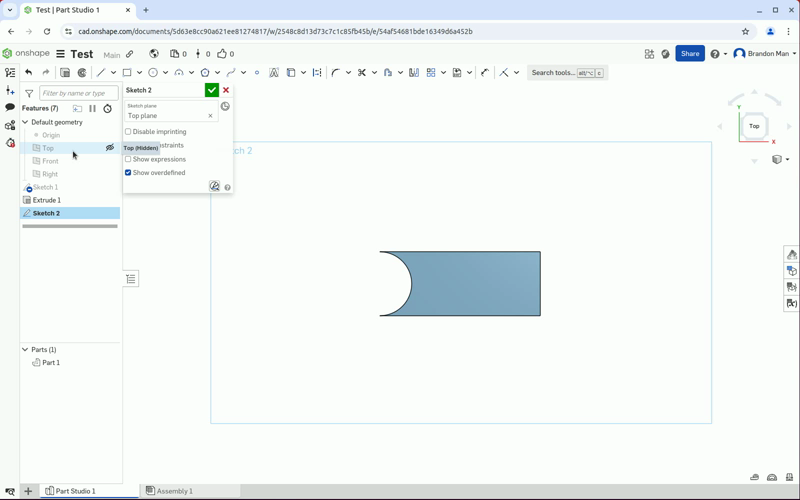
mouse_move(73, 352)
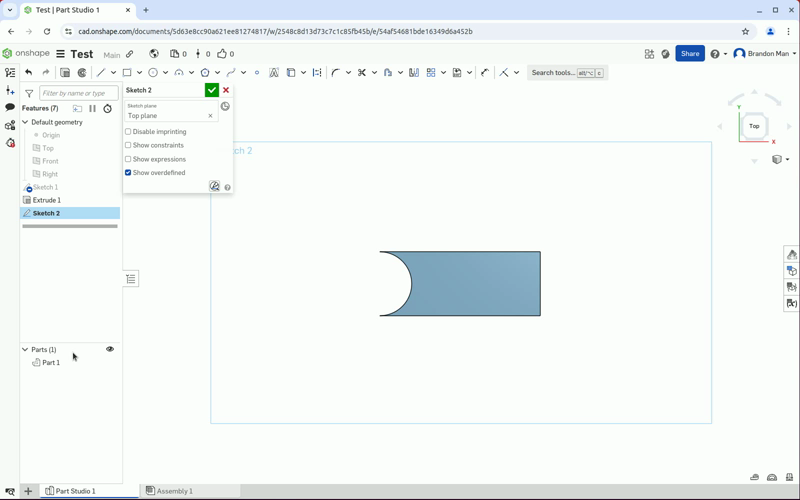
key(y)
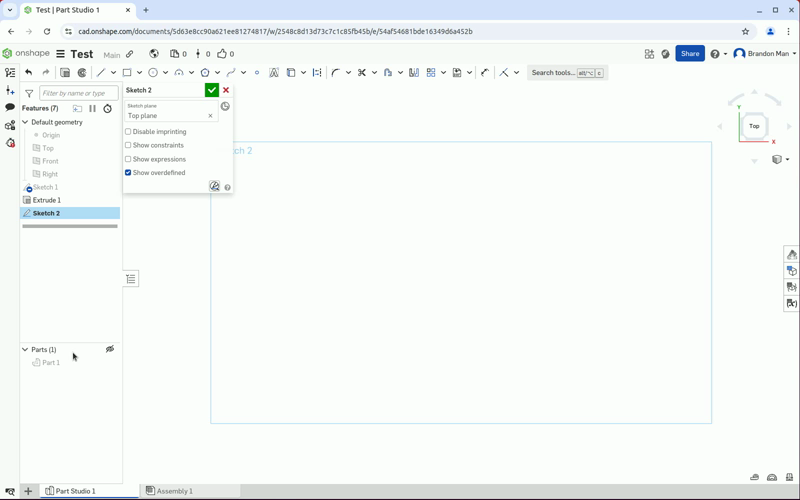
key(l)
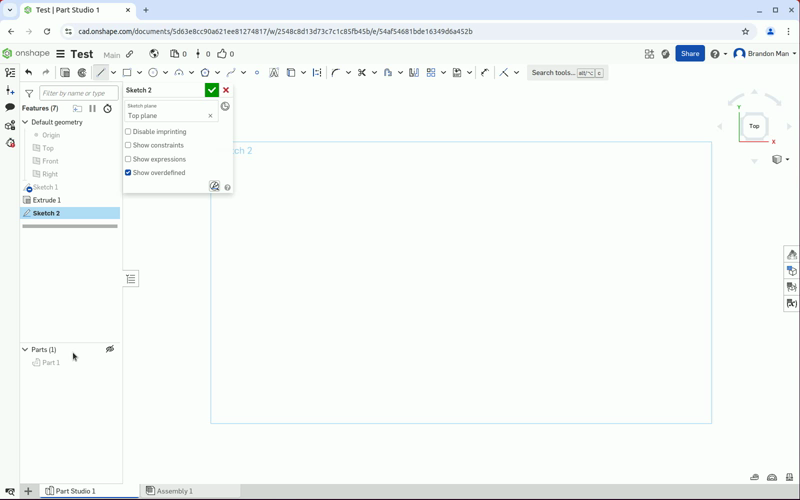
key_down(shift)
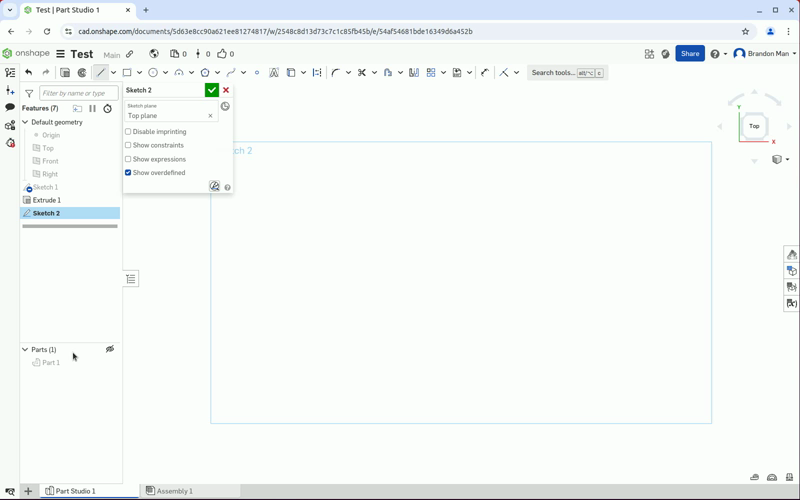
mouse_move(379, 314)
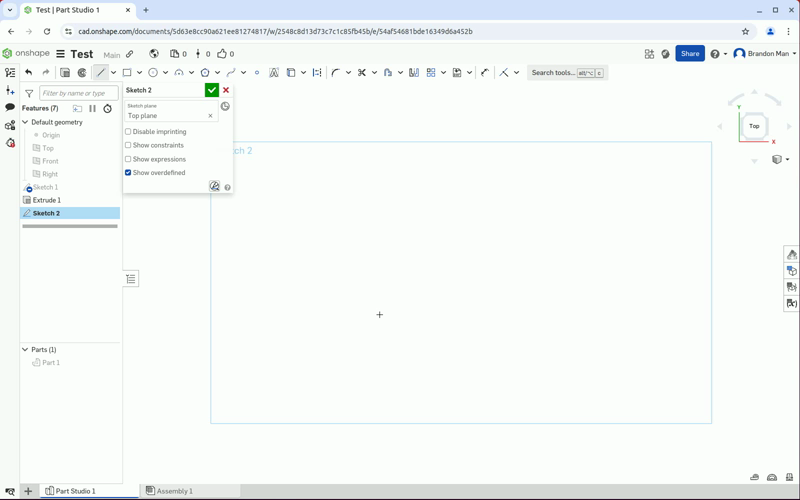
click(379, 314)
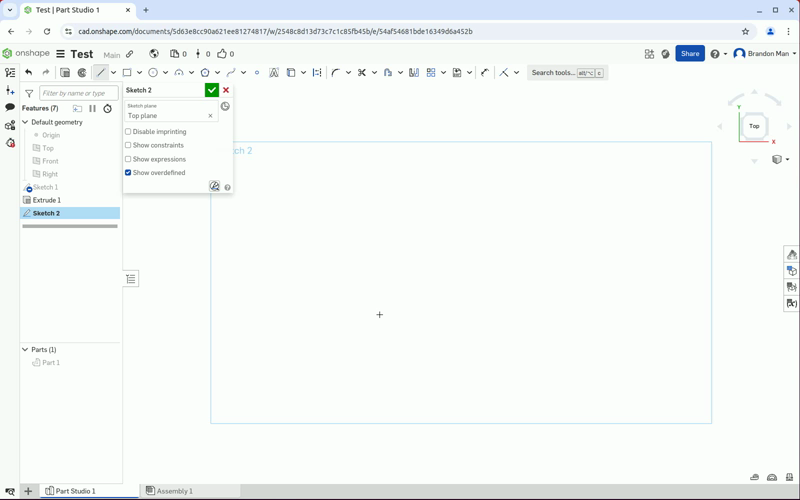
key_up(shift)
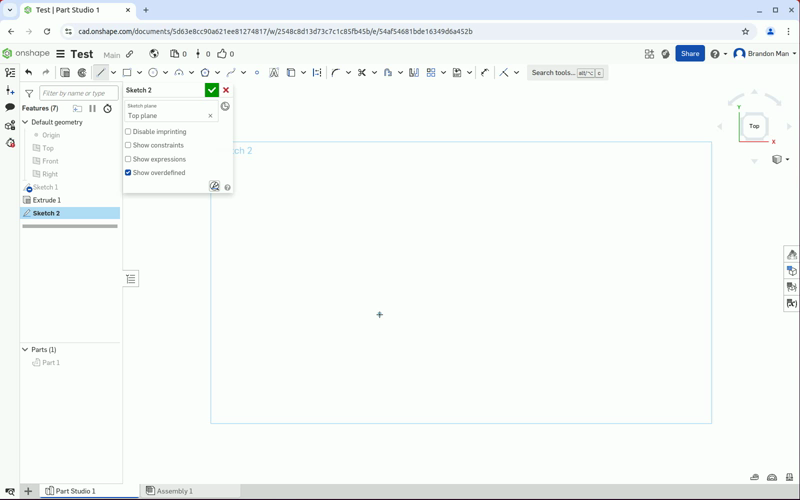
key_down(shift)
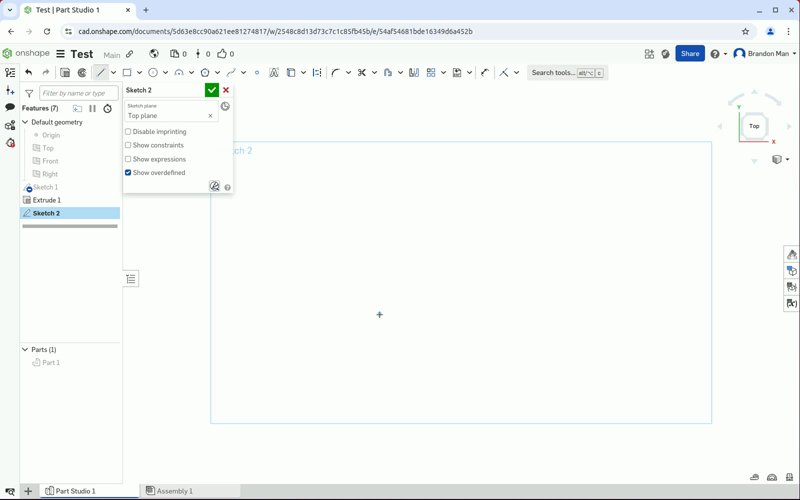
mouse_move(409, 314)
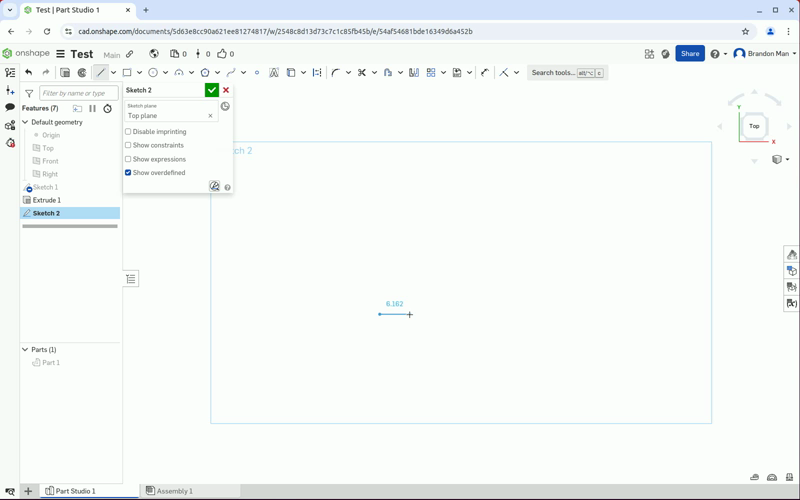
mouse_move(379, 297)
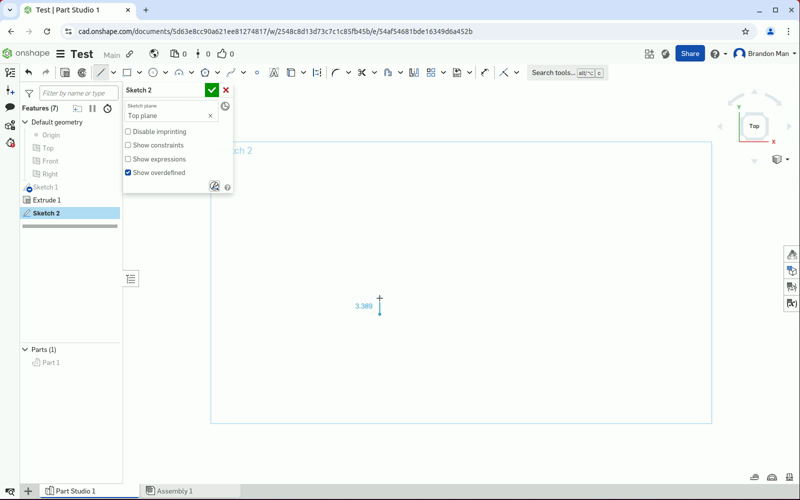
click(379, 297)
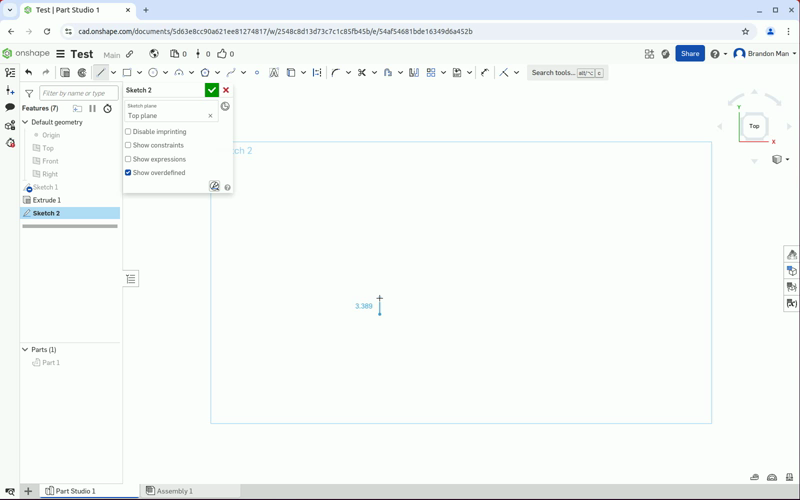
key_up(shift)
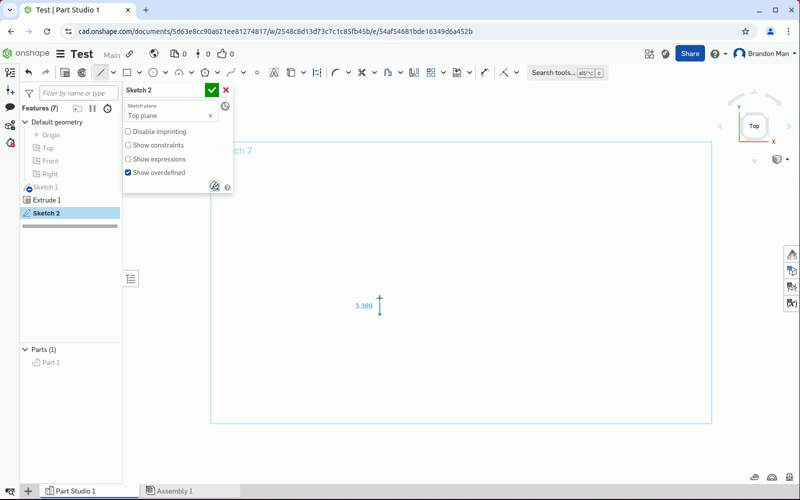
key(esc)
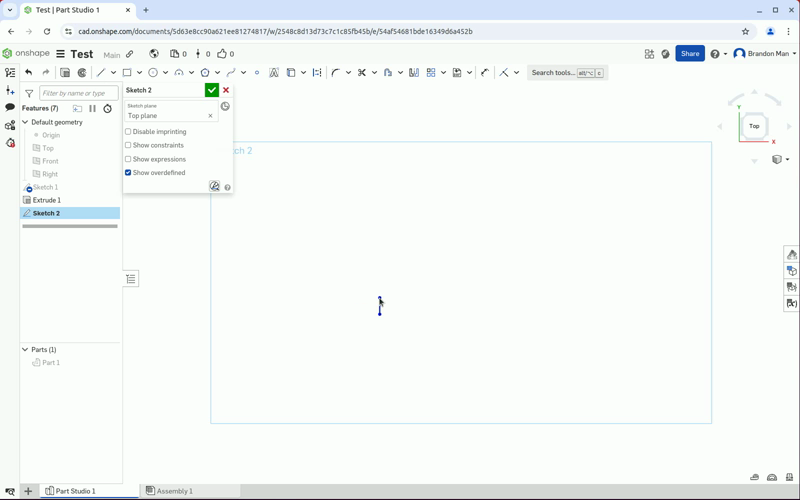
key(a)
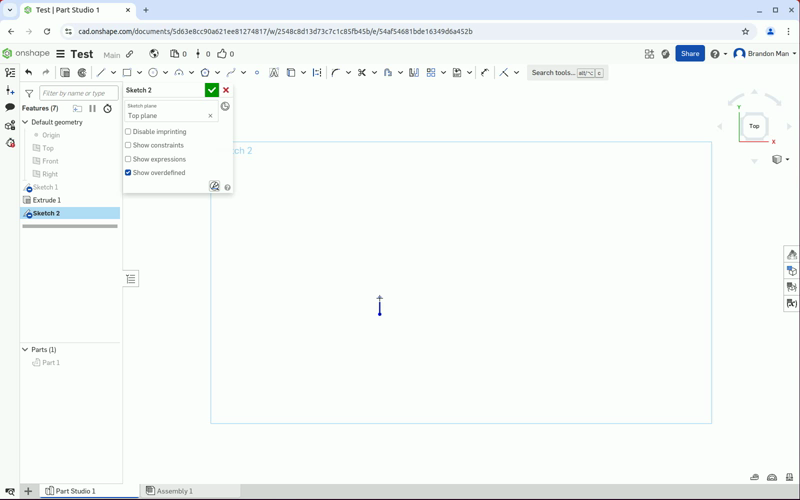
mouse_move(379, 297)
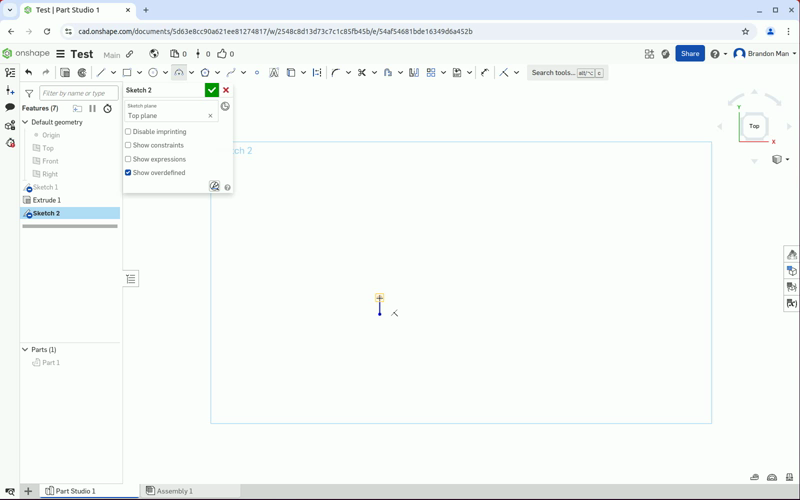
click(379, 297)
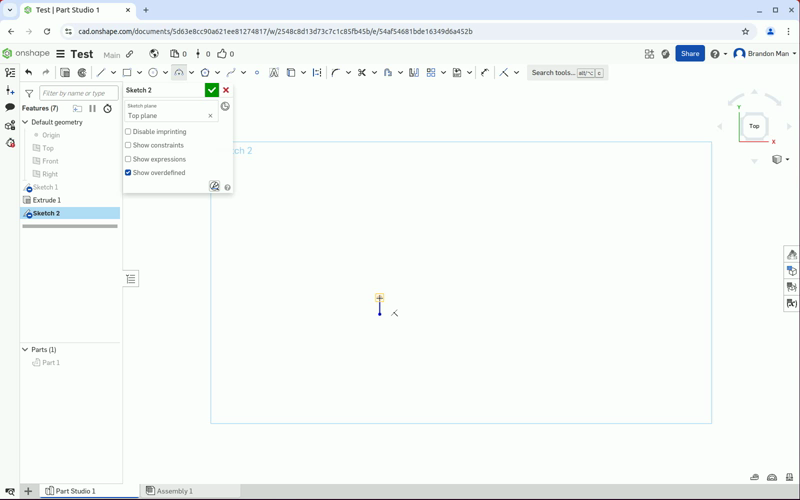
key_down(shift)
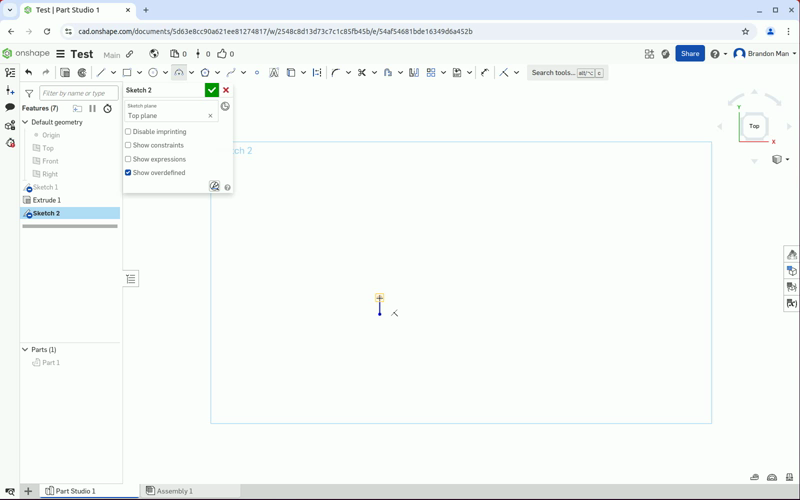
mouse_move(379, 266)
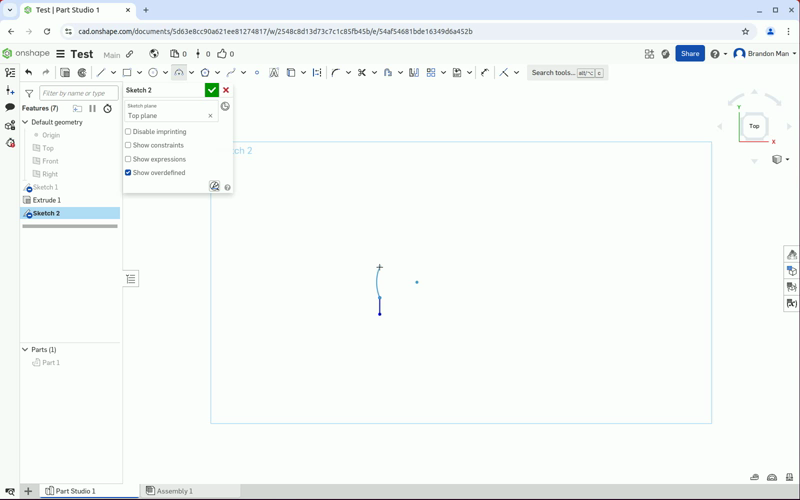
click(379, 266)
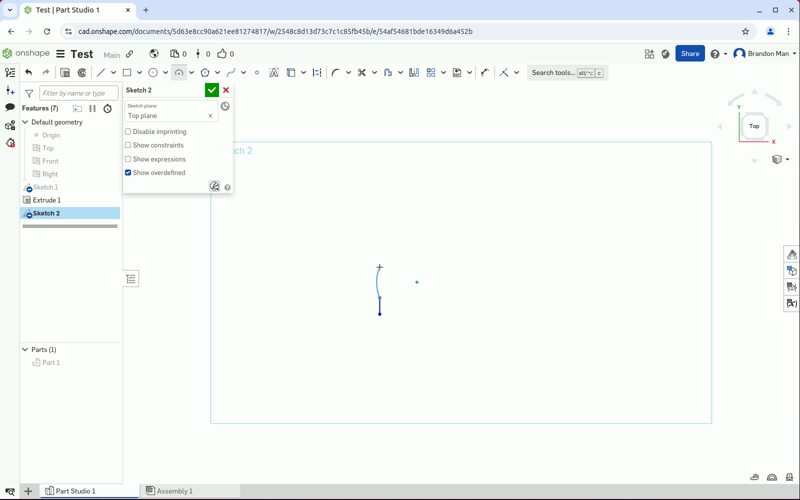
mouse_move(364, 282)
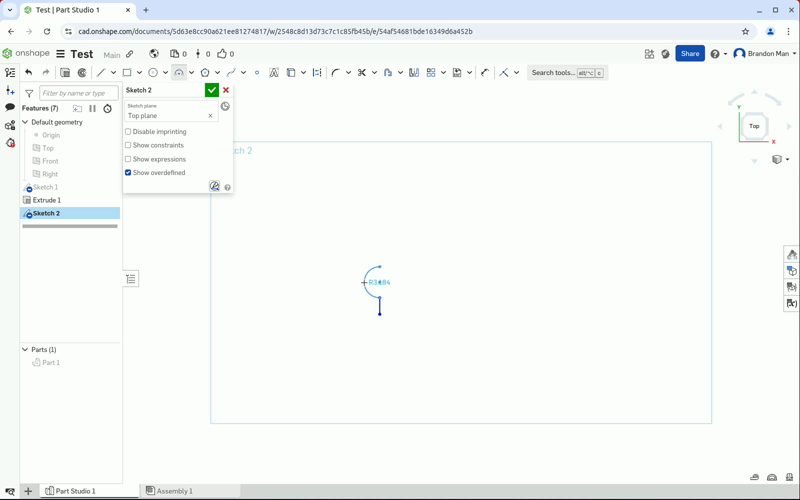
click(364, 282)
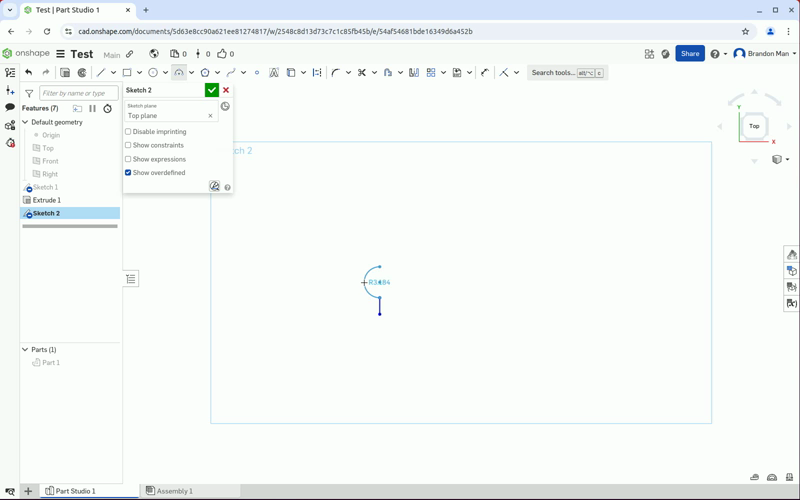
key_up(shift)
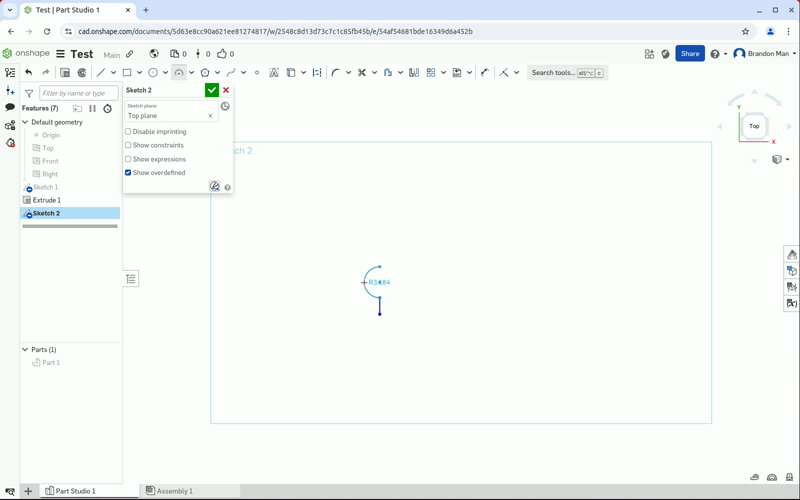
key(esc)
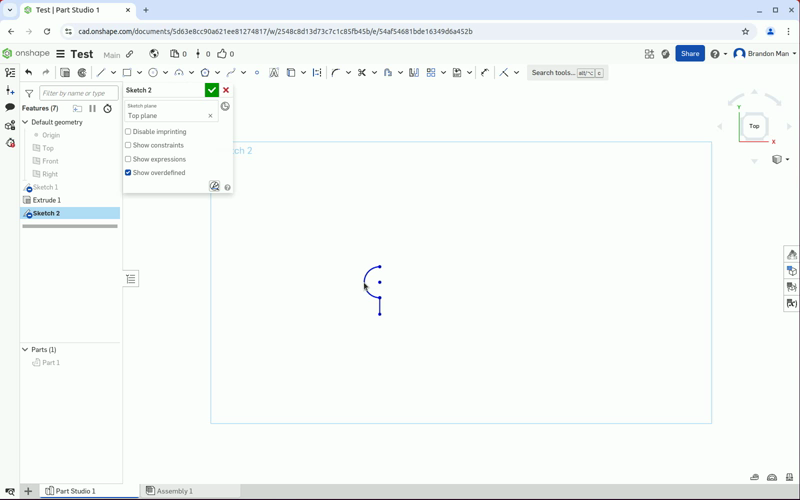
key(l)
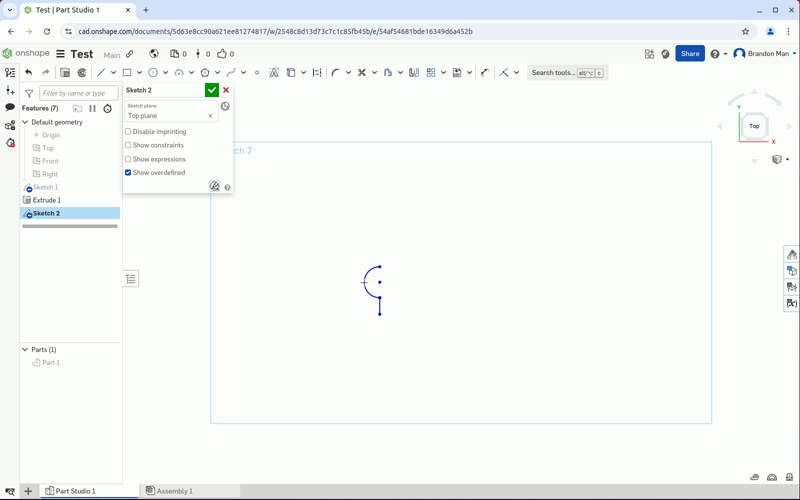
mouse_move(379, 266)
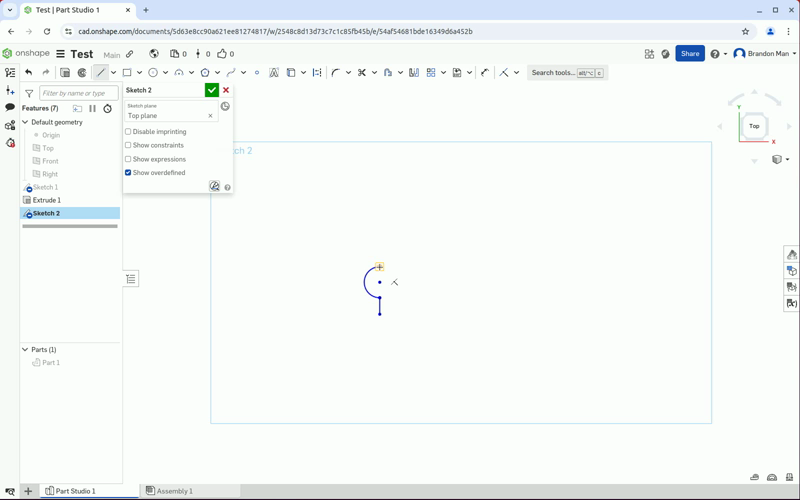
click(379, 266)
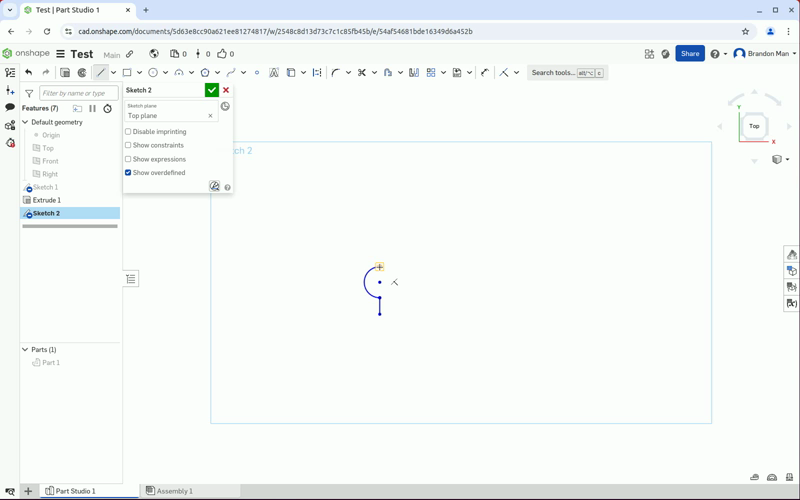
key_down(shift)
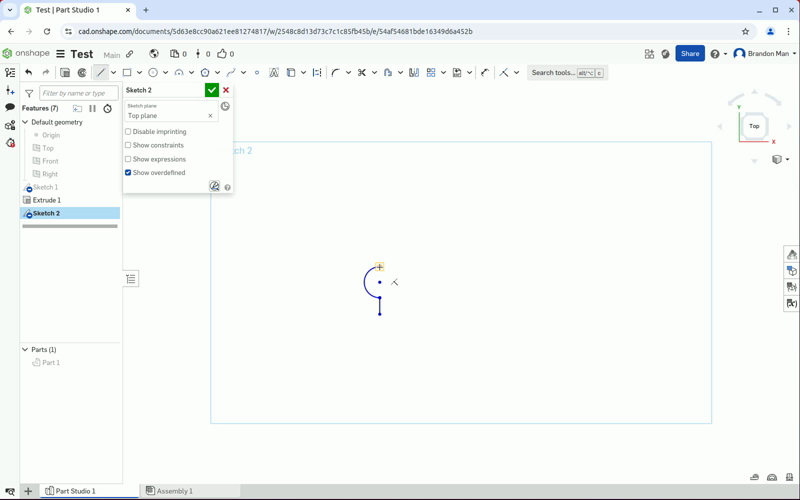
mouse_move(409, 266)
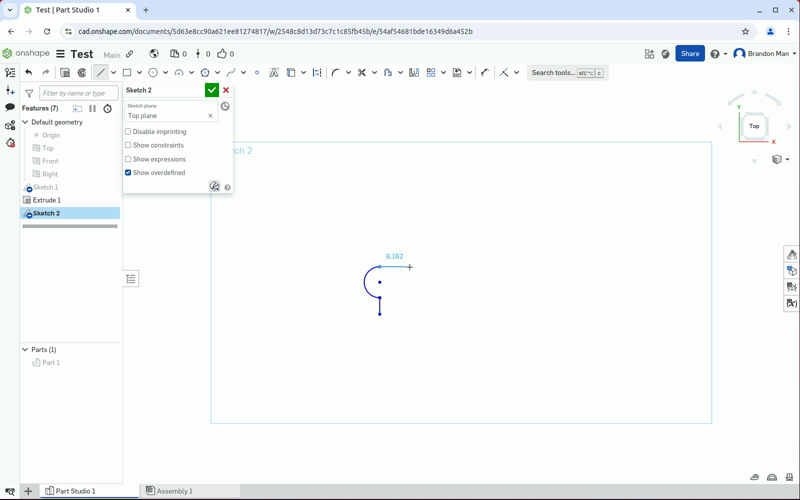
mouse_move(379, 249)
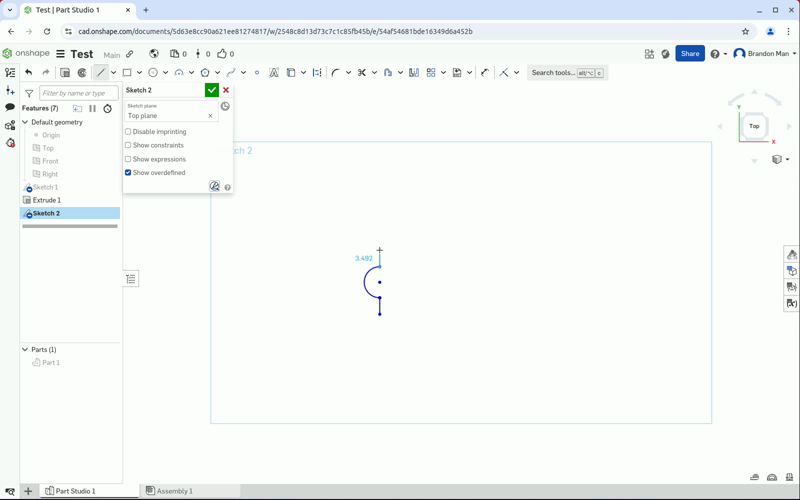
click(379, 249)
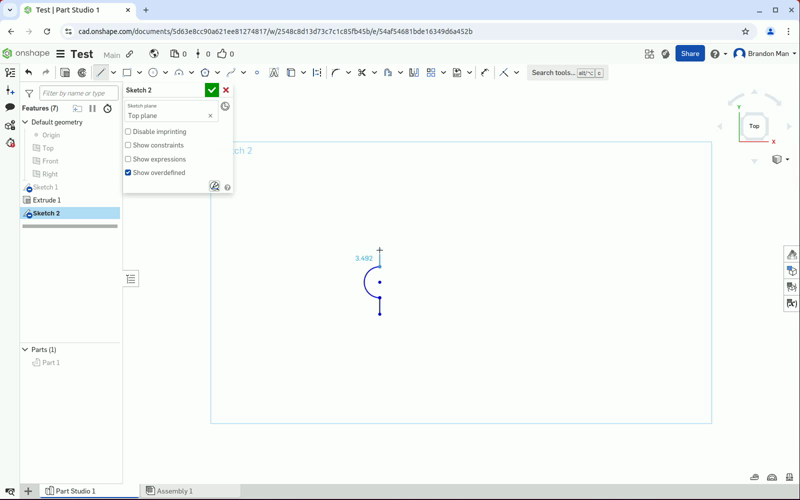
key_up(shift)
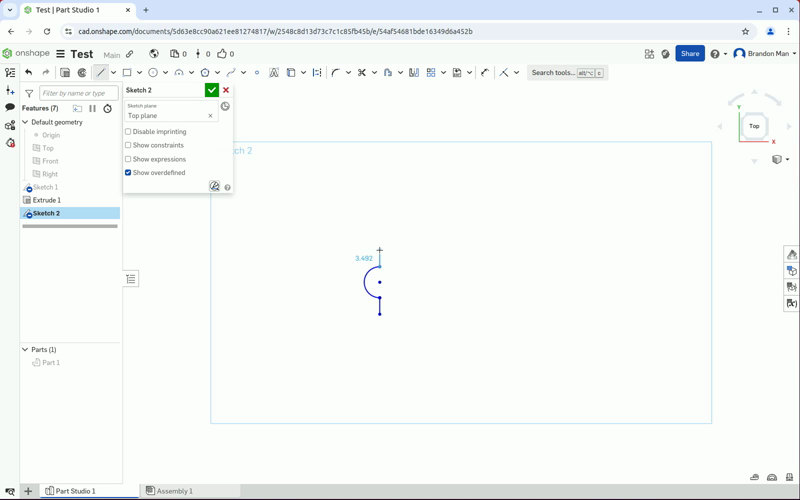
key(esc)
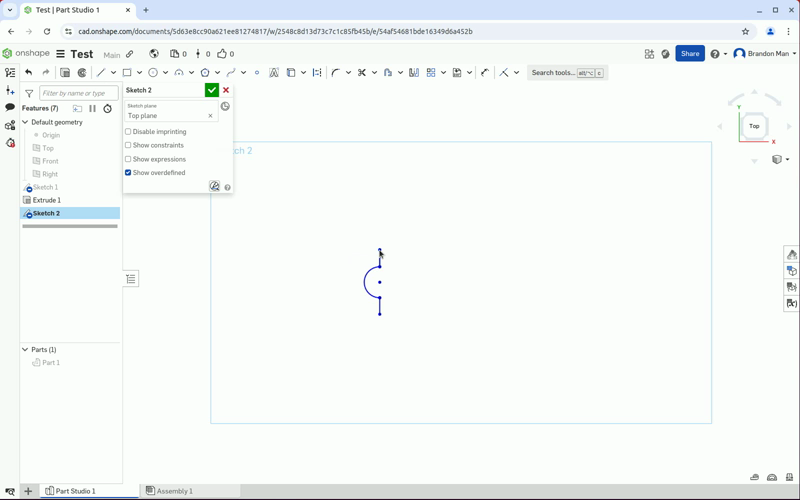
key(a)
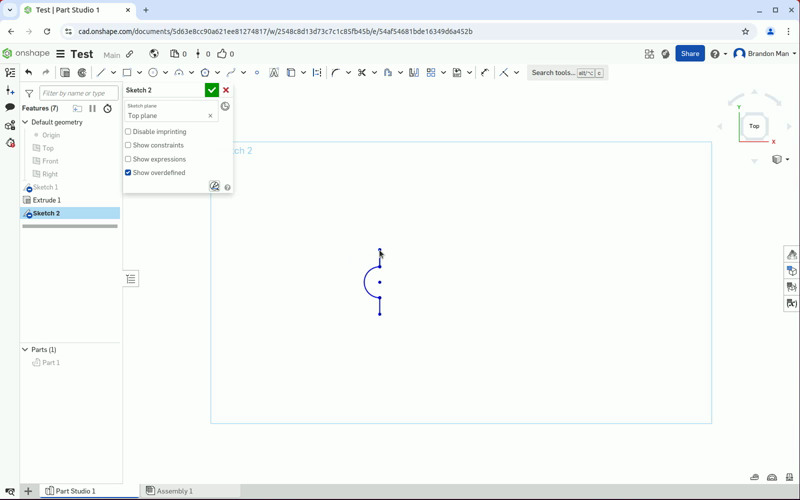
mouse_move(379, 249)
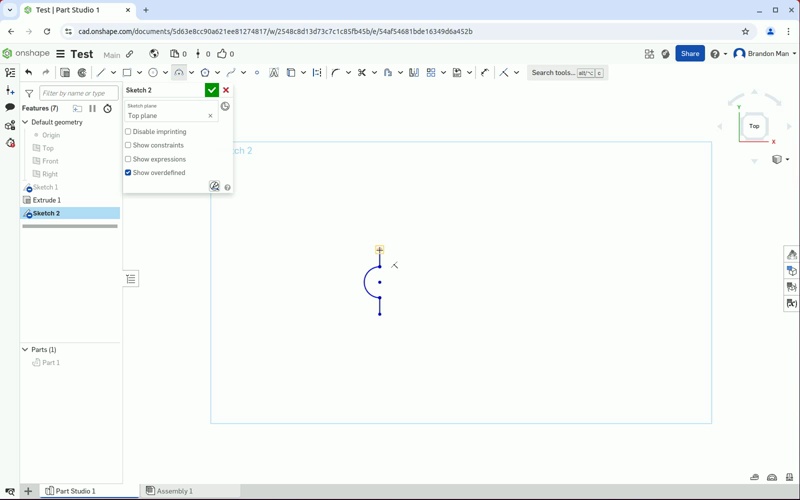
click(379, 249)
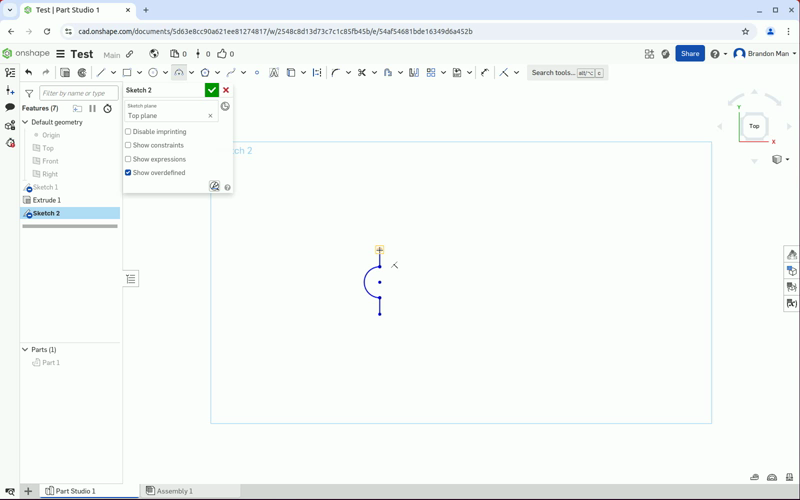
mouse_move(379, 314)
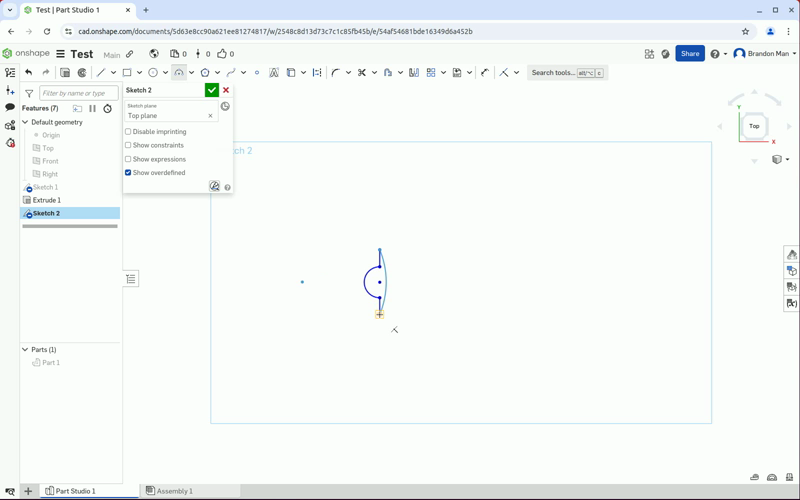
click(379, 314)
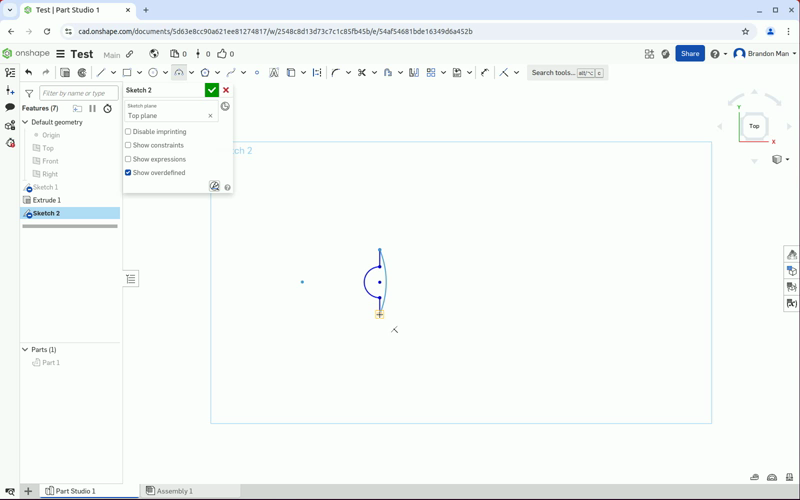
key_down(shift)
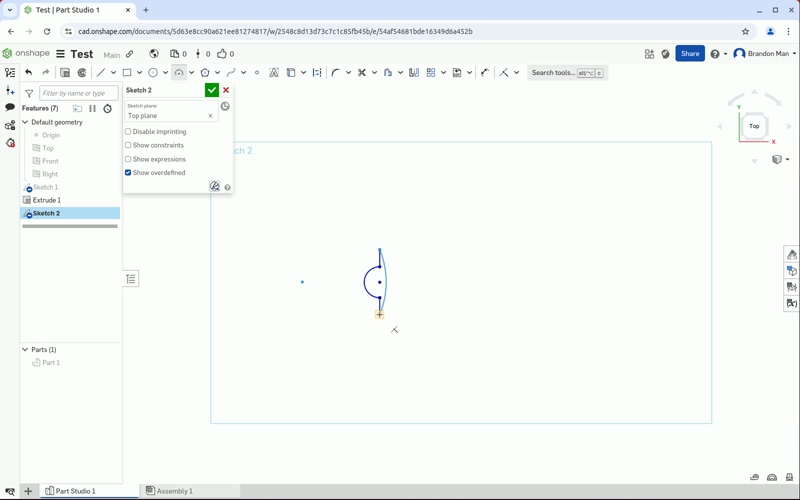
mouse_move(347, 282)
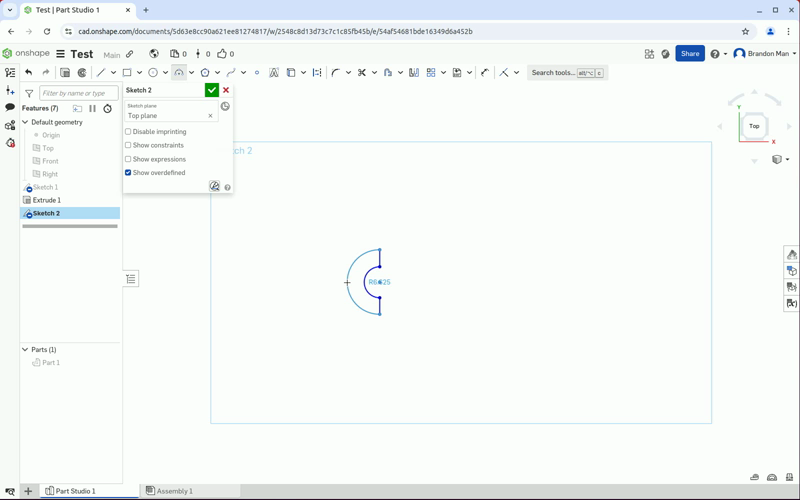
click(347, 282)
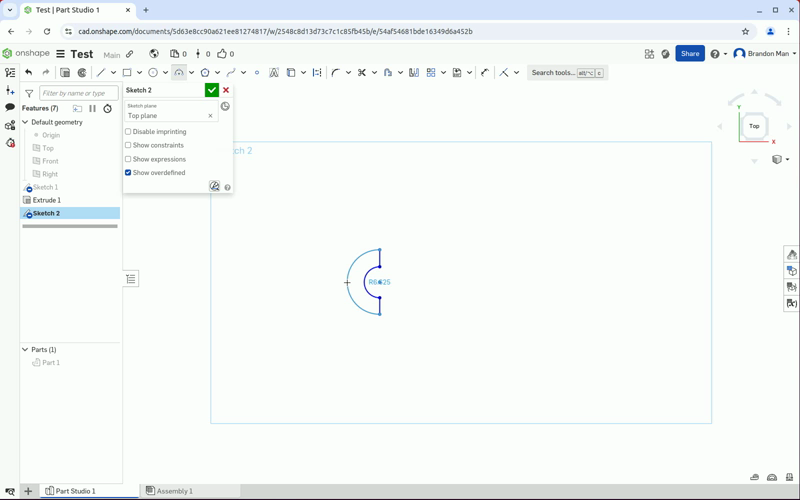
key_up(shift)
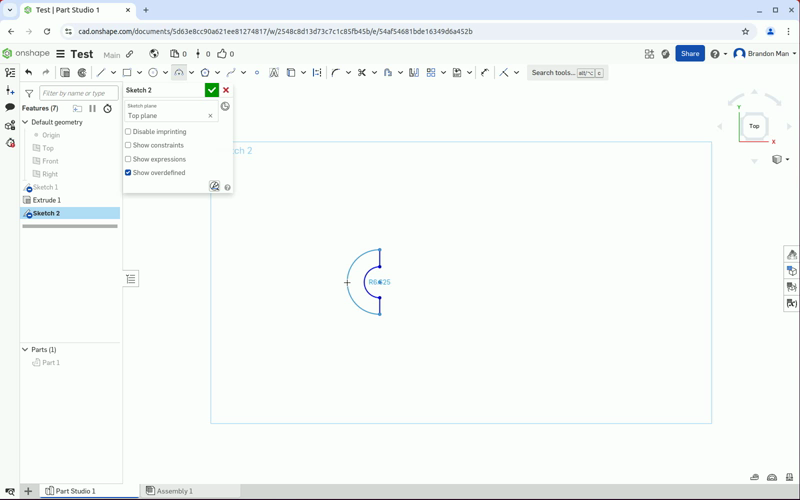
key(esc)
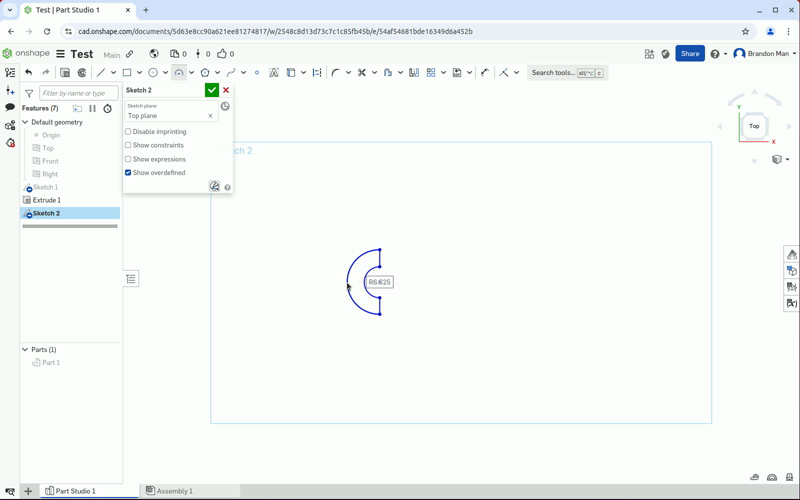
mouse_move(364, 301)
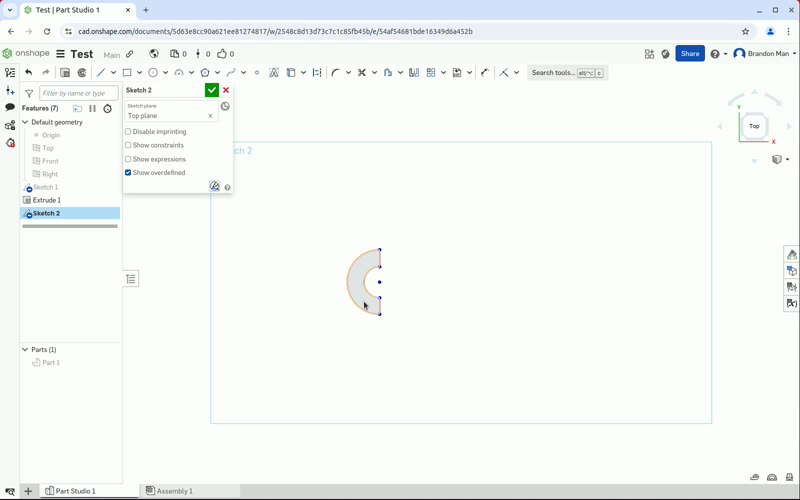
scroll(6)
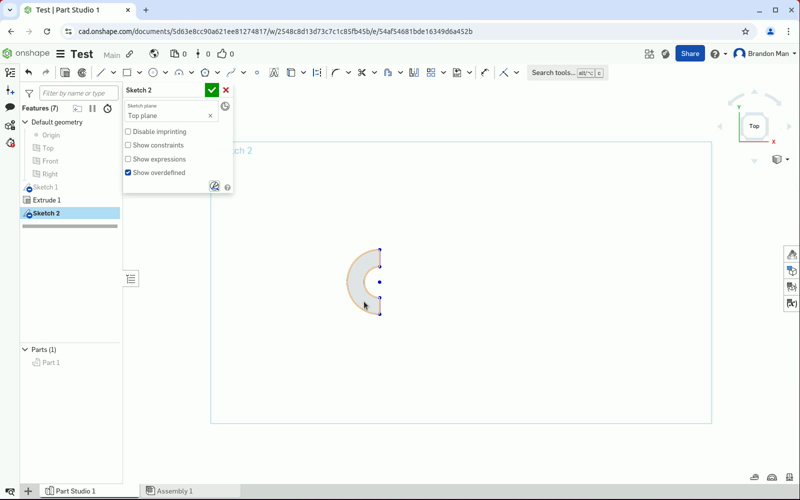
scroll(6)
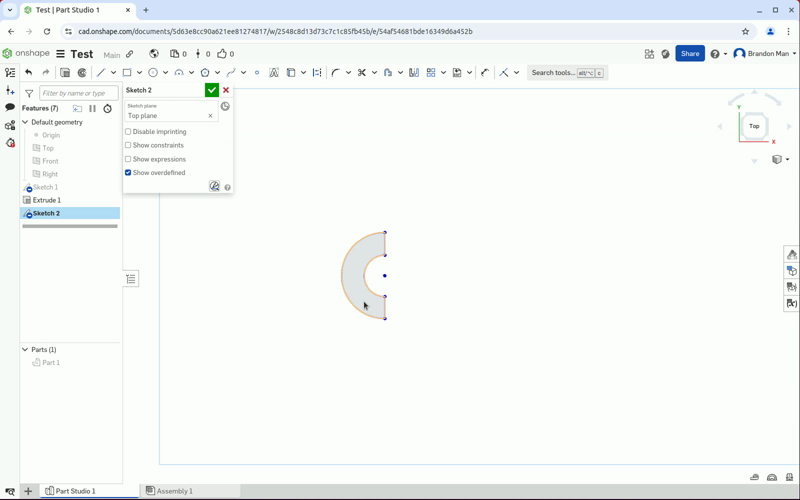
scroll(6)
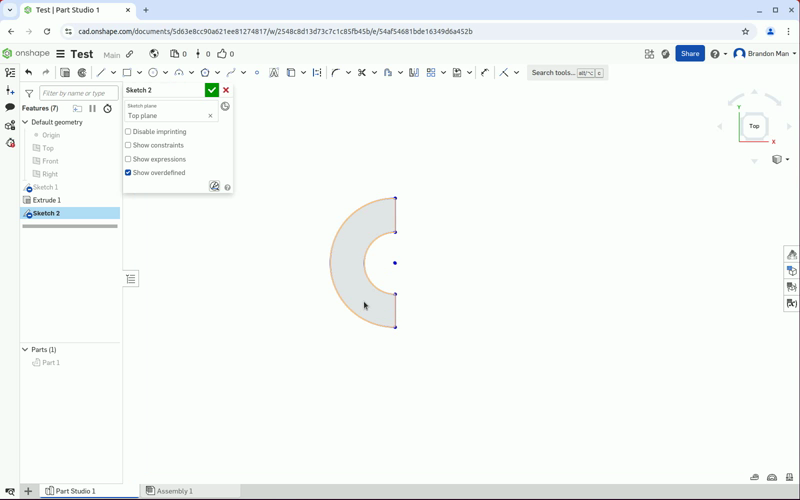
scroll(6)
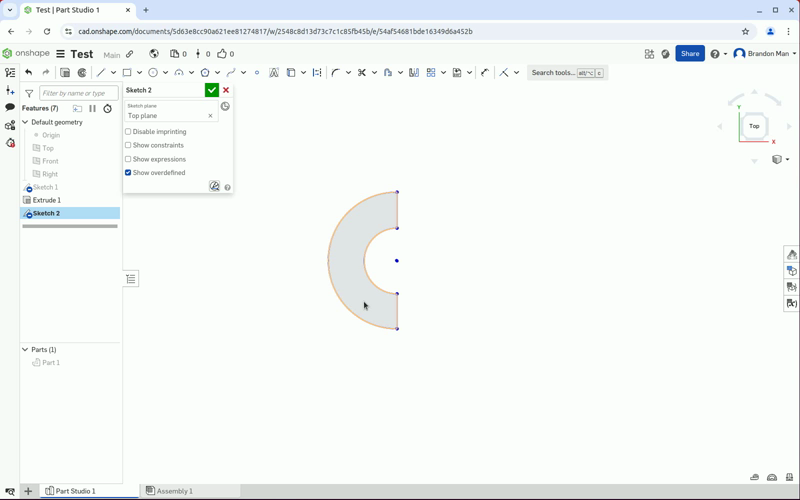
scroll(6)
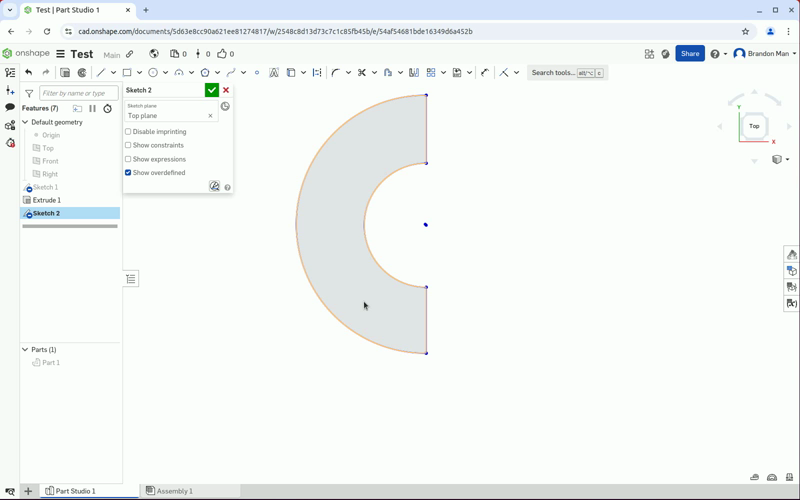
scroll(6)
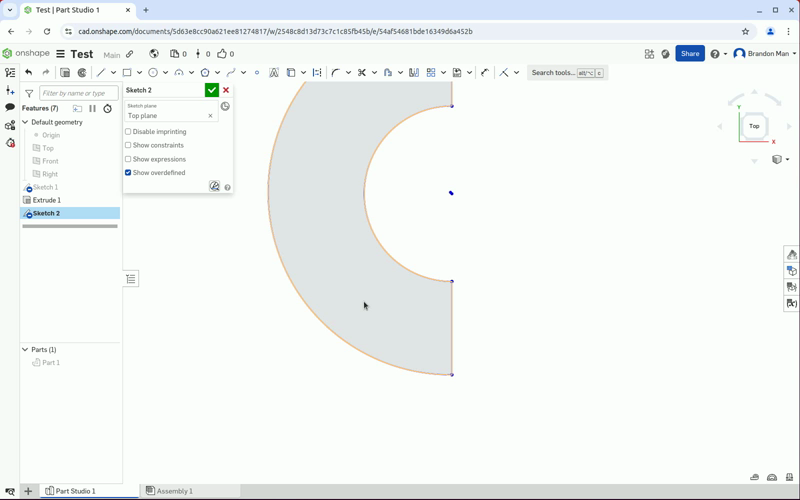
scroll(6)
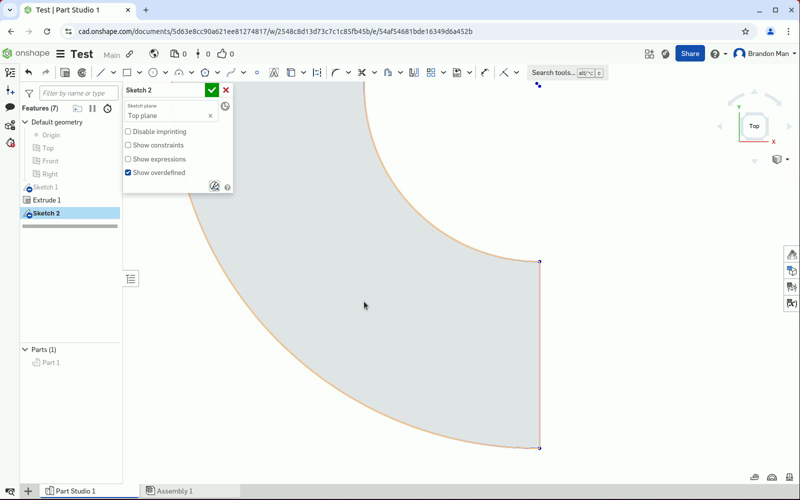
click(364, 301)
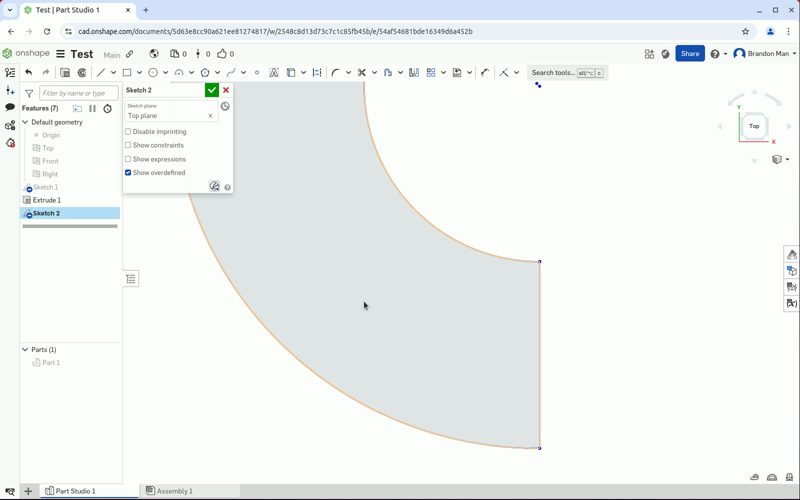
scroll(-6)
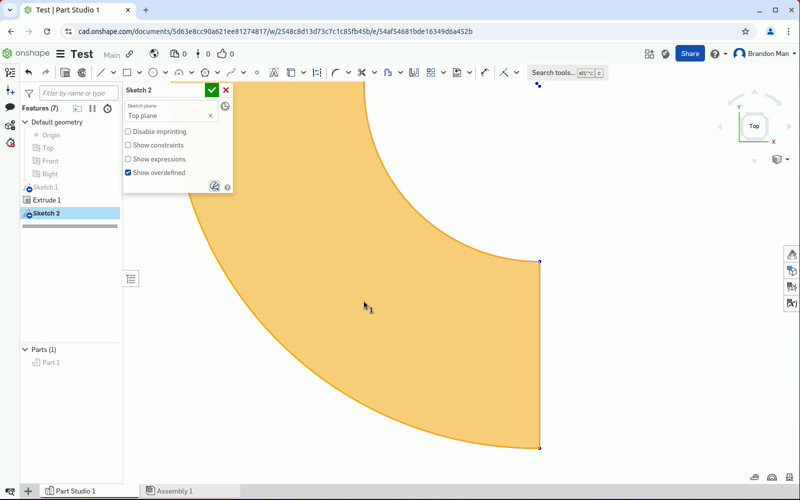
scroll(-6)
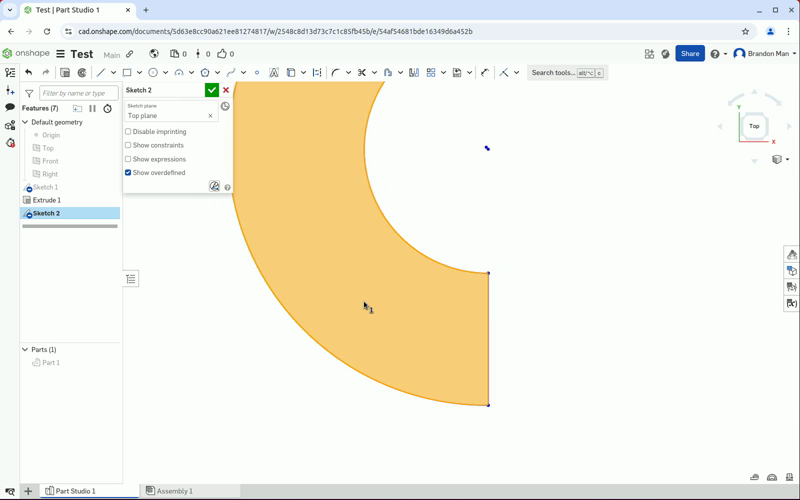
scroll(-6)
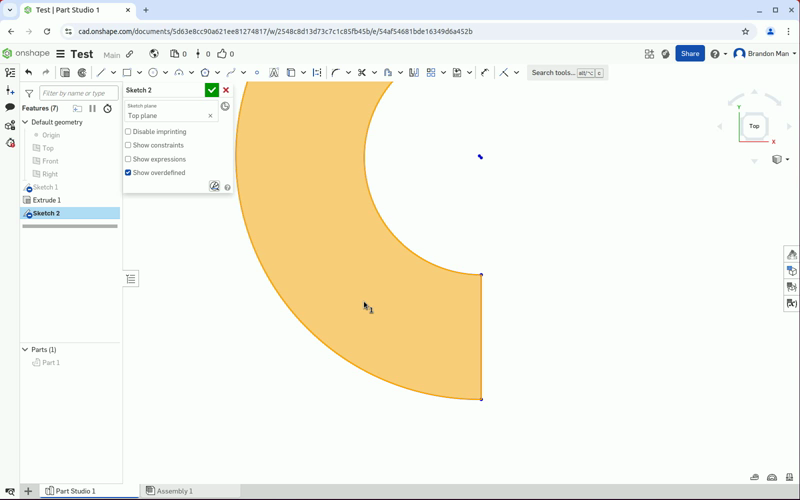
scroll(-6)
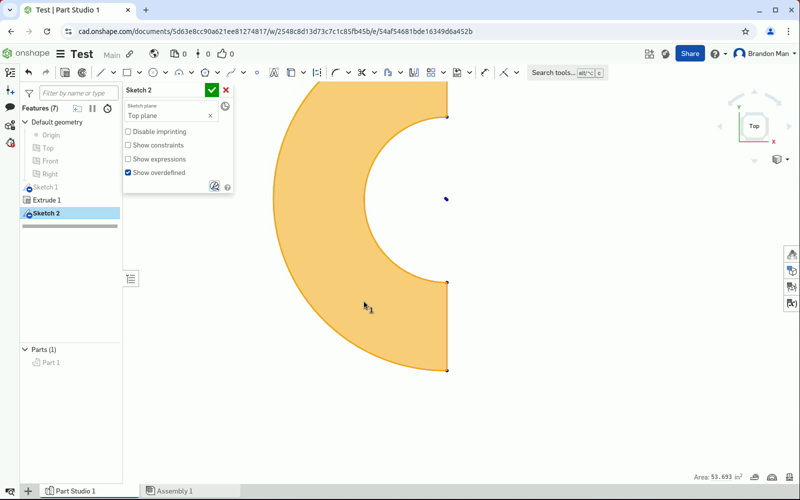
scroll(-6)
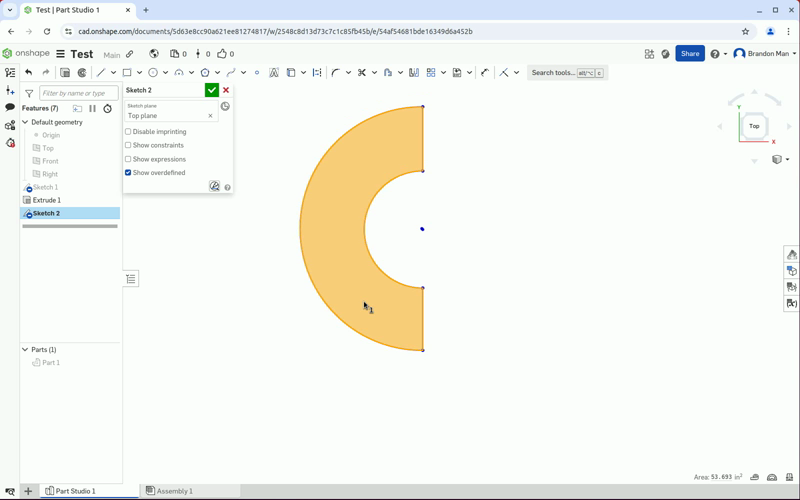
scroll(-6)
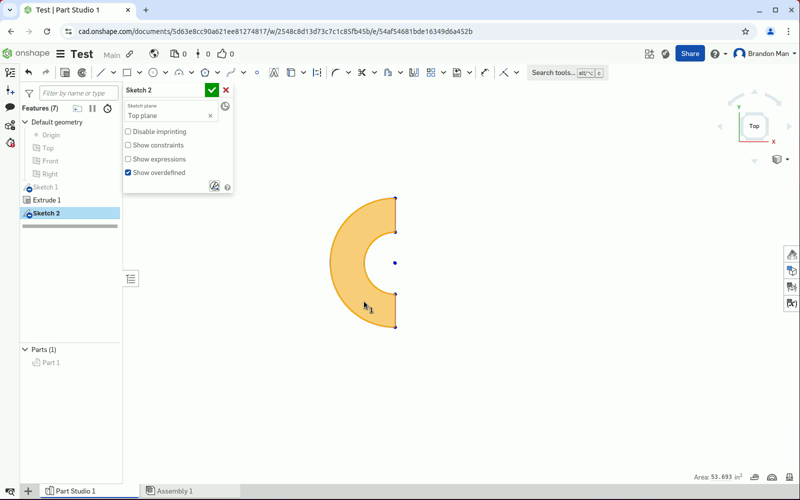
scroll(-6)
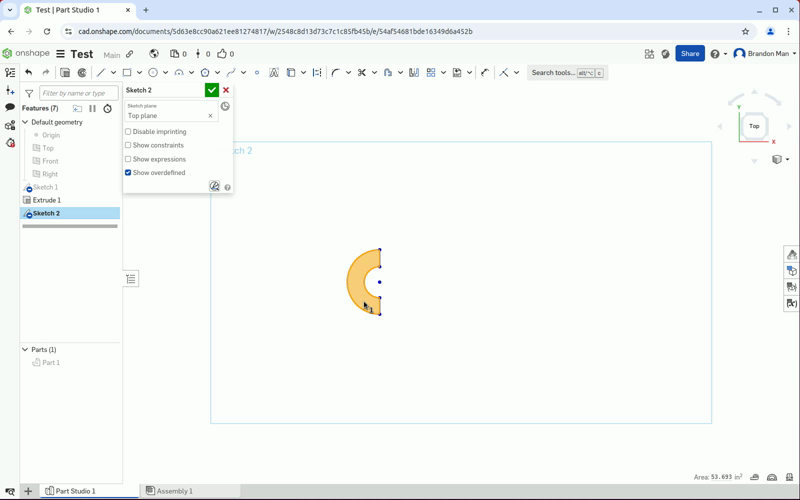
mouse_move(73, 352)
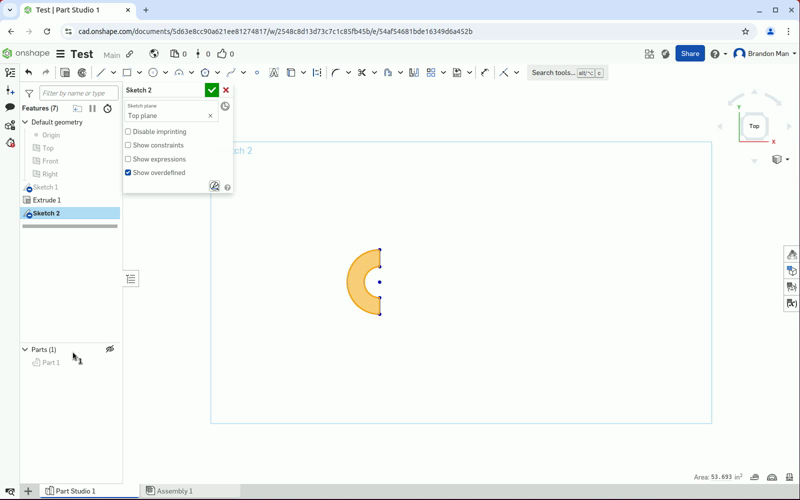
key(shift+y)
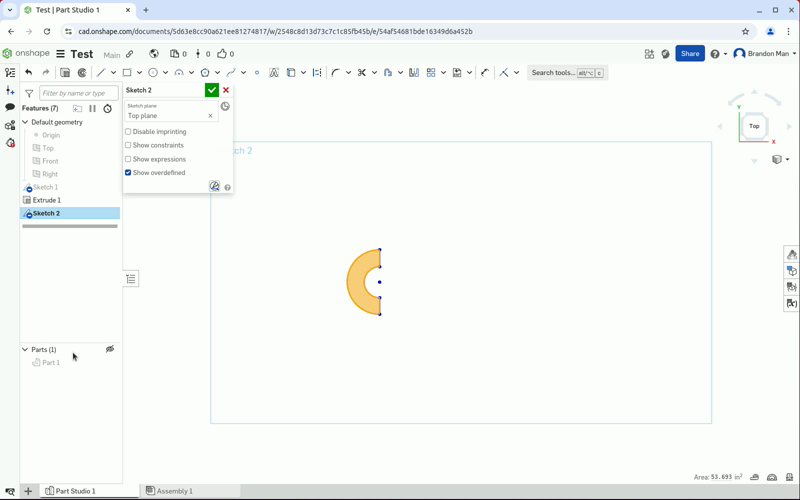
key(shift+e)
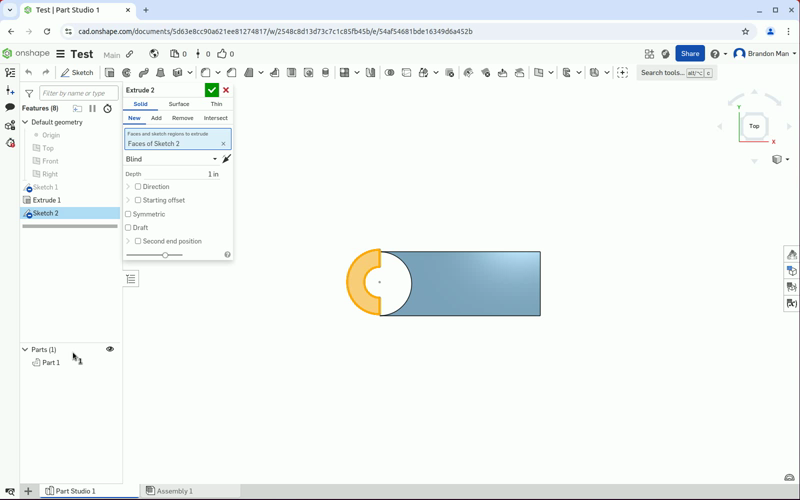
mouse_move(143, 106)
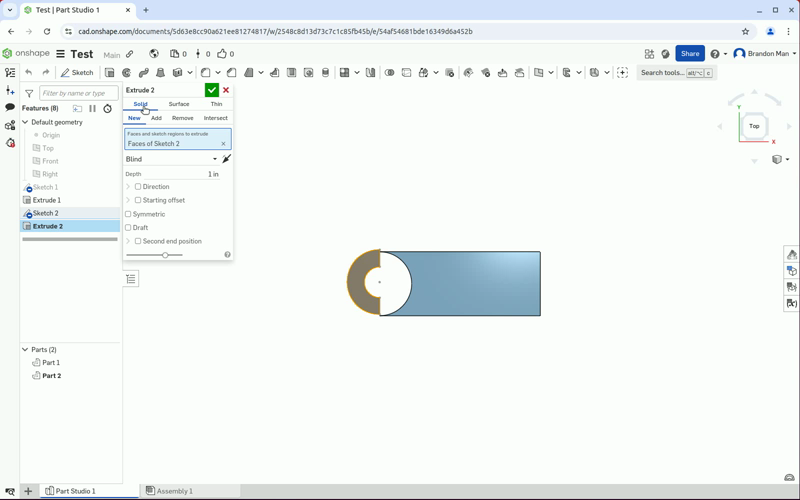
click(143, 106)
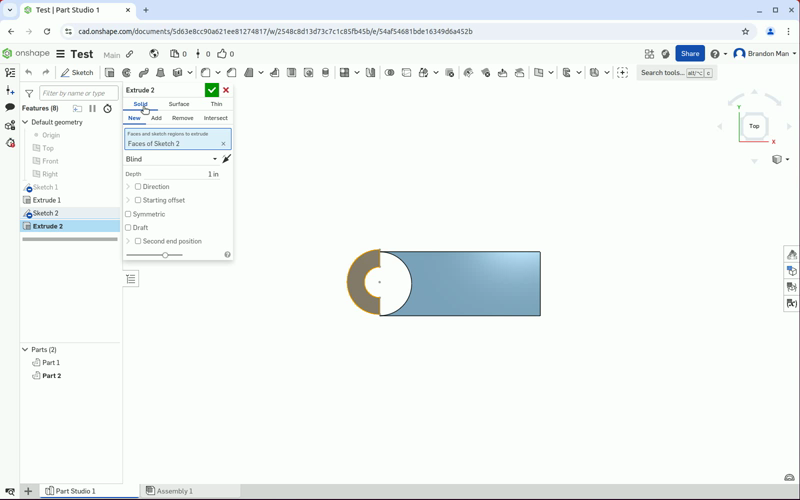
mouse_move(137, 120)
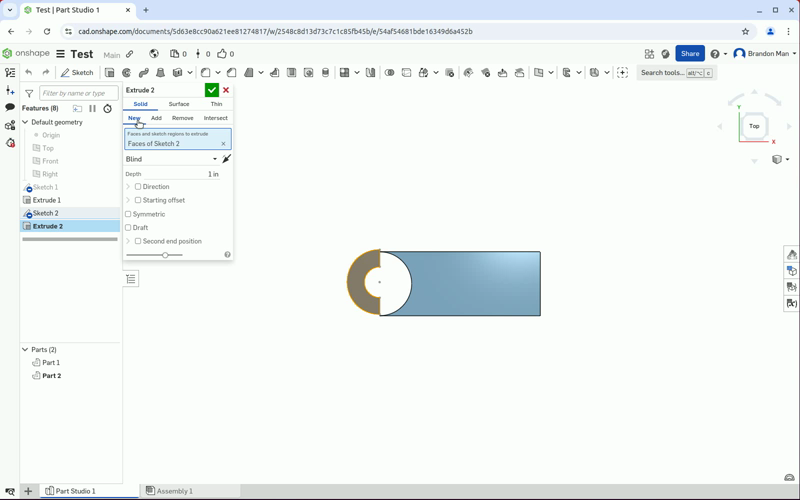
click(137, 120)
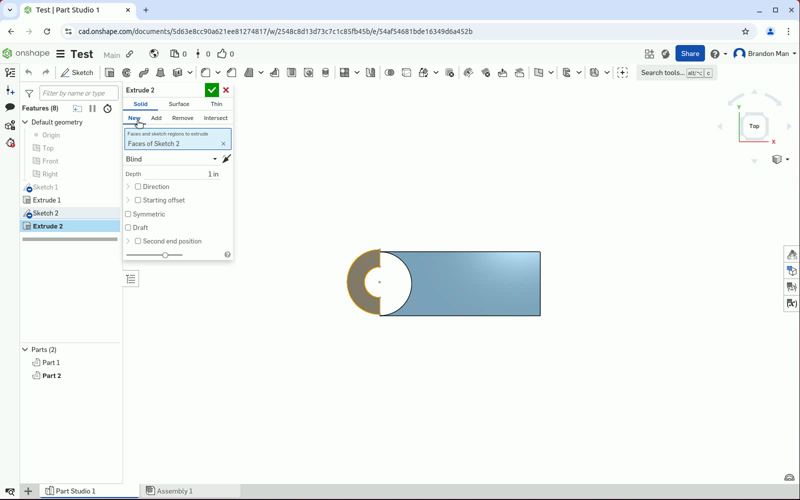
key(tab, 4)
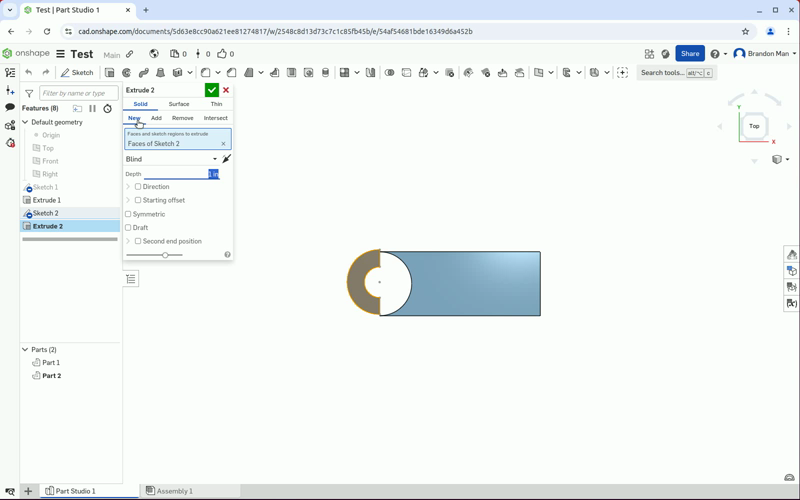
text(6.74)
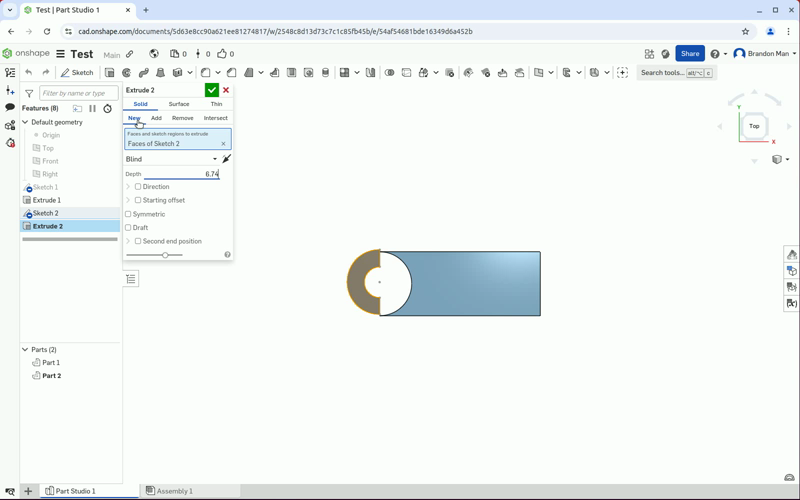
key(enter)
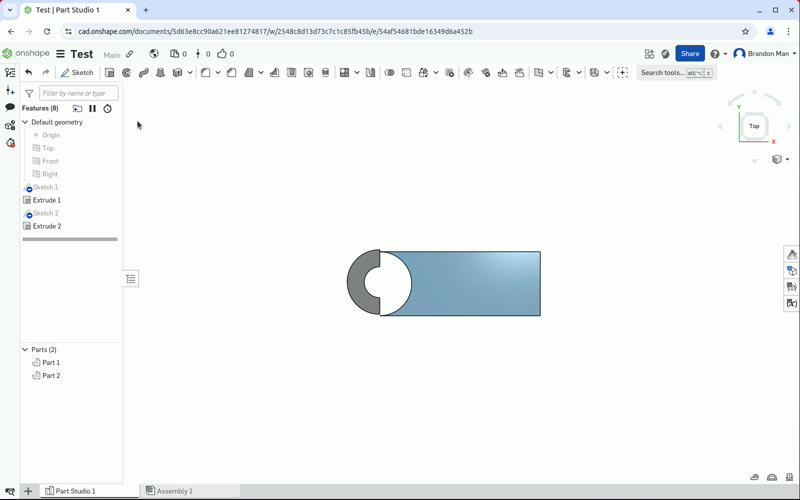
key(shift+h)
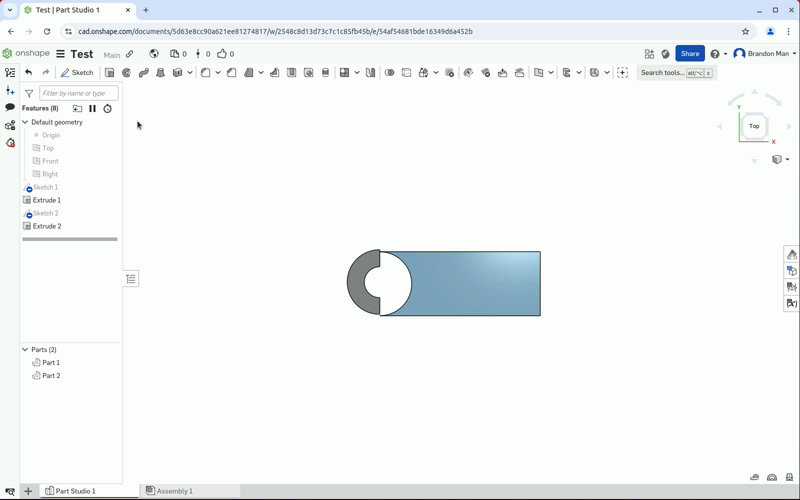
key(shift+h)
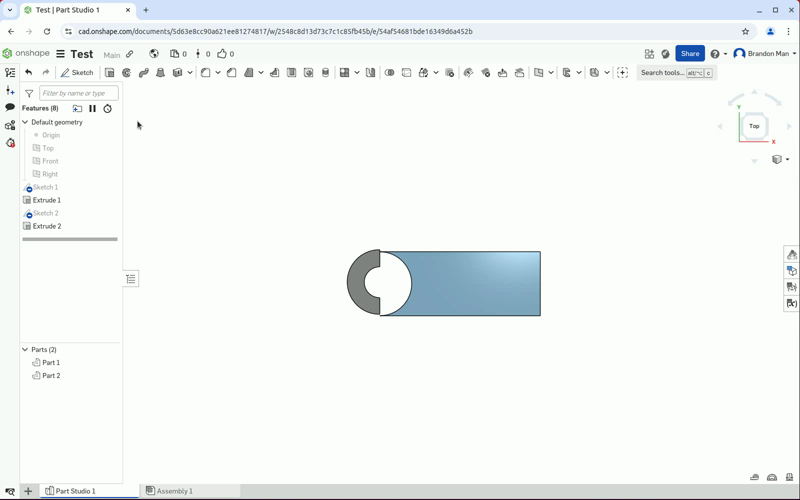
mouse_move(73, 189)
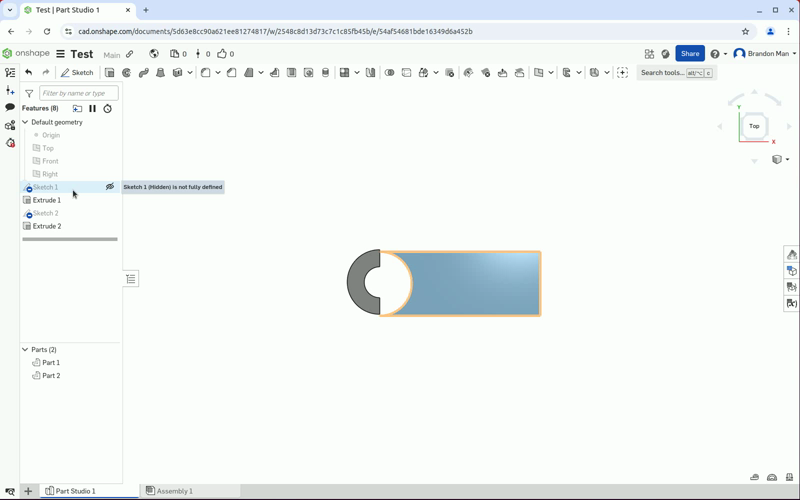
click(73, 189)
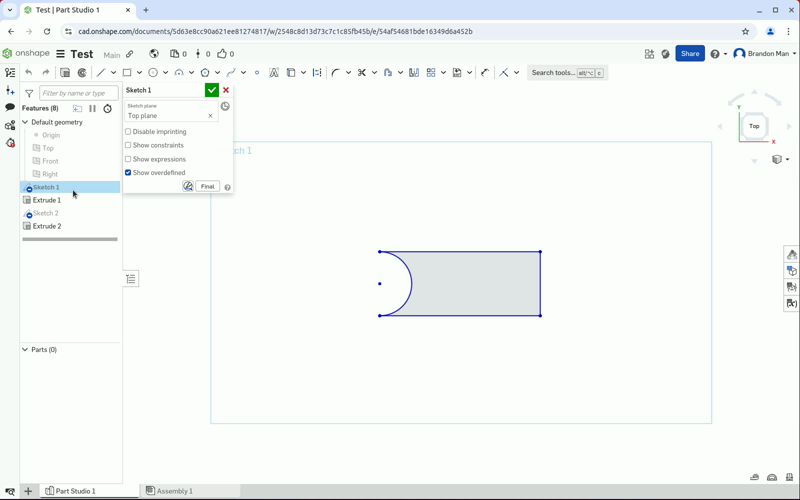
mouse_move(229, 92)
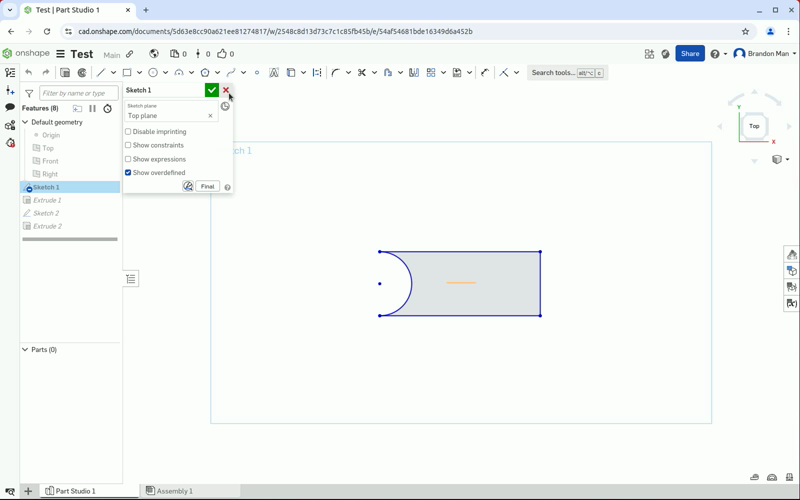
click(229, 92)
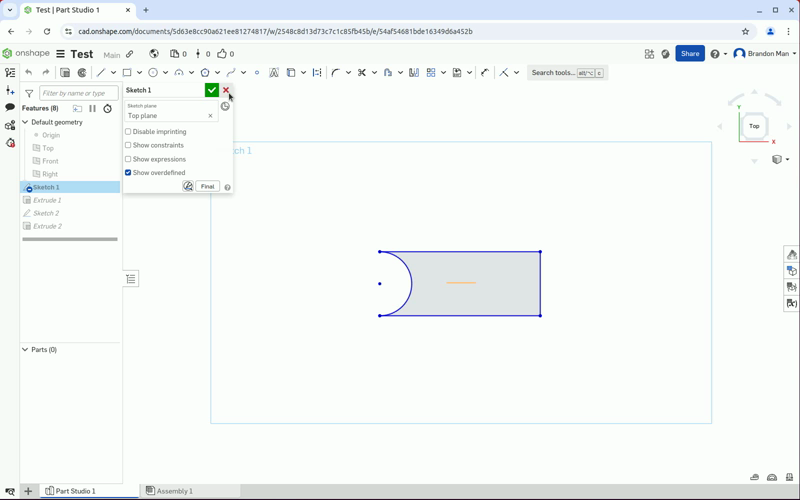
key(shift+s)
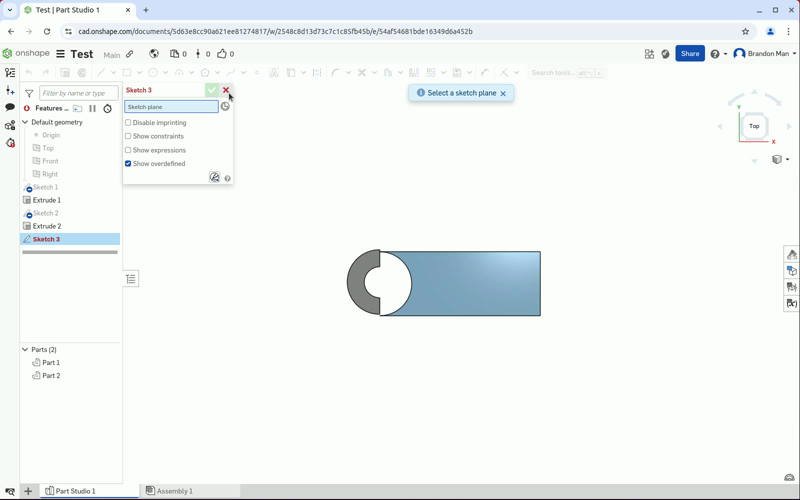
mouse_move(73, 150)
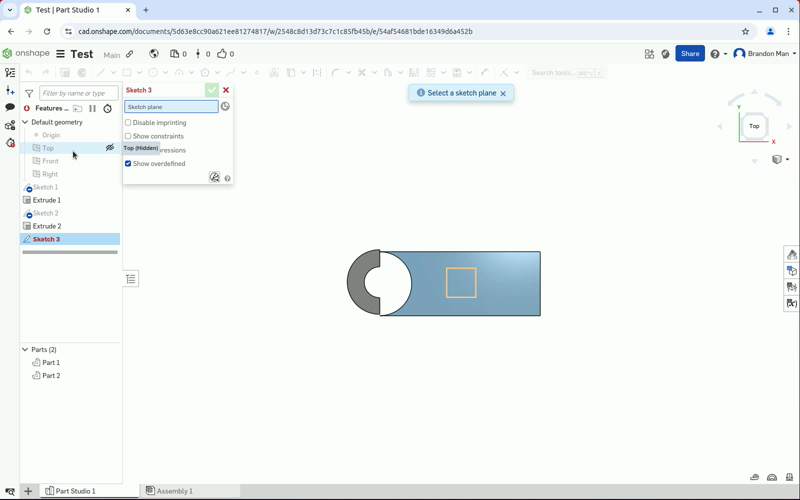
click(73, 150)
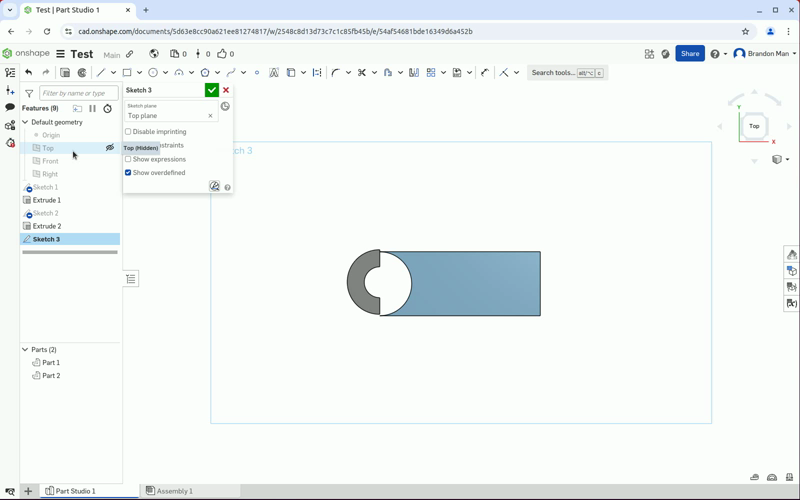
mouse_move(73, 352)
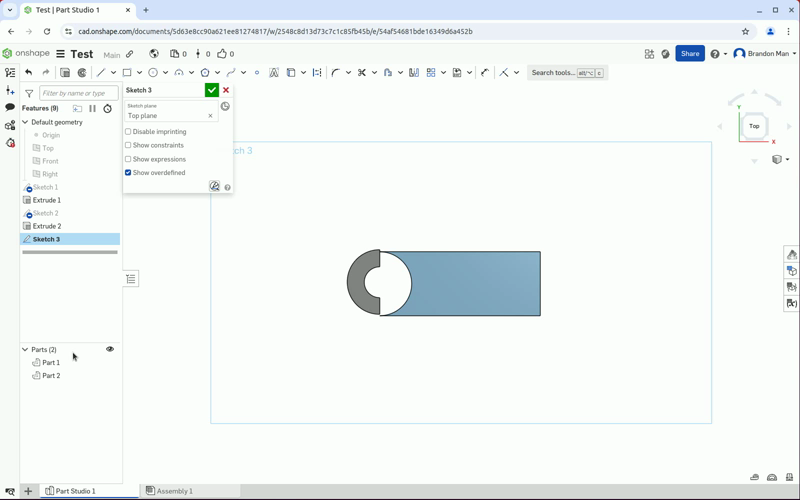
key(y)
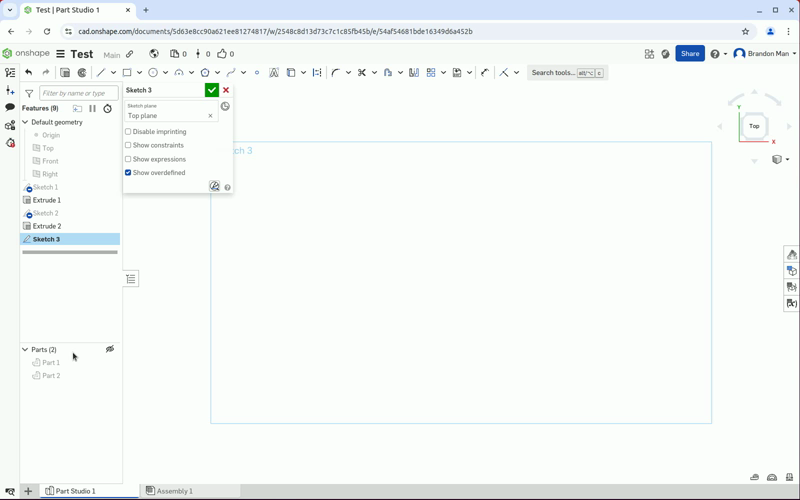
key(a)
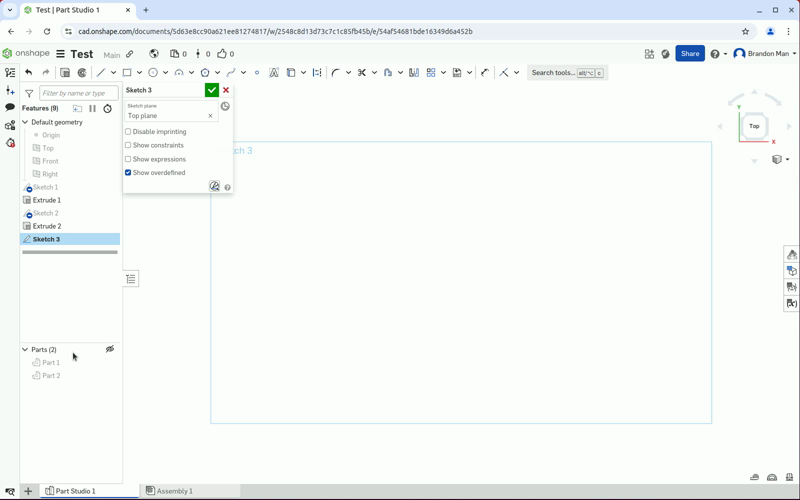
key_down(shift)
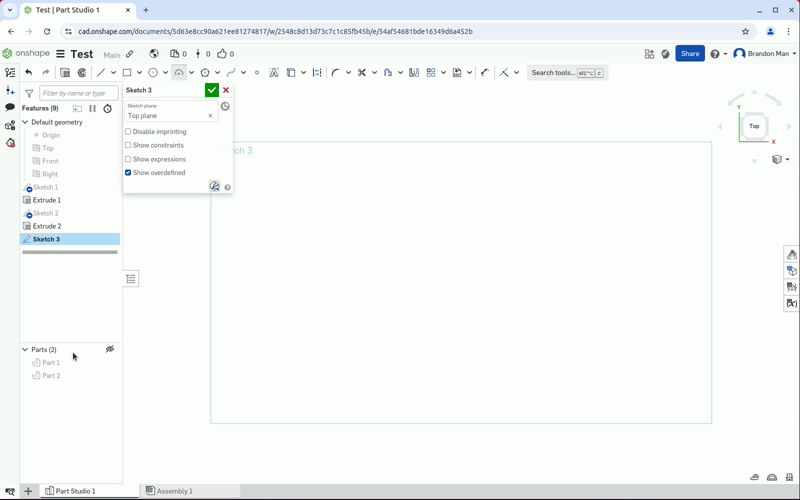
mouse_move(379, 314)
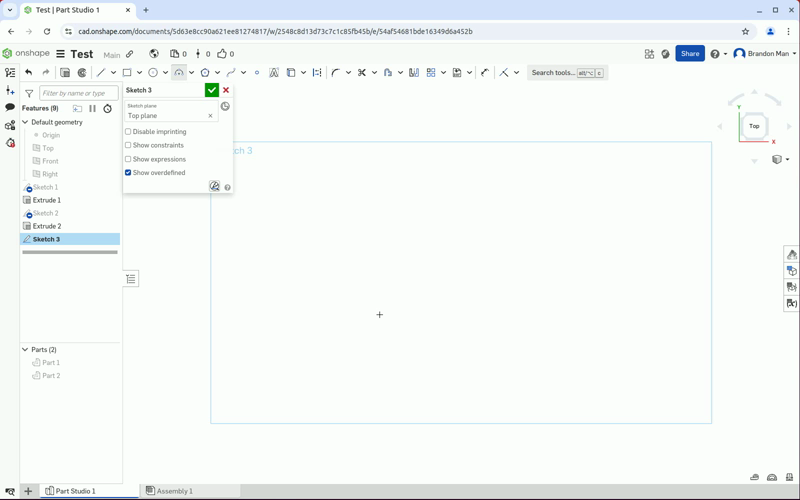
click(379, 314)
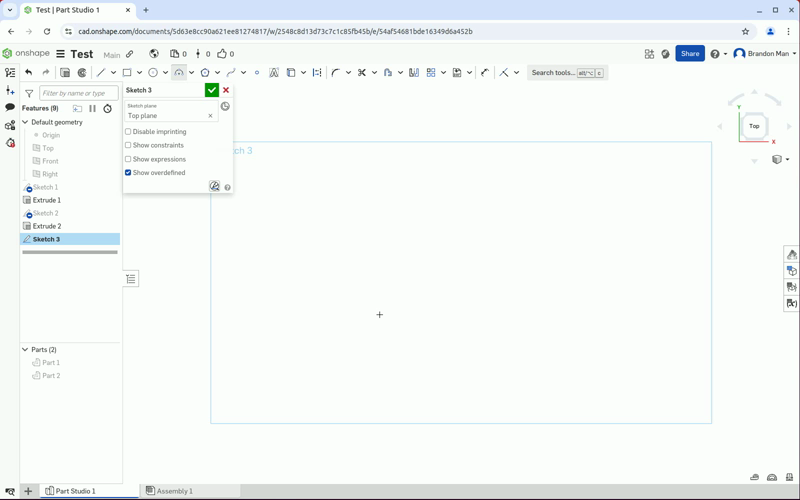
key_up(shift)
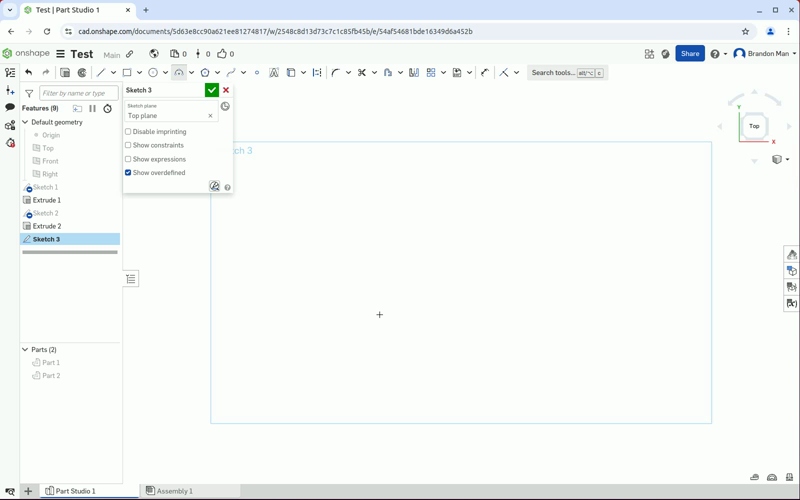
key_down(shift)
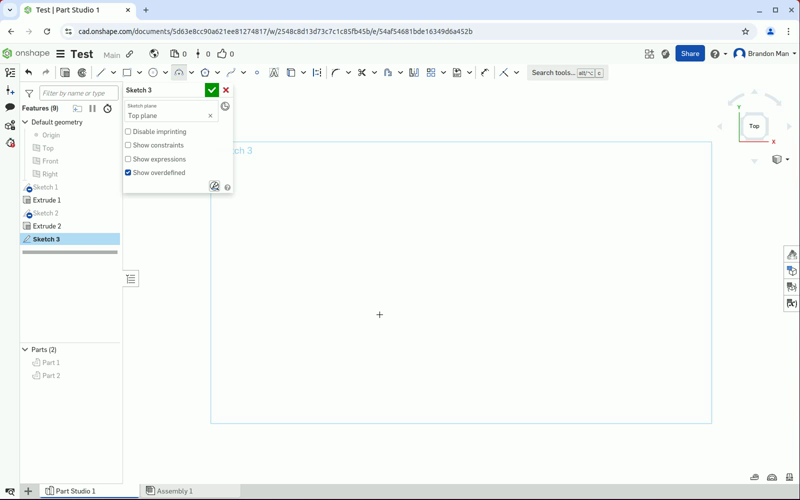
mouse_move(379, 249)
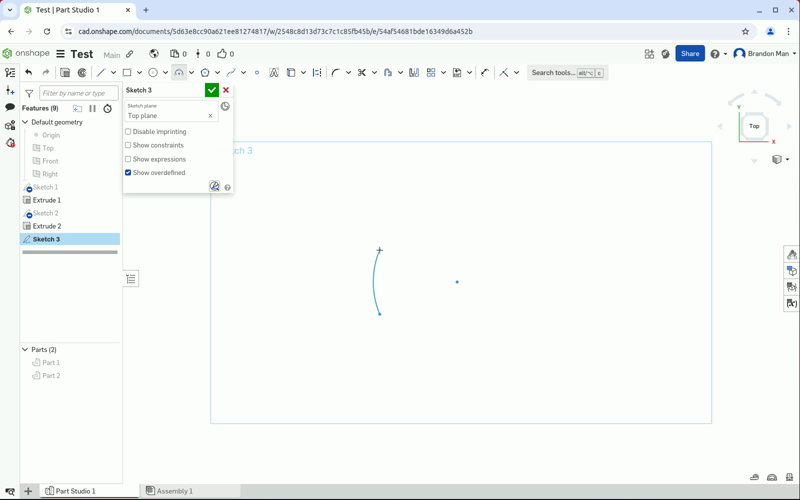
click(379, 249)
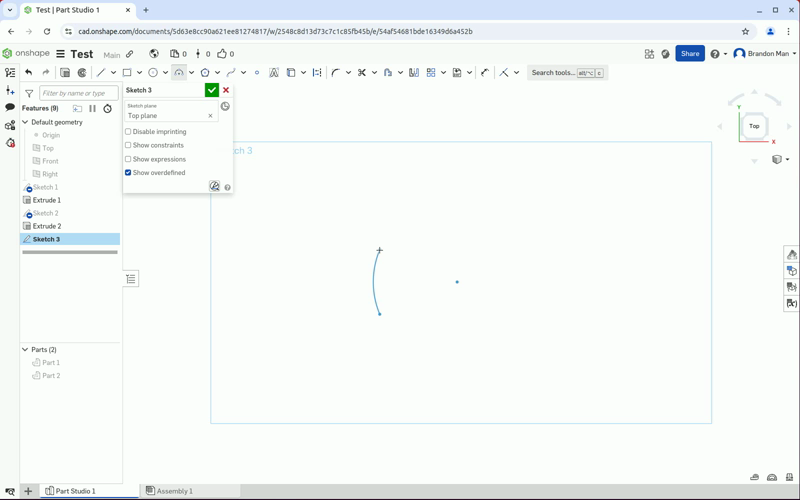
mouse_move(412, 282)
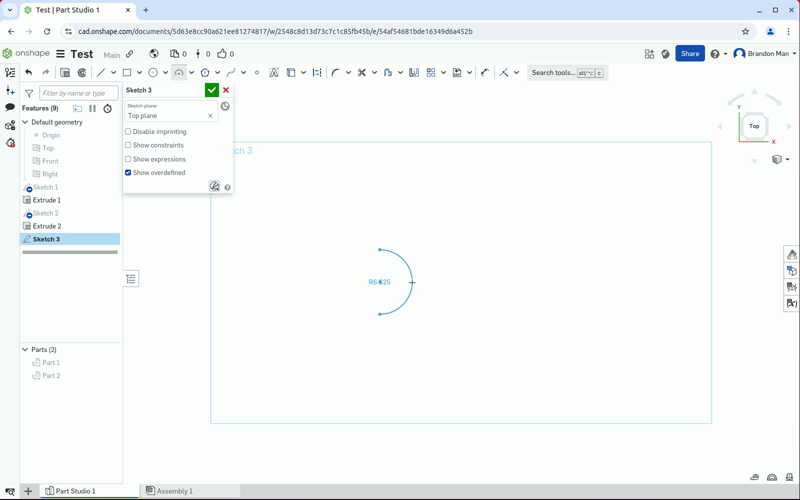
click(412, 282)
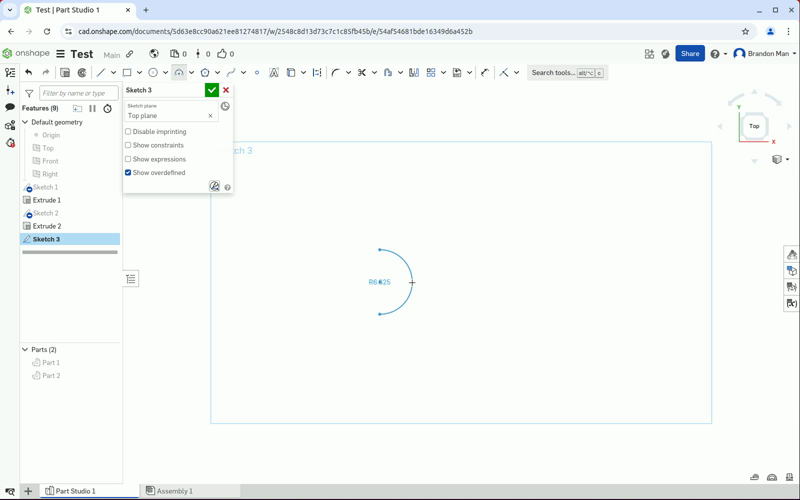
key_up(shift)
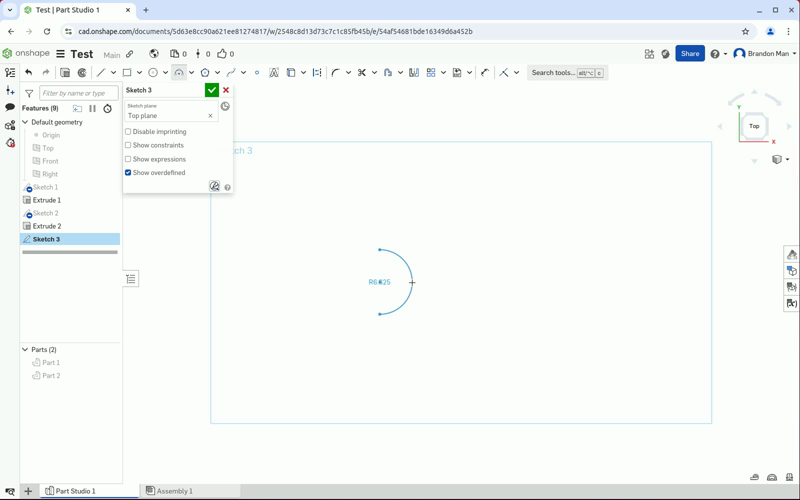
key(esc)
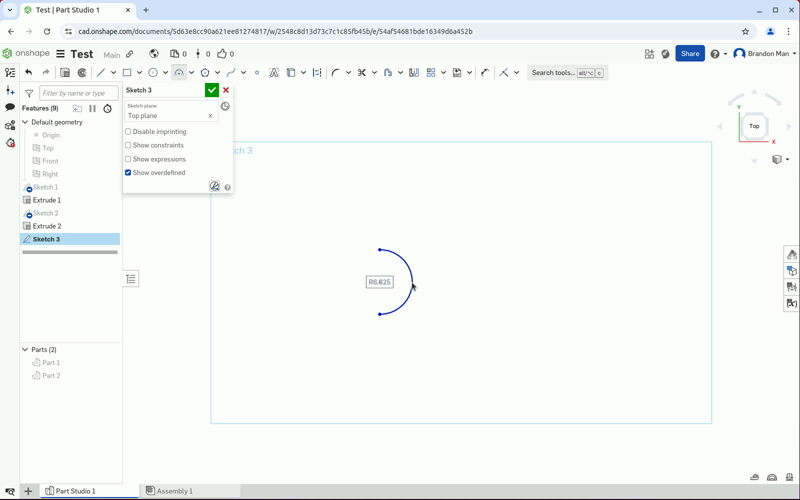
key(l)
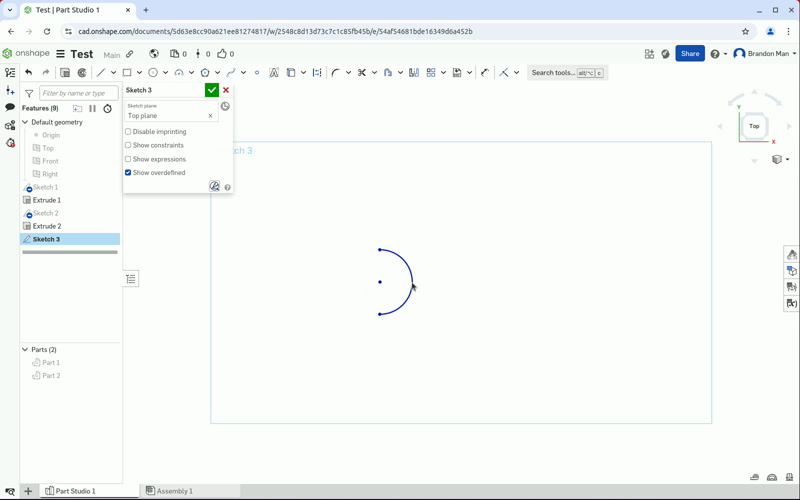
mouse_move(379, 249)
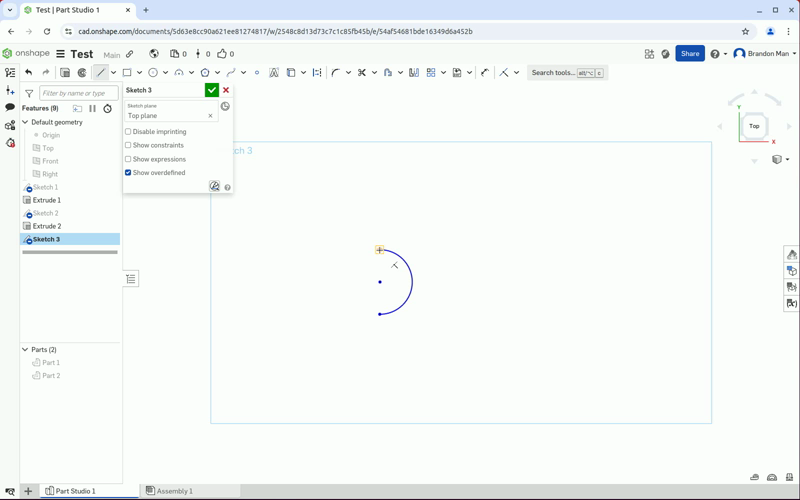
click(379, 249)
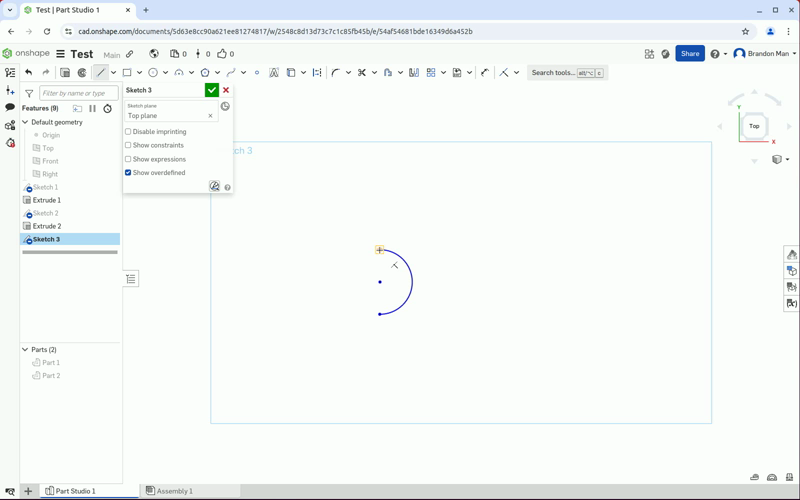
key_down(shift)
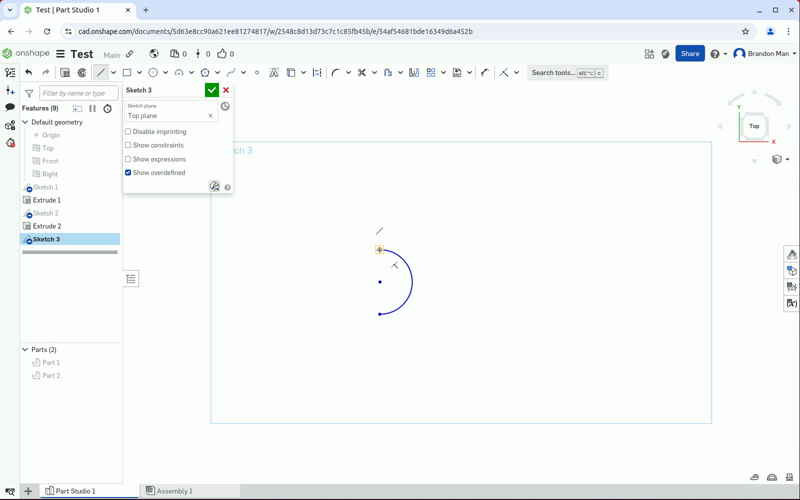
mouse_move(409, 249)
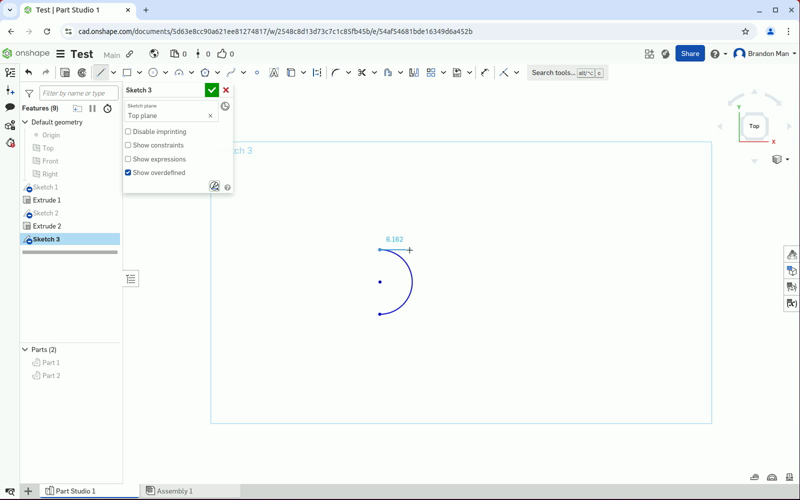
mouse_move(379, 266)
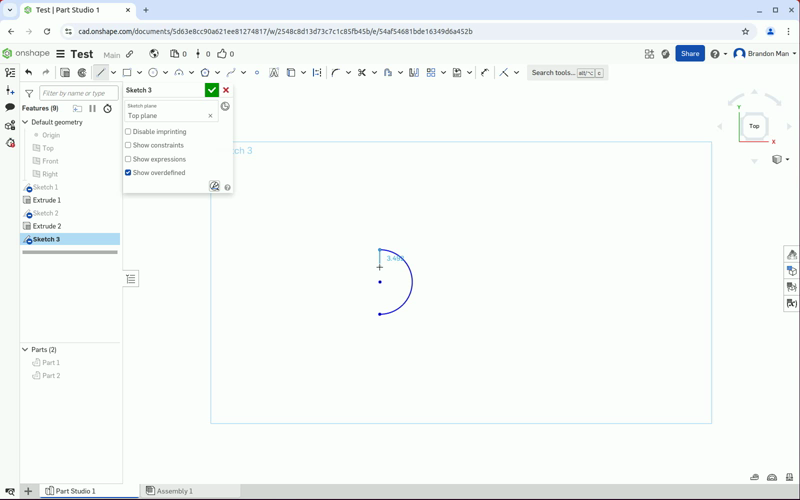
click(379, 266)
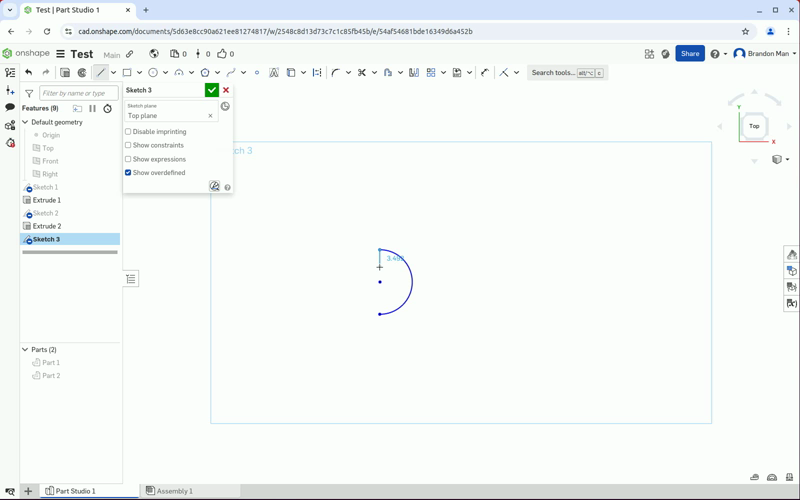
key_up(shift)
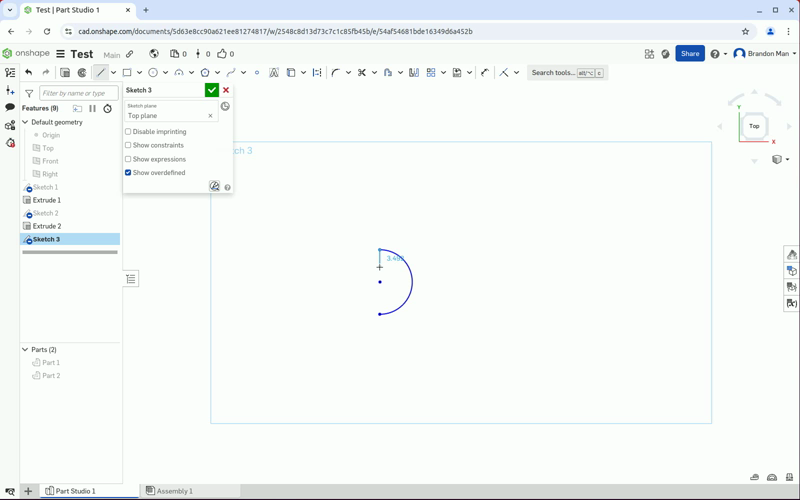
key(esc)
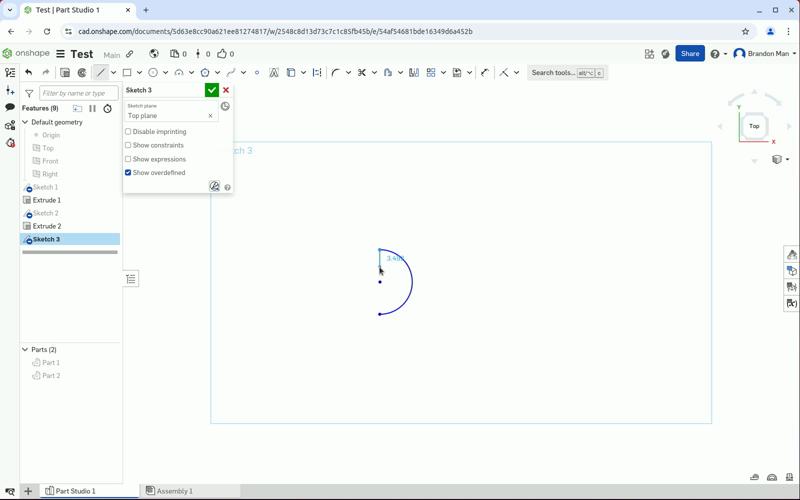
key(a)
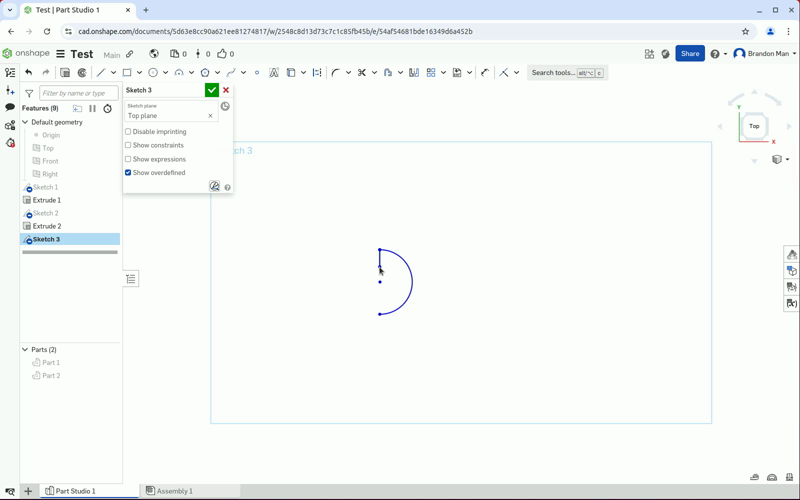
mouse_move(379, 266)
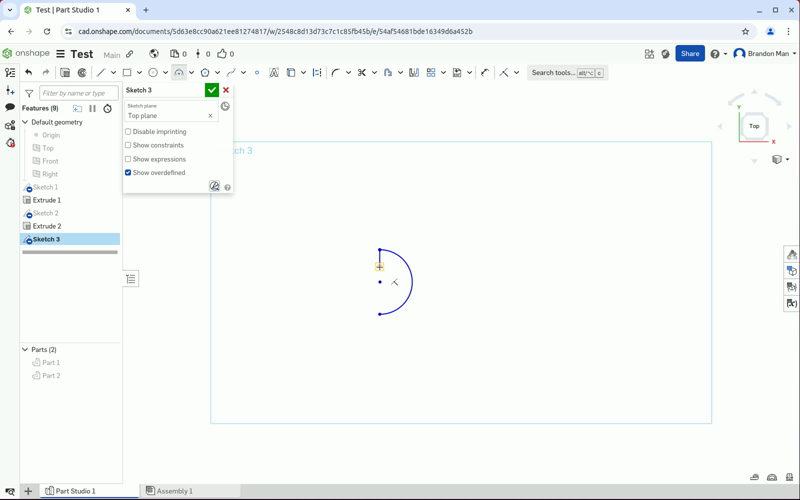
click(379, 266)
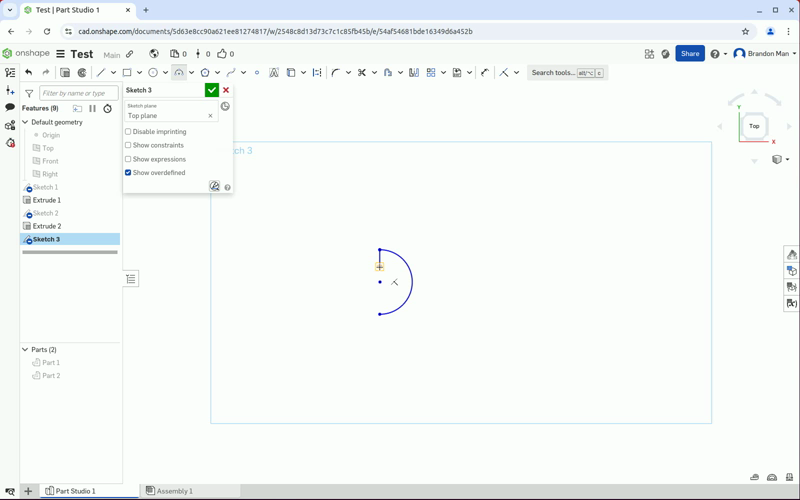
key_down(shift)
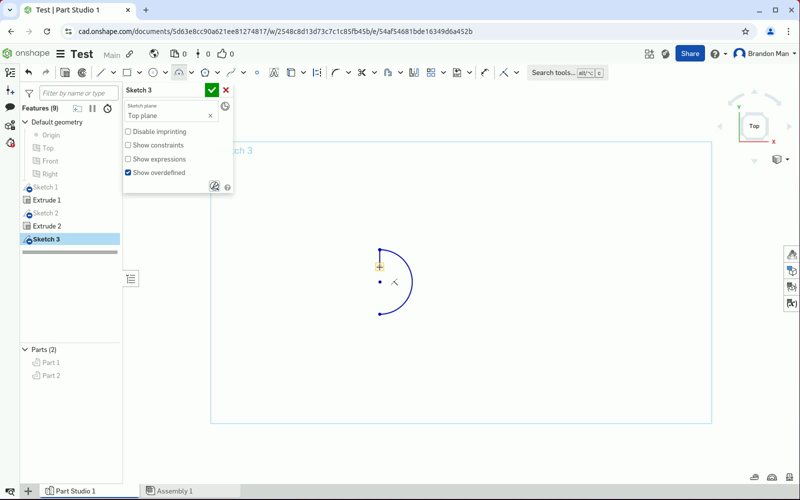
mouse_move(379, 297)
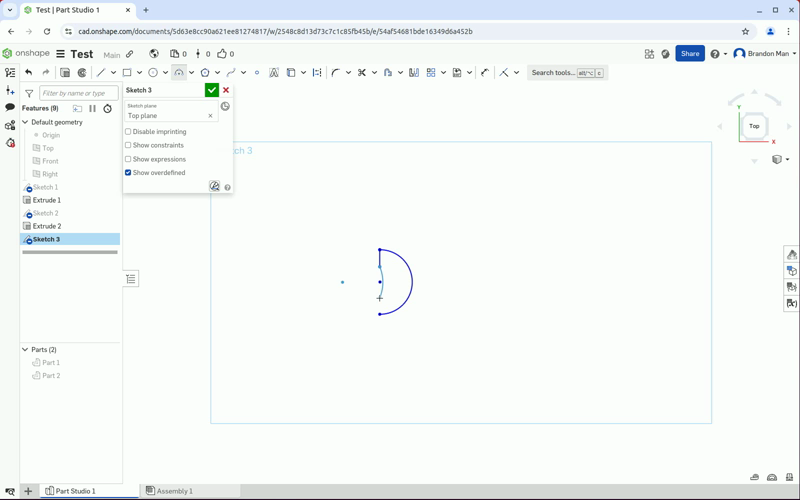
click(379, 297)
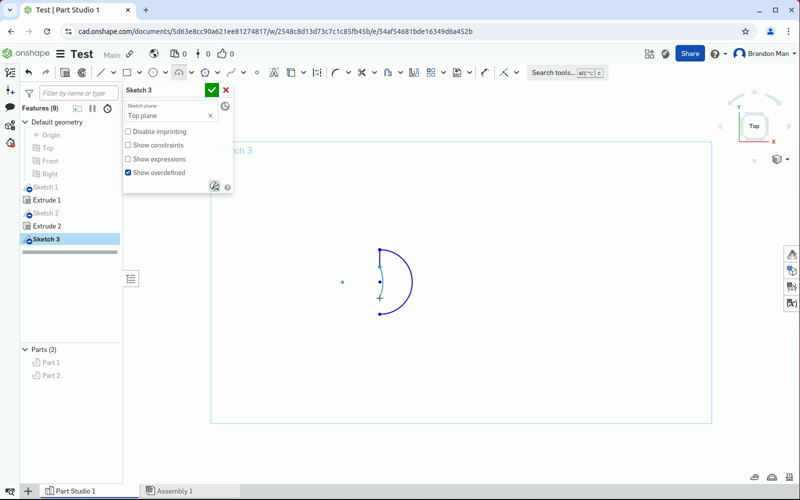
mouse_move(395, 282)
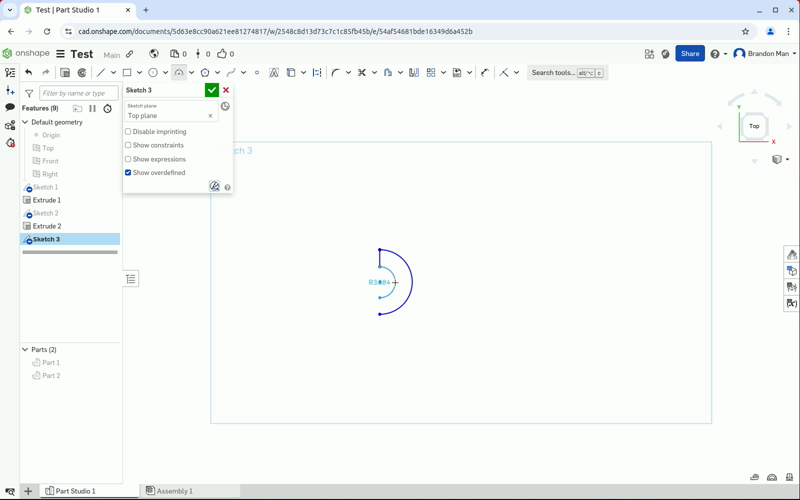
click(395, 282)
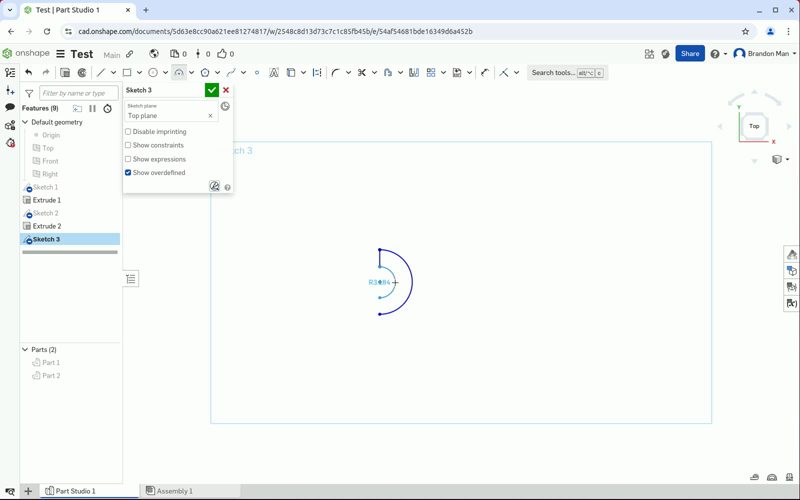
key_up(shift)
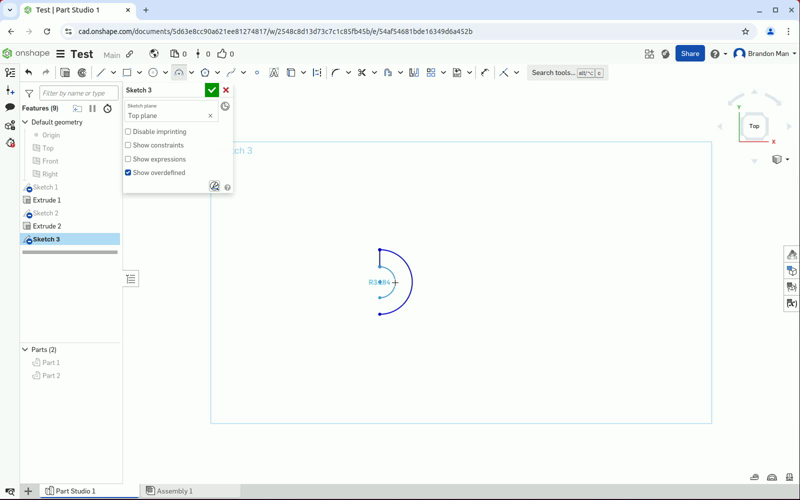
key(esc)
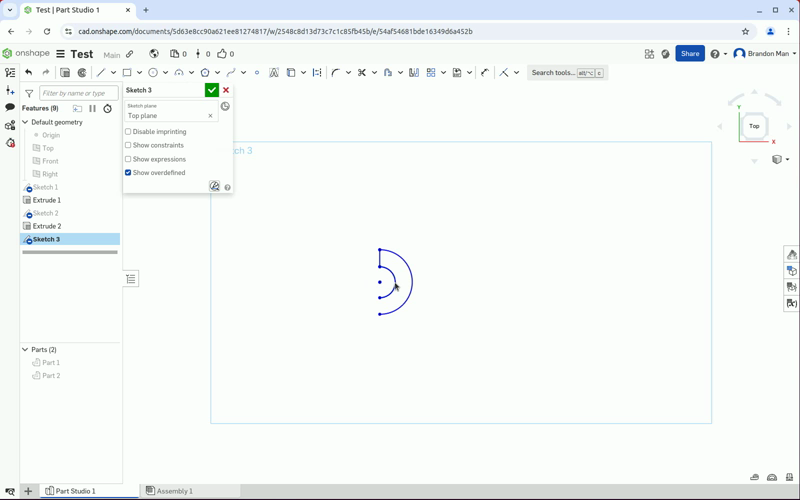
key(l)
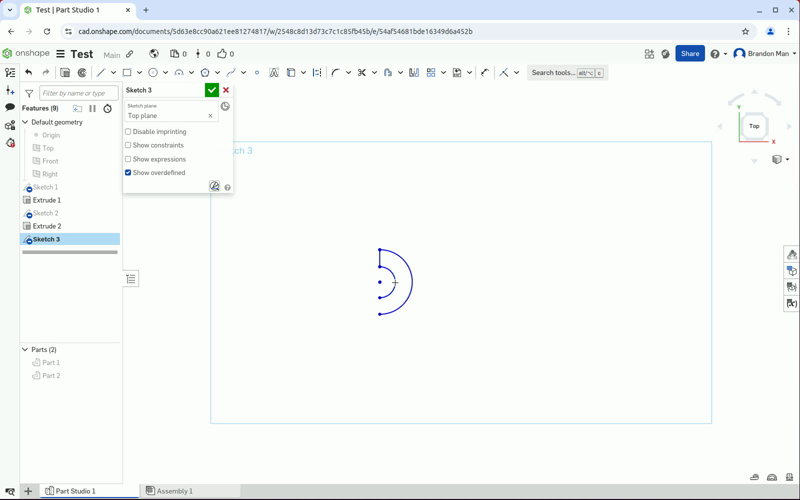
mouse_move(379, 297)
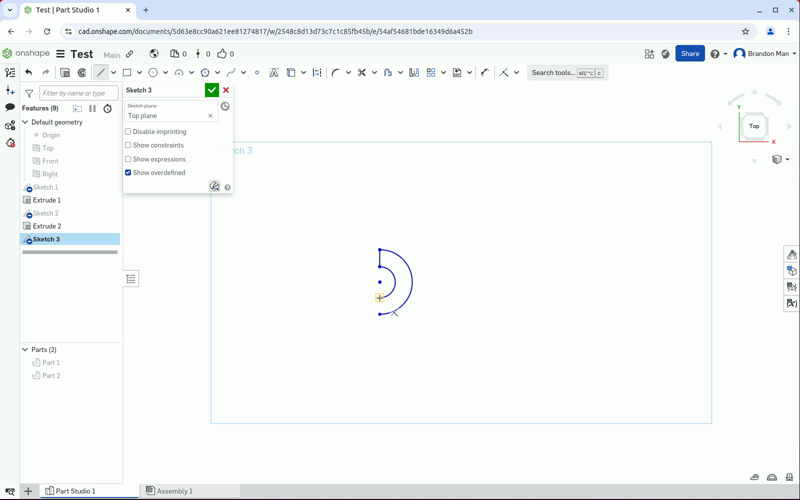
click(379, 297)
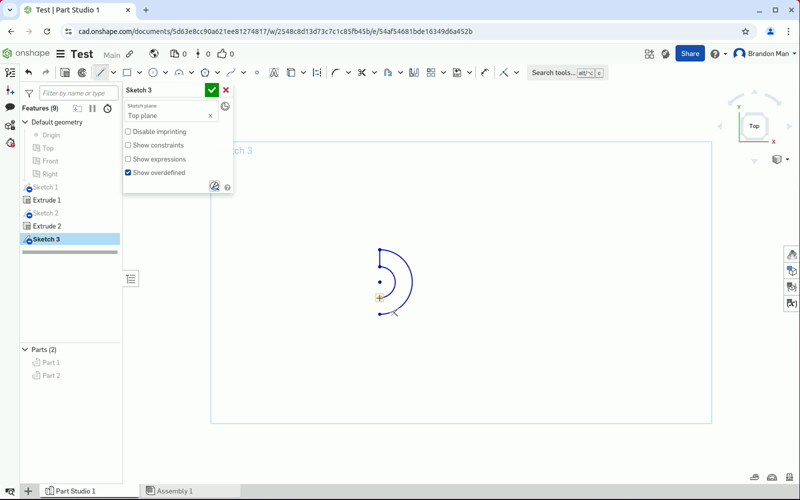
mouse_move(409, 297)
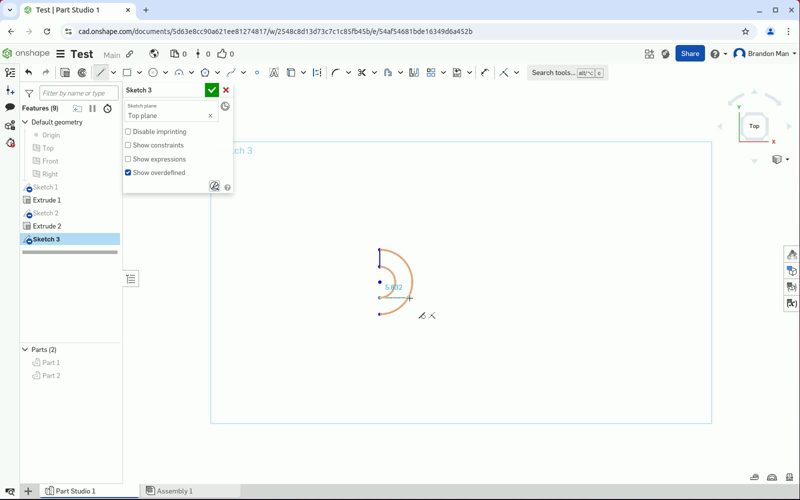
key_down(shift)
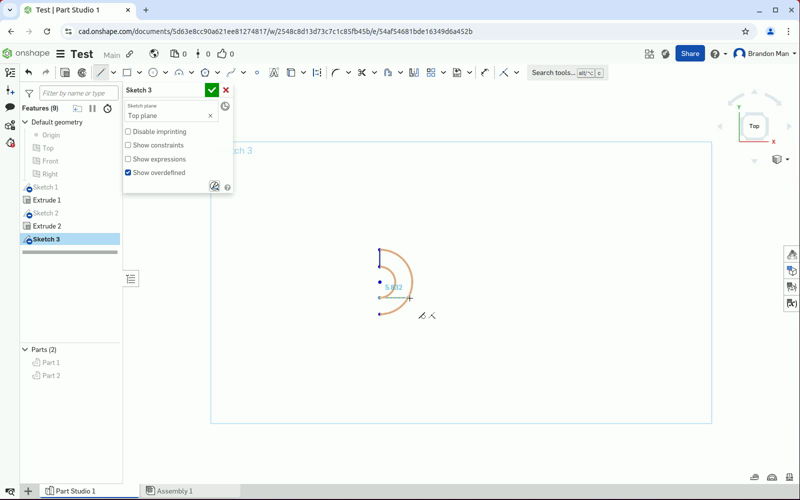
mouse_move(379, 314)
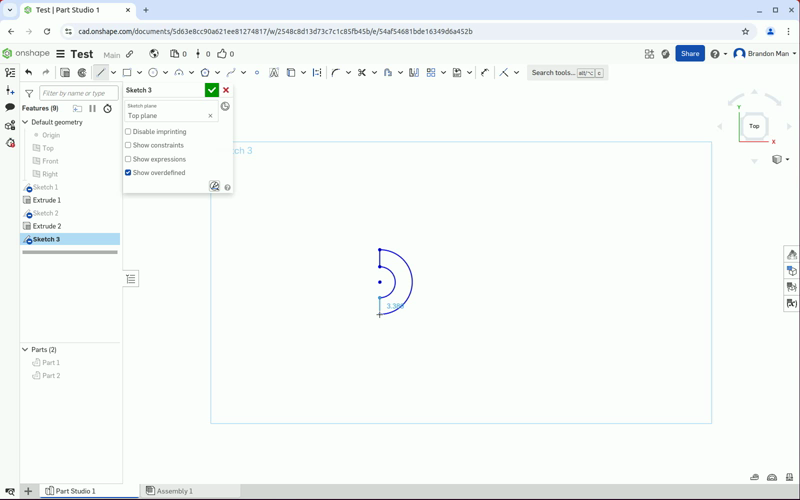
key_up(shift)
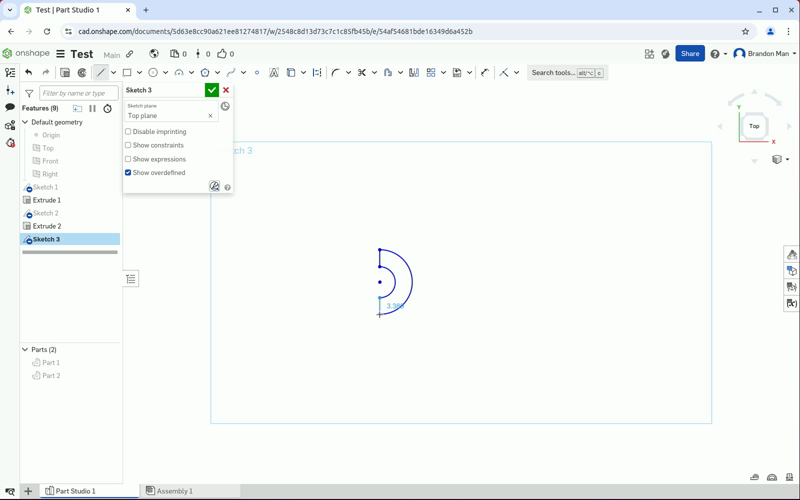
click(379, 314)
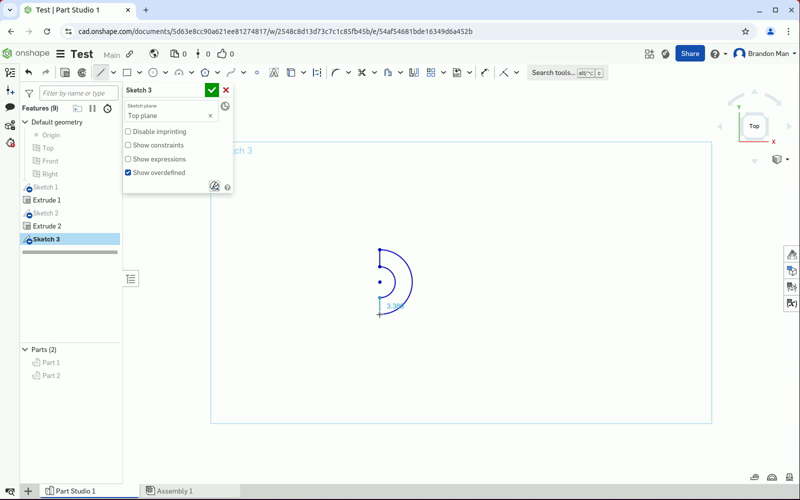
key(esc)
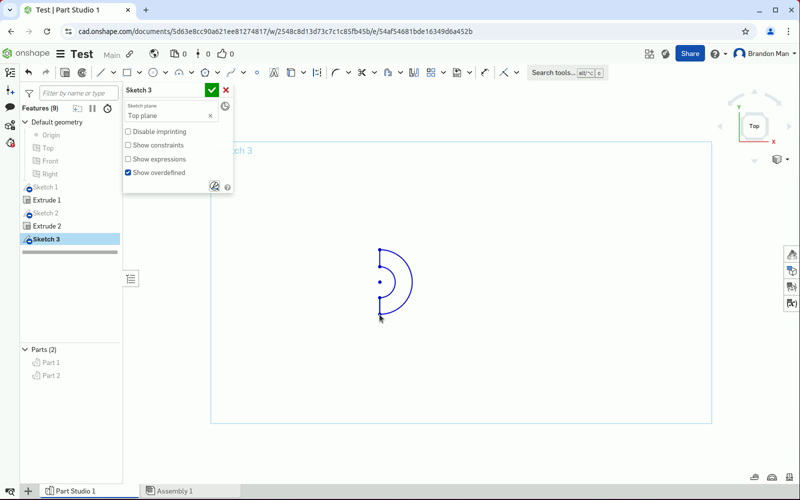
mouse_move(406, 293)
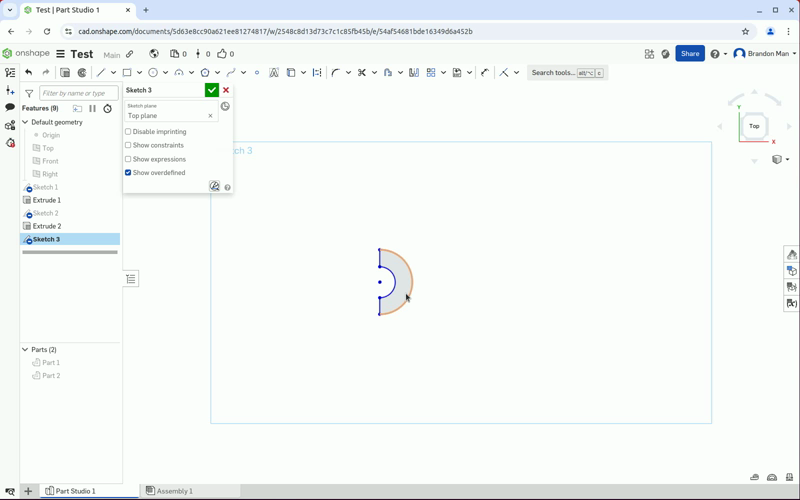
scroll(6)
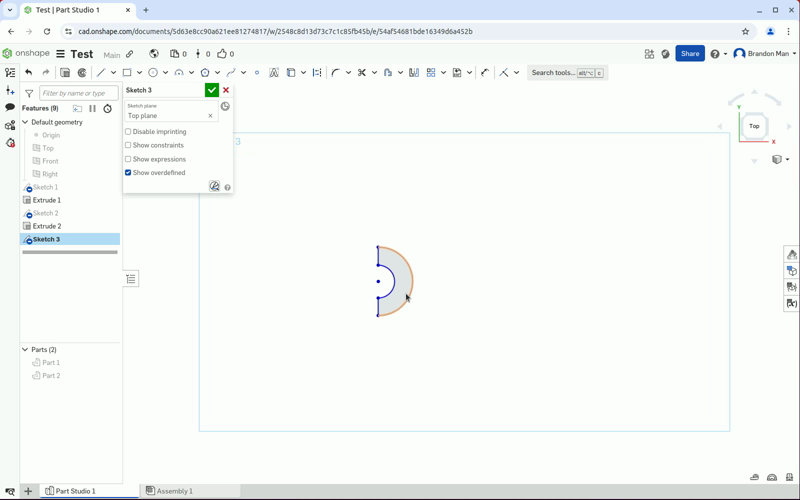
scroll(6)
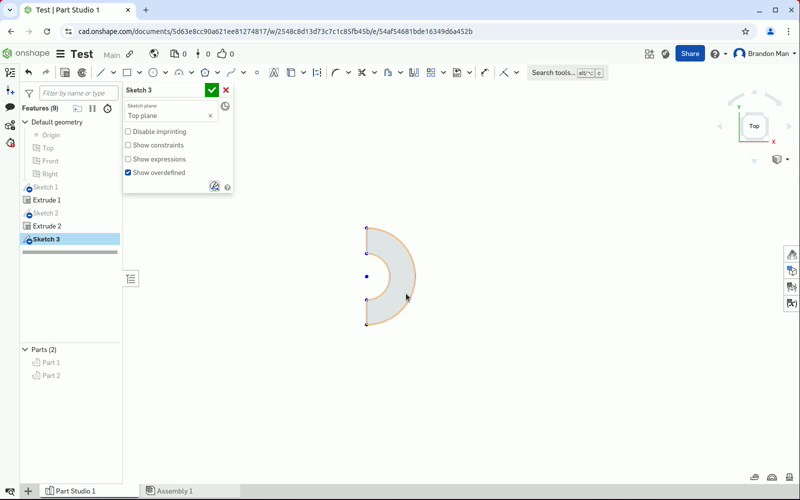
scroll(6)
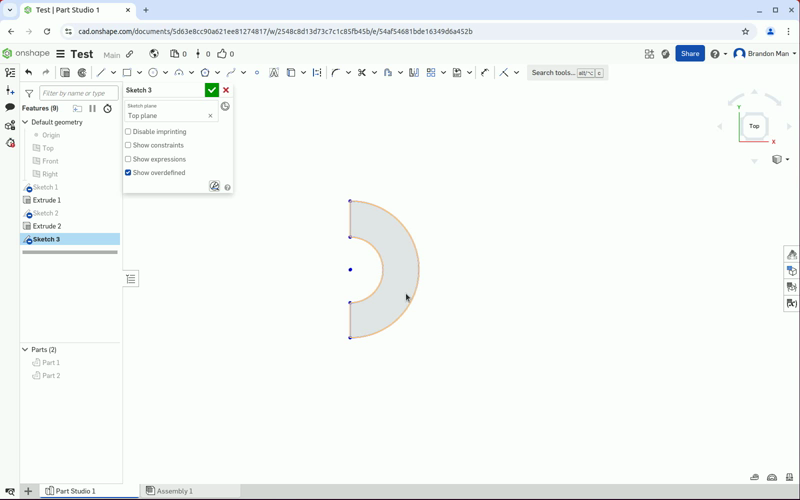
scroll(6)
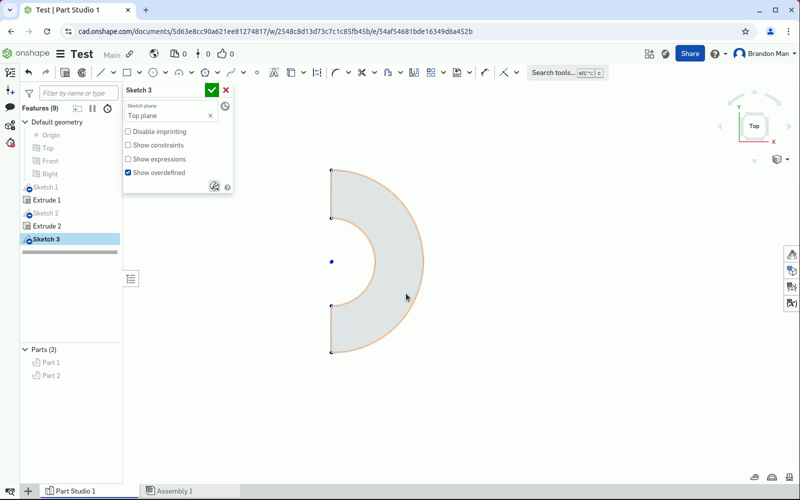
scroll(6)
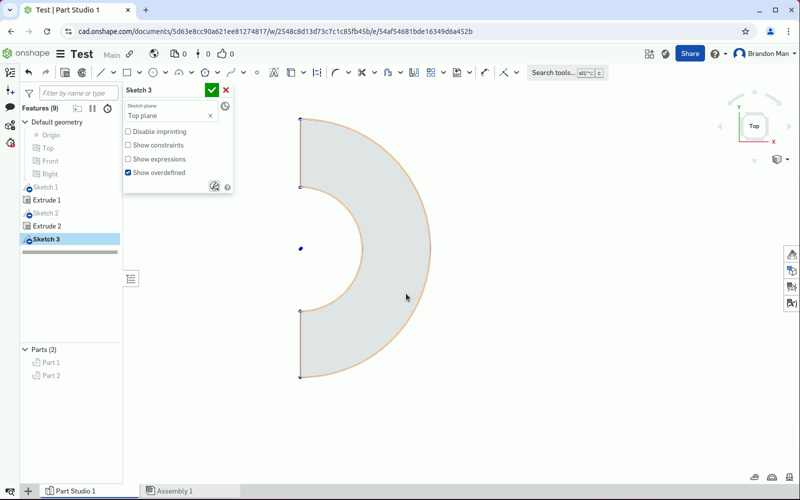
scroll(6)
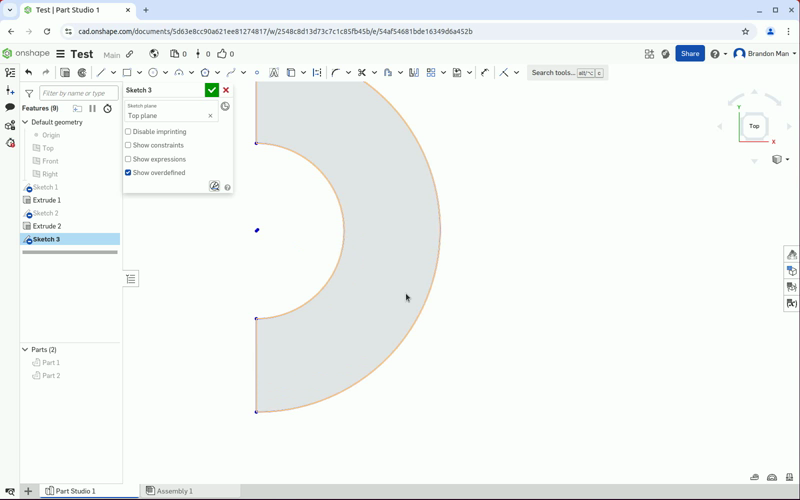
scroll(6)
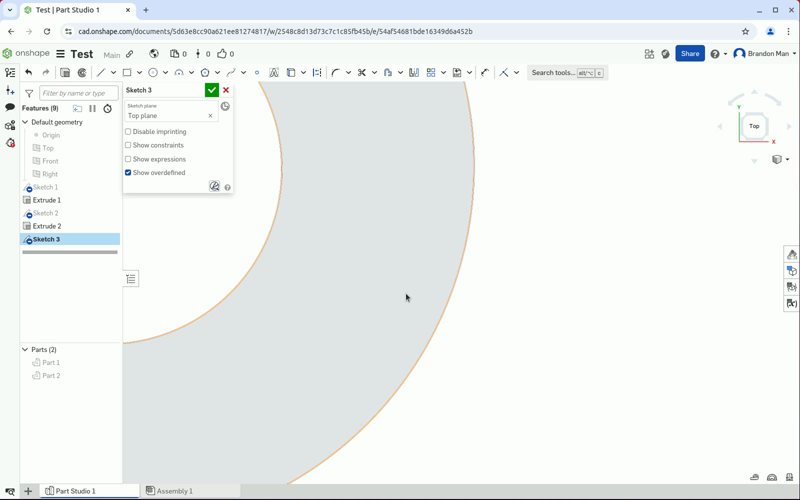
click(406, 293)
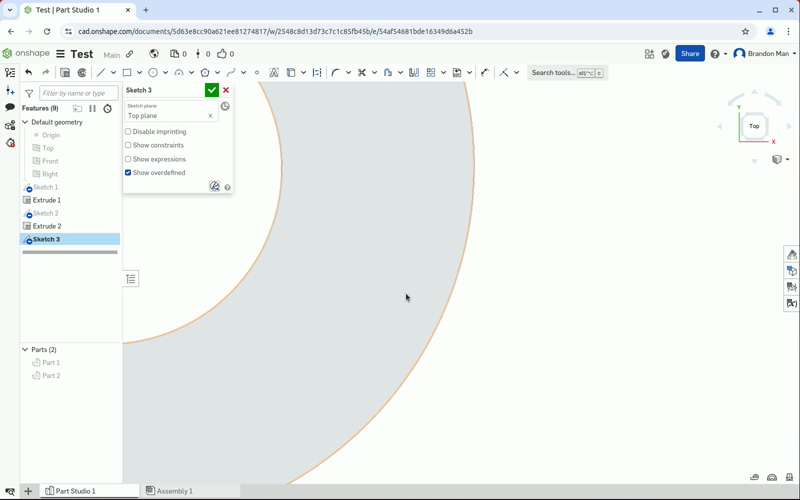
scroll(-6)
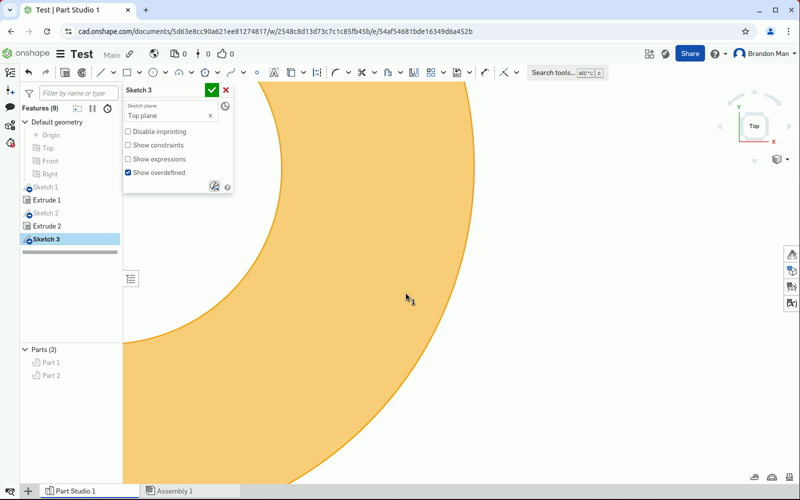
scroll(-6)
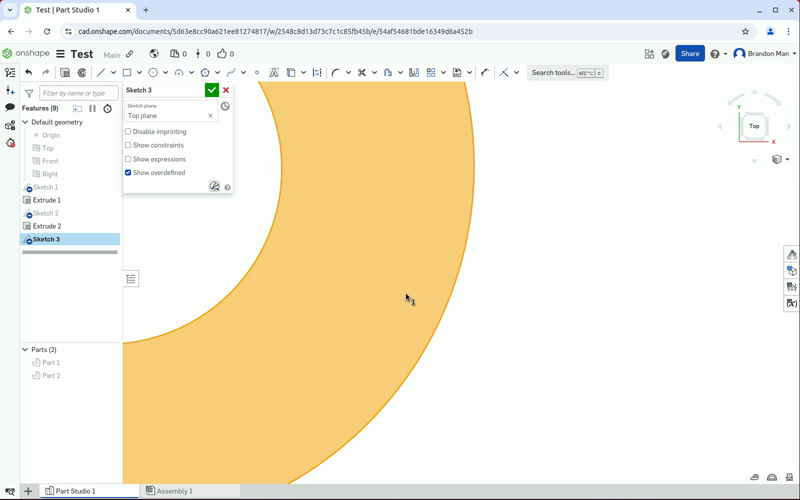
scroll(-6)
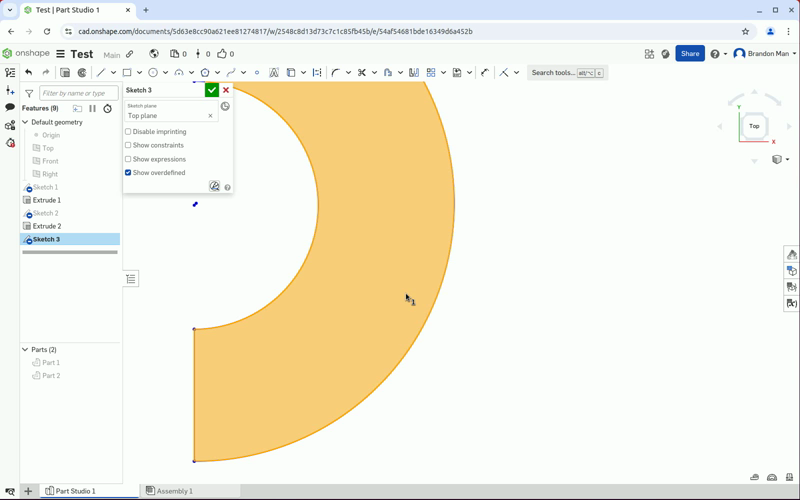
scroll(-6)
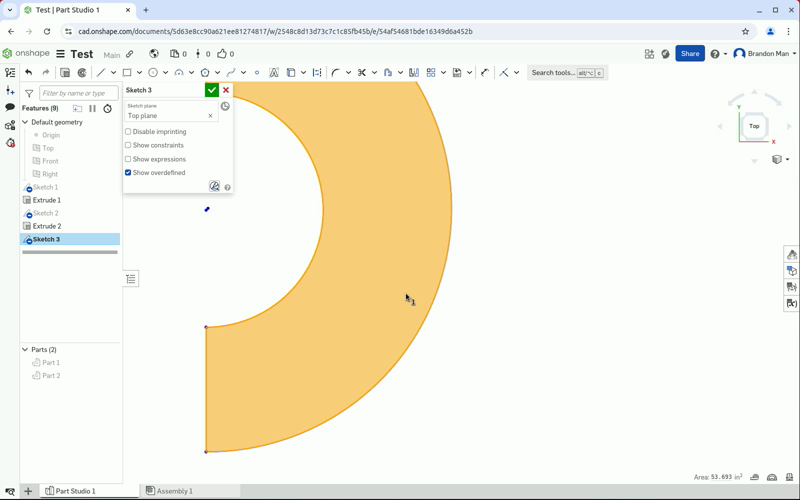
scroll(-6)
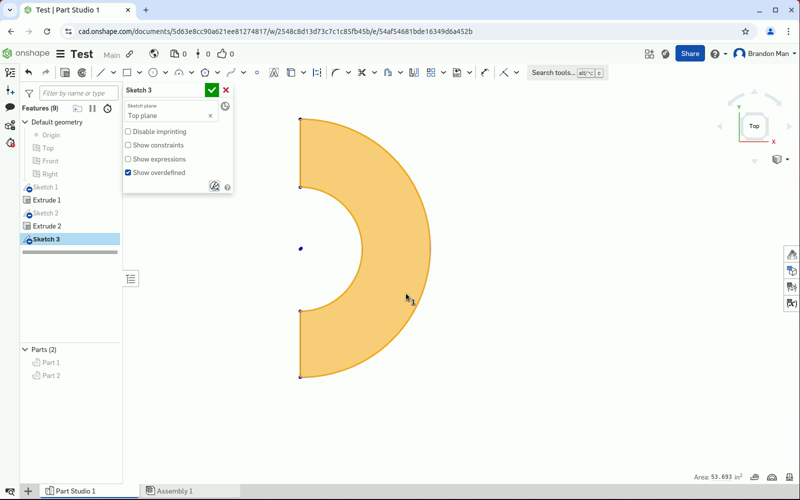
scroll(-6)
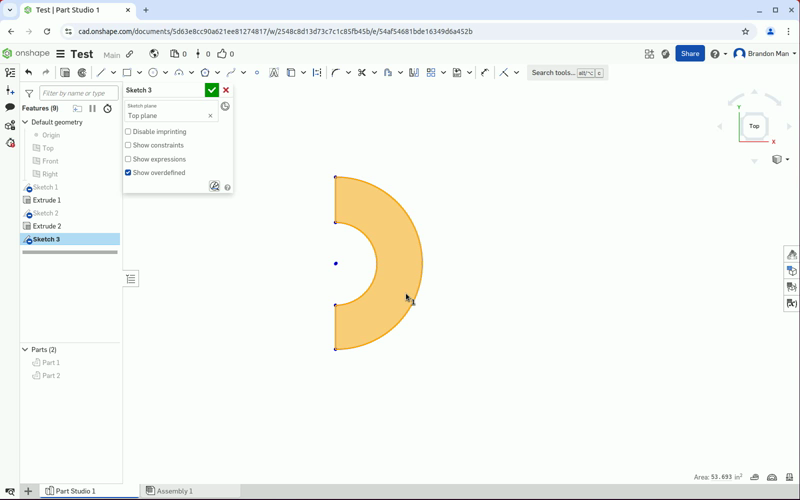
scroll(-6)
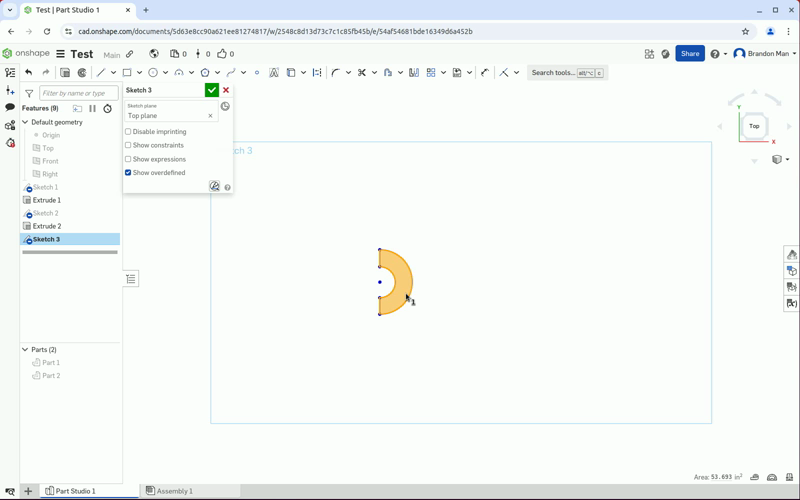
mouse_move(73, 352)
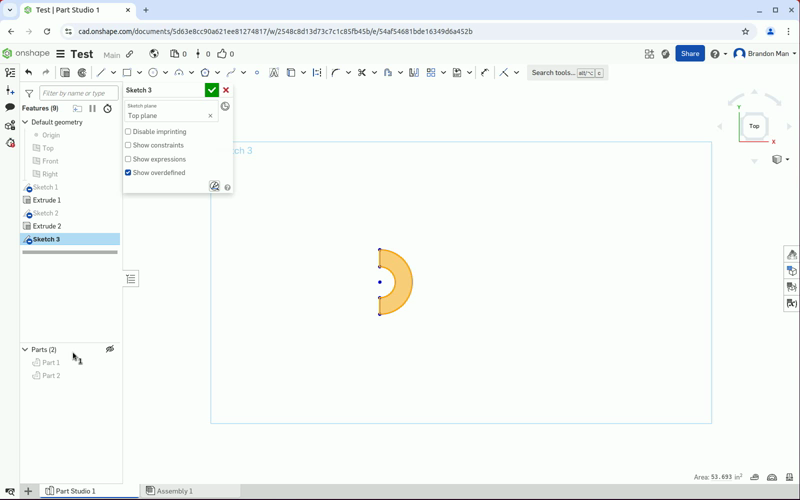
key(shift+y)
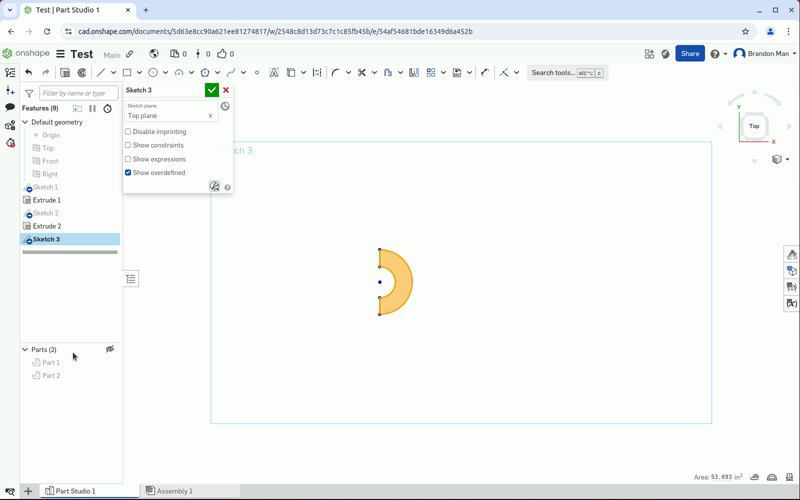
key(shift+e)
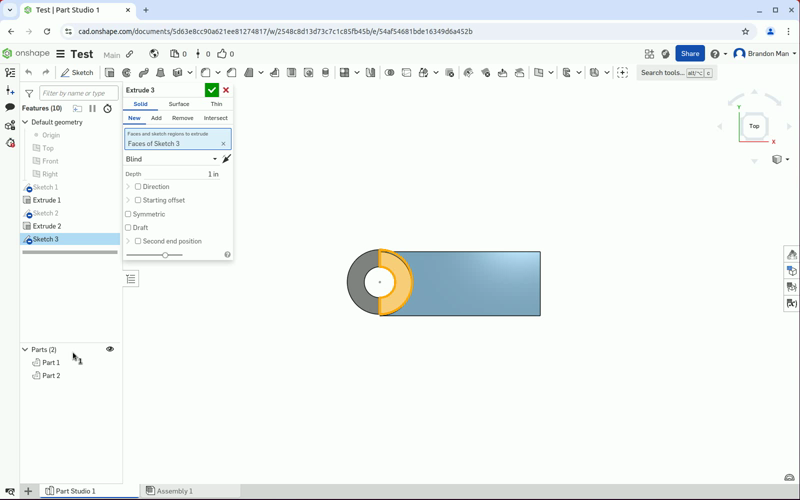
mouse_move(143, 106)
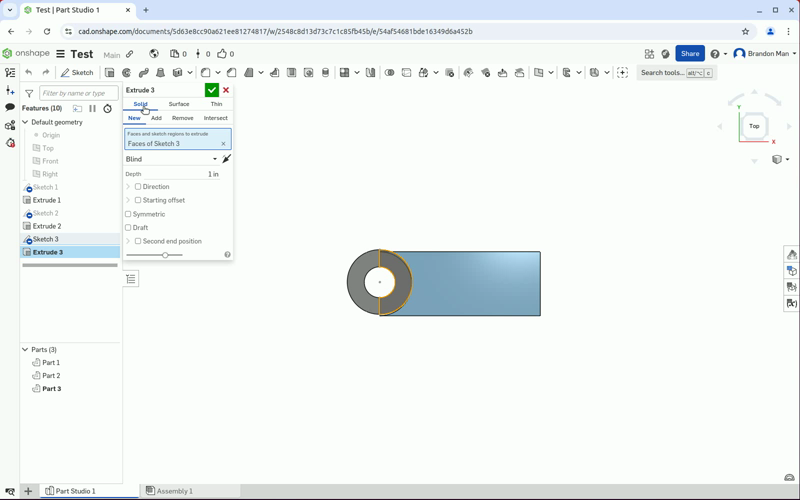
click(143, 106)
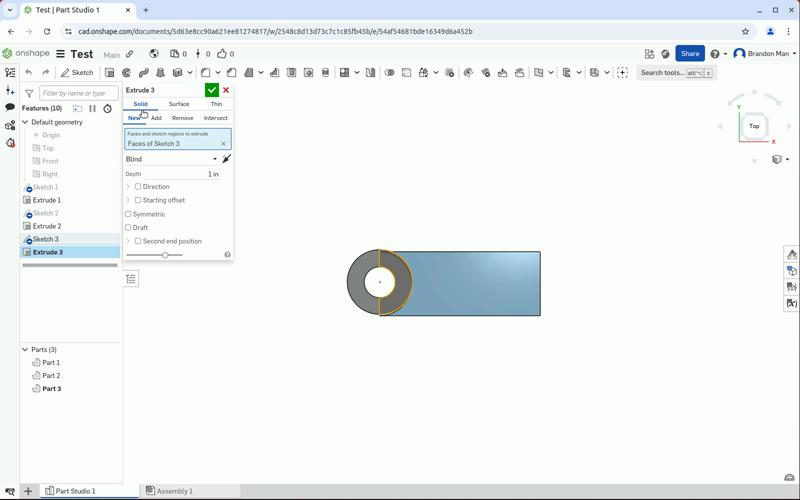
mouse_move(137, 120)
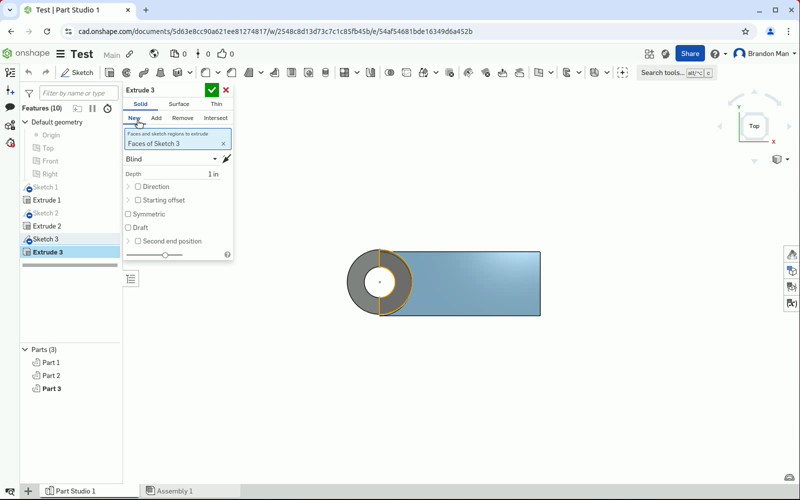
click(137, 120)
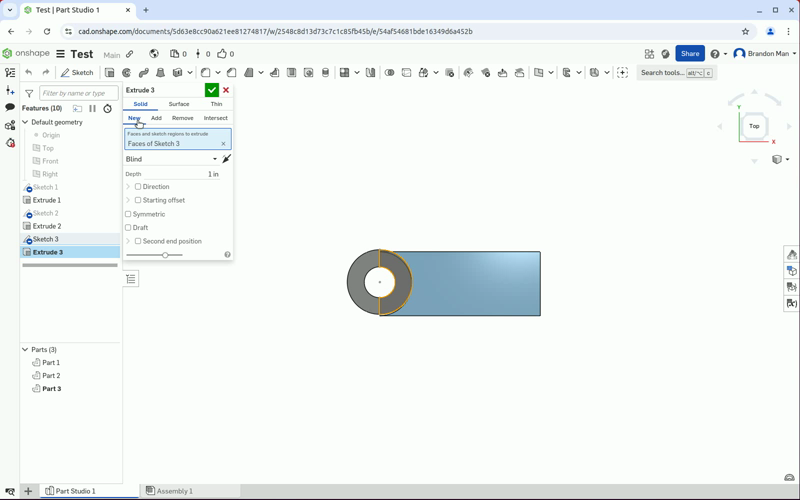
key(tab, 4)
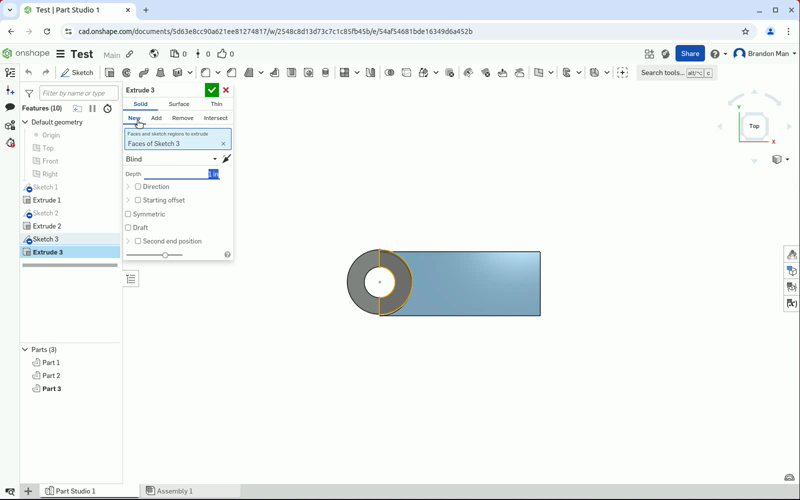
text(6.74)
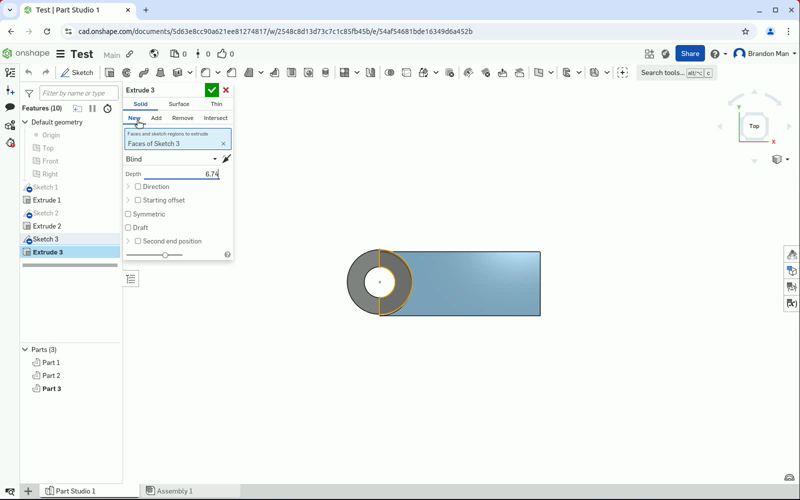
key(enter)
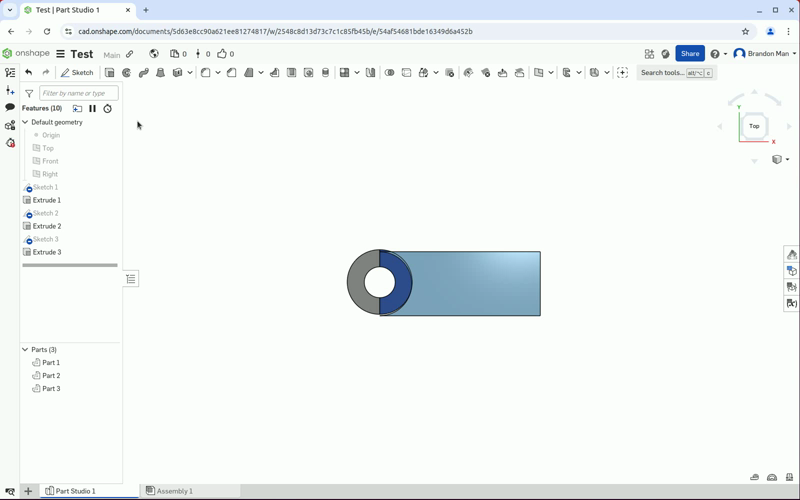
key(shift+h)
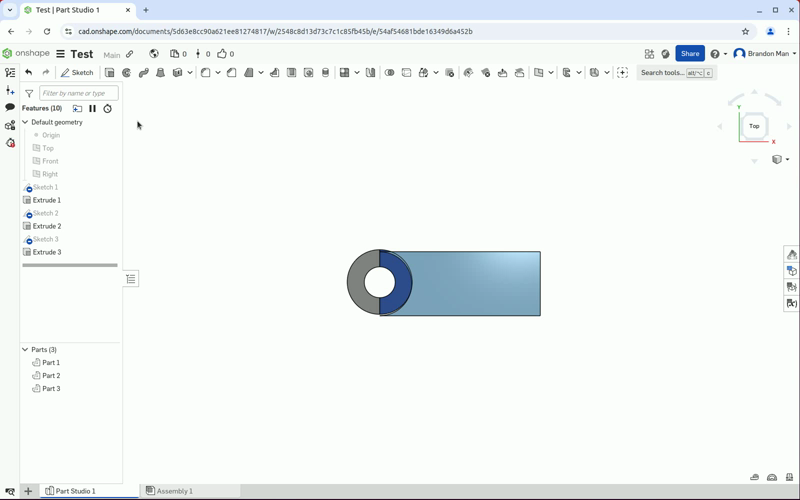
key(shift+h)
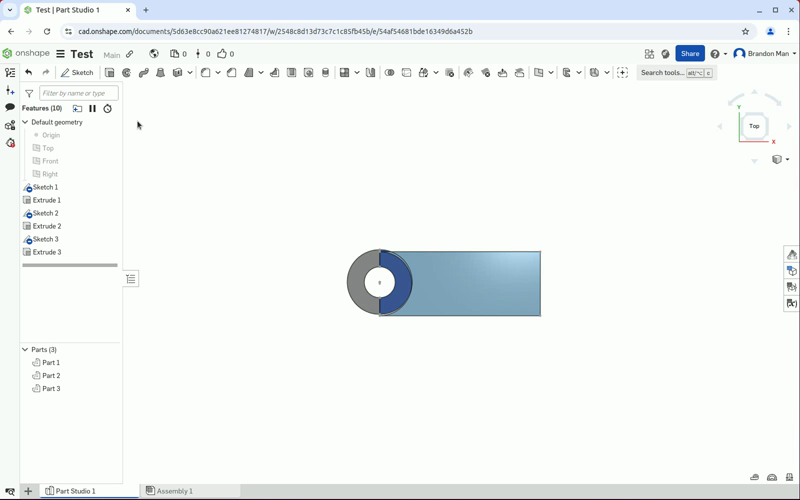
key(shift+7)
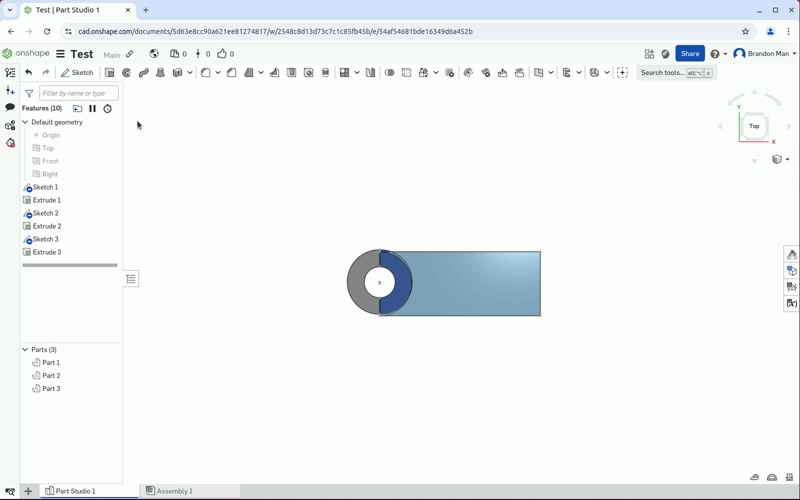
key(up, 3)
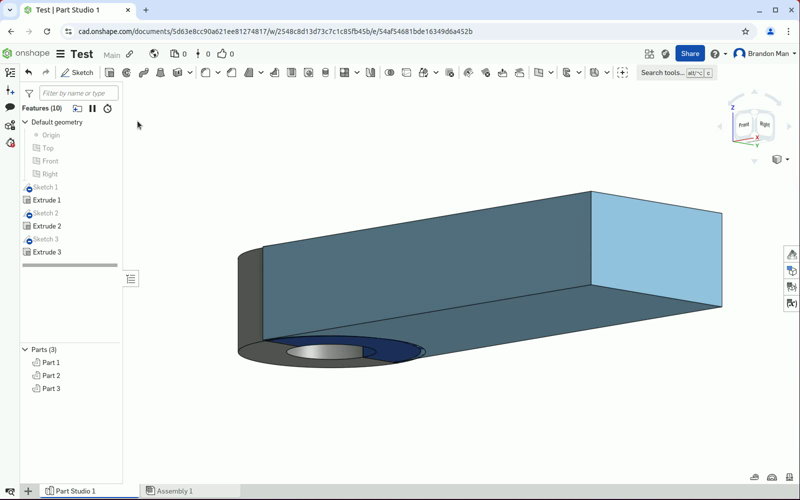
key(left, 3)
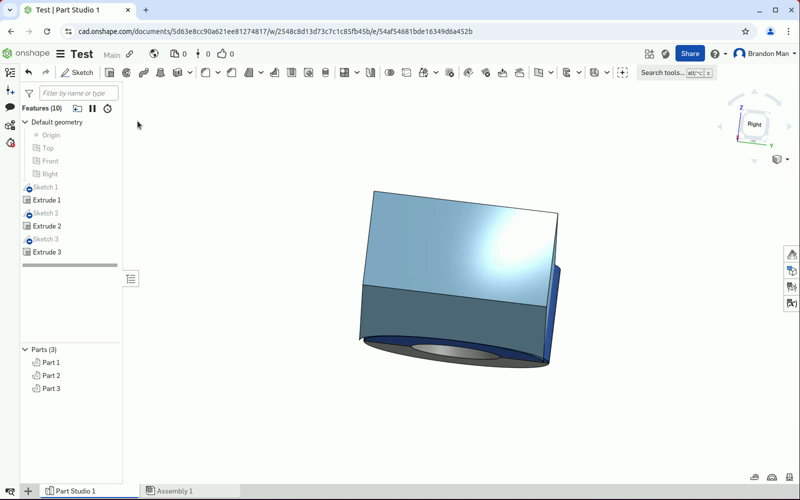
key(right, 3)
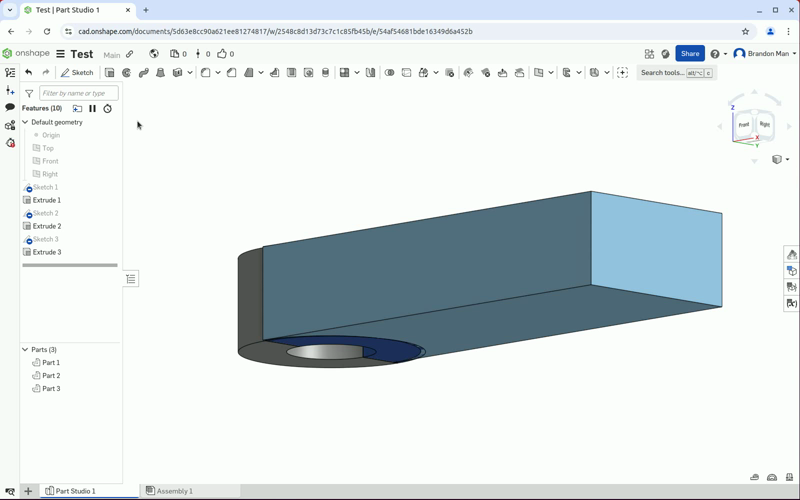
key(down, 3)
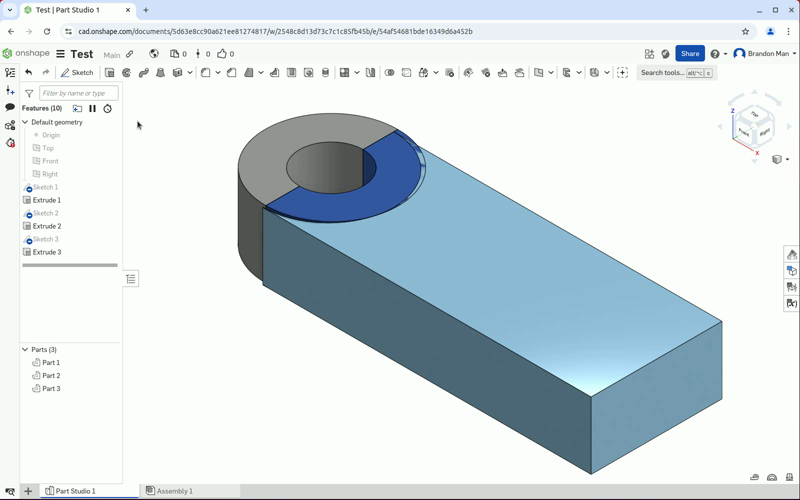
mouse_move(73, 189)
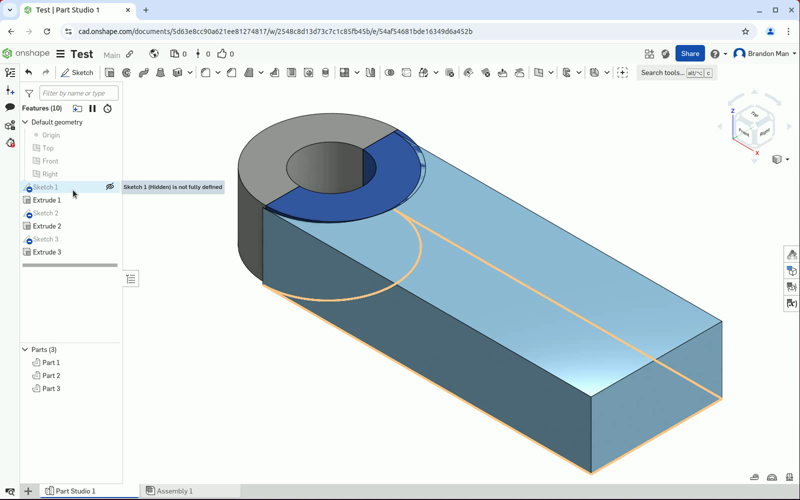
click(73, 189)